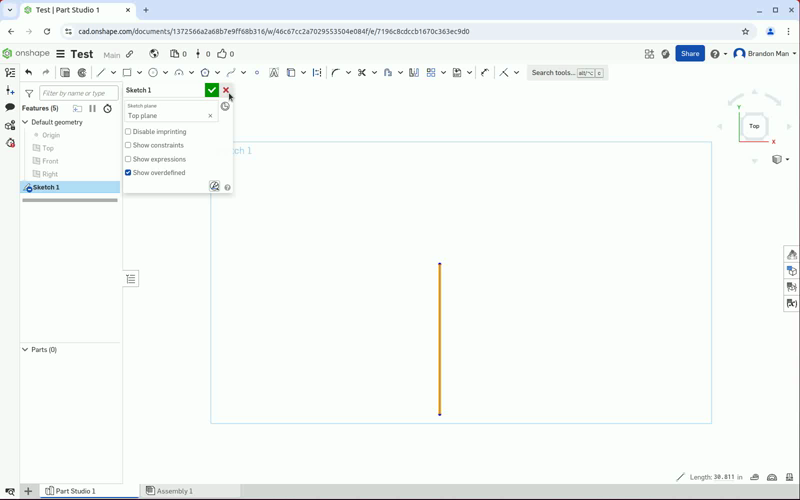
key(shift+h)
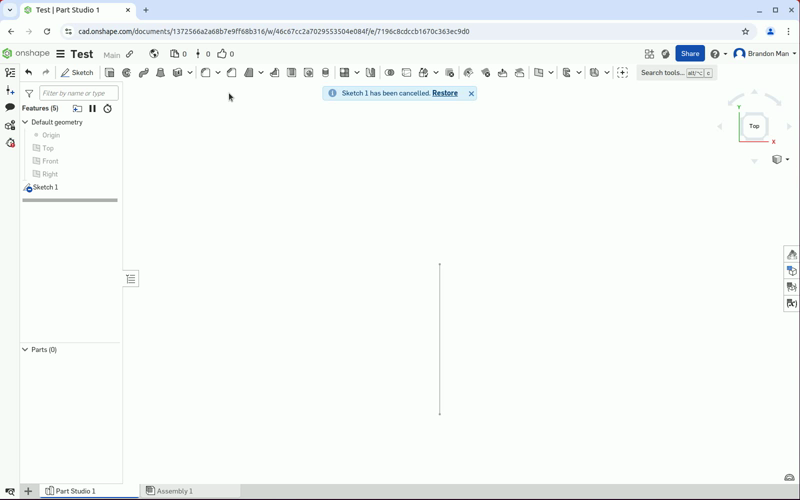
mouse_move(73, 352)
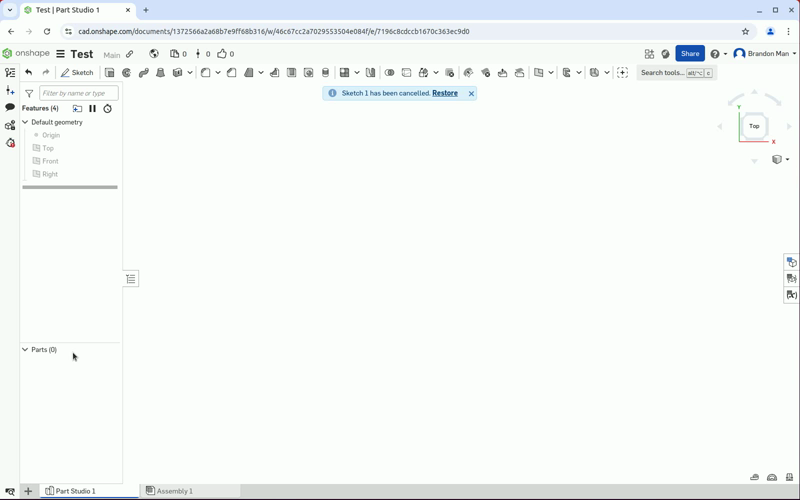
key(y)
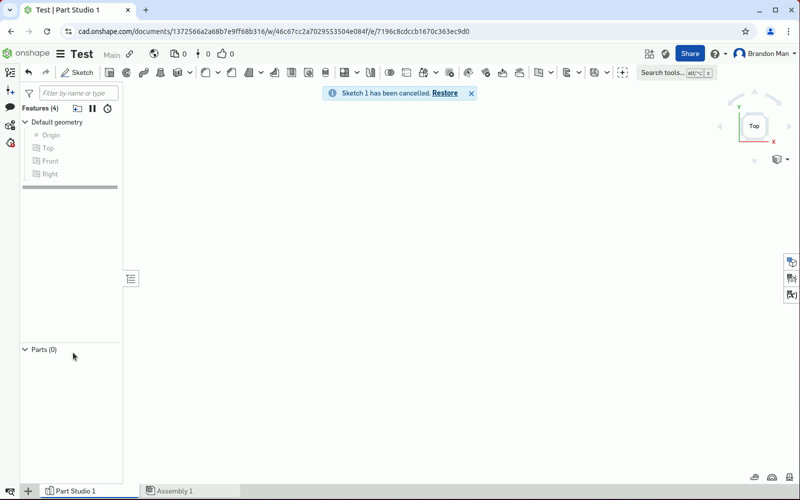
key(shift+p)
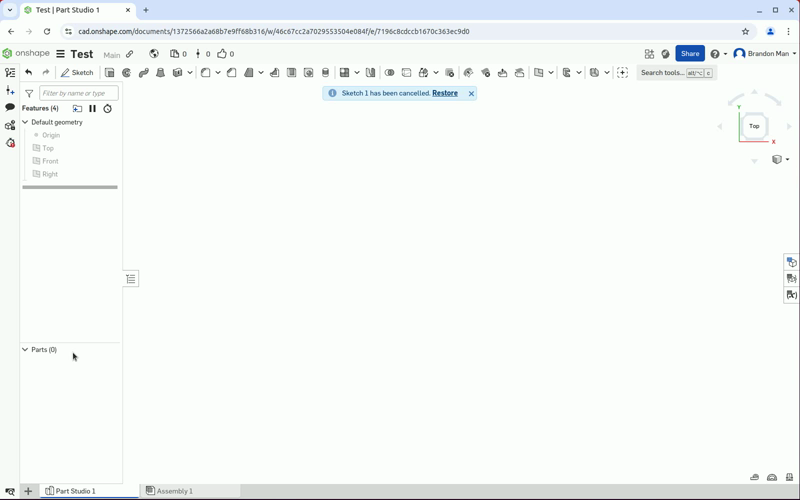
key(space)
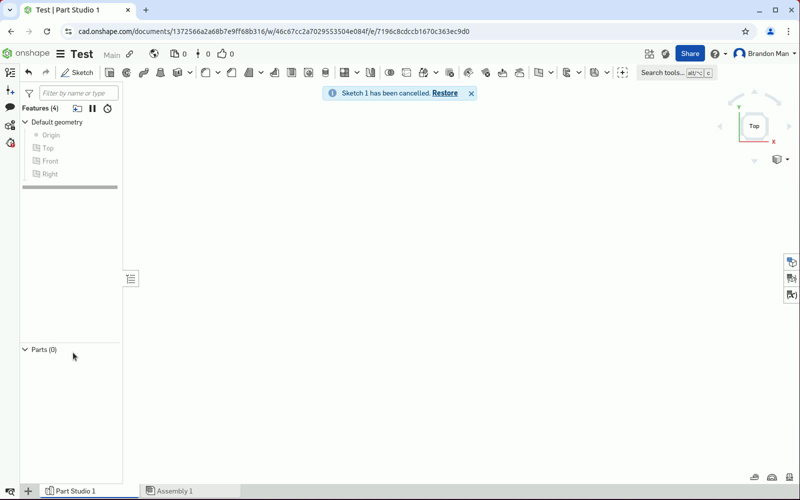
key_down(shift)
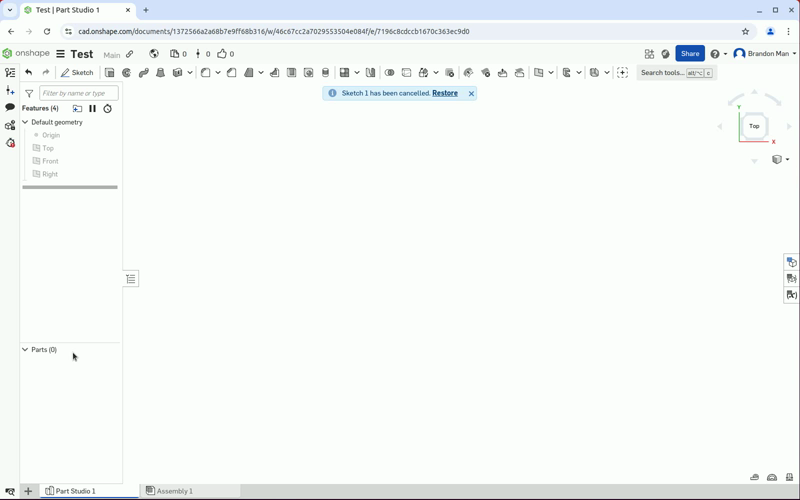
key(up)
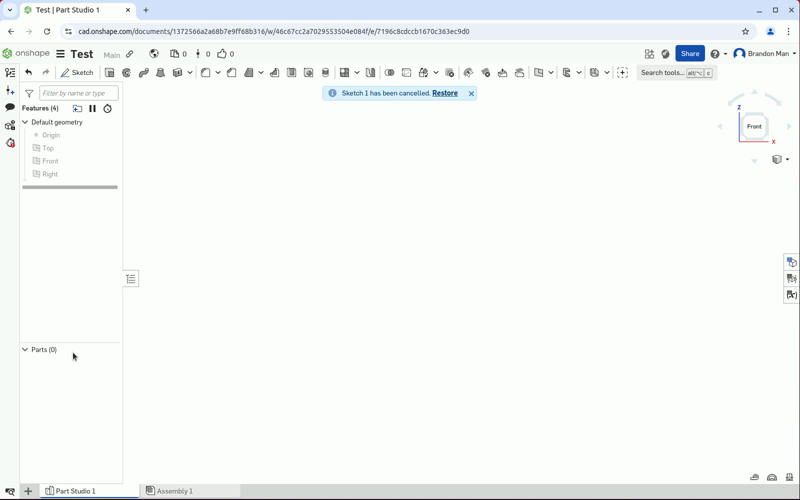
key_up(shift)
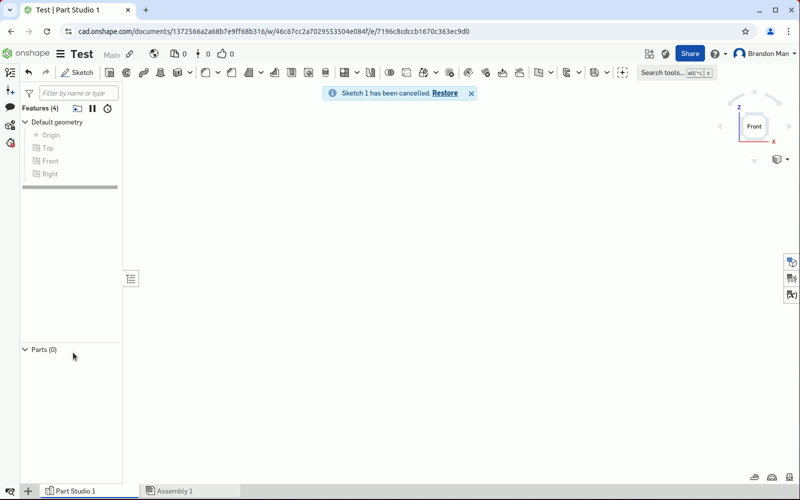
mouse_move(73, 352)
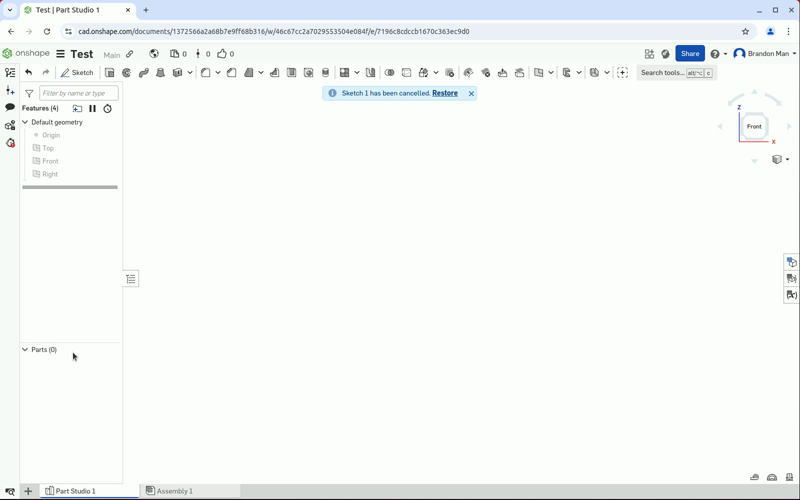
key(shift+y)
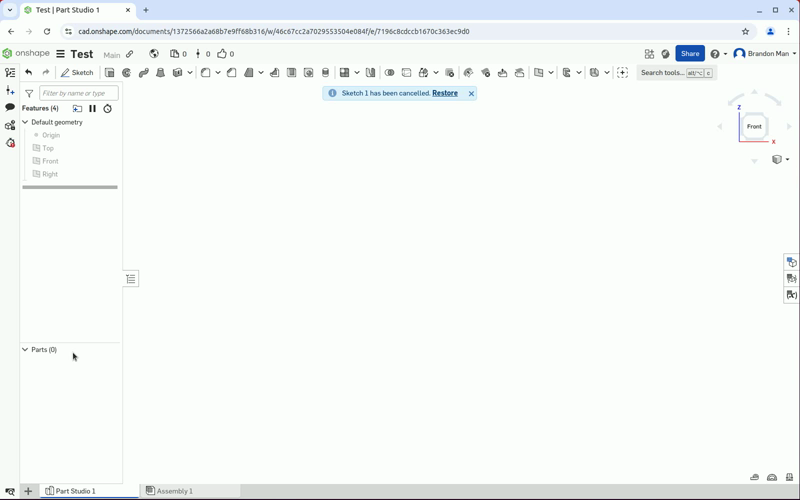
key(shift+s)
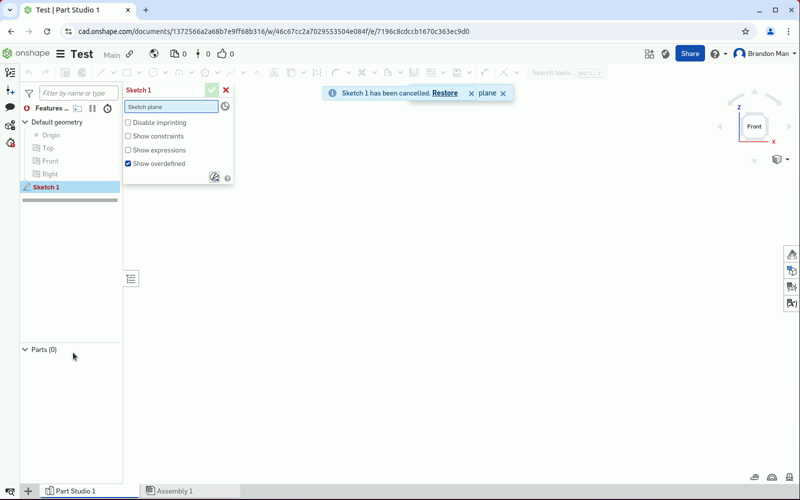
mouse_move(73, 163)
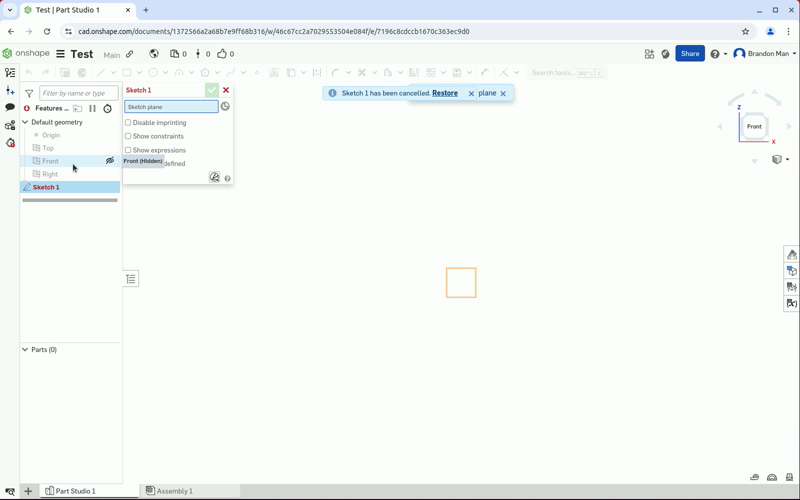
click(73, 163)
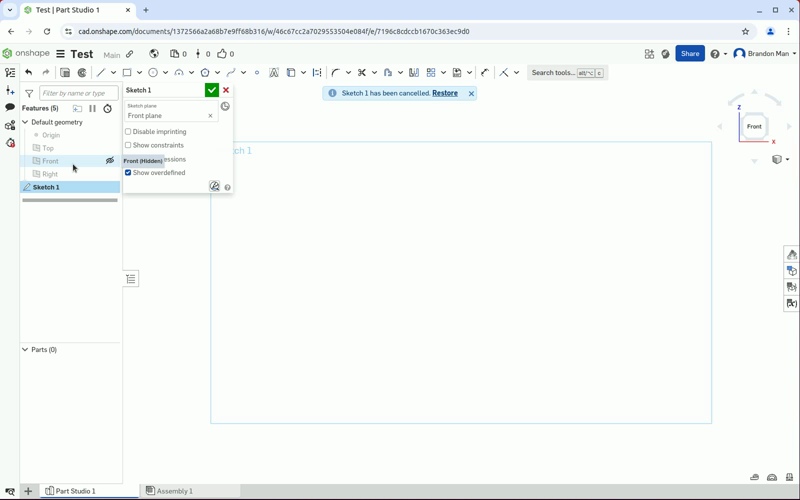
mouse_move(73, 352)
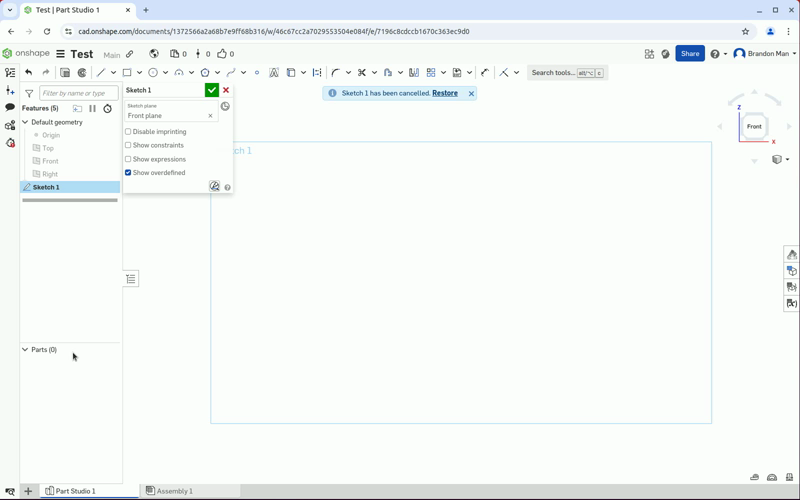
key(y)
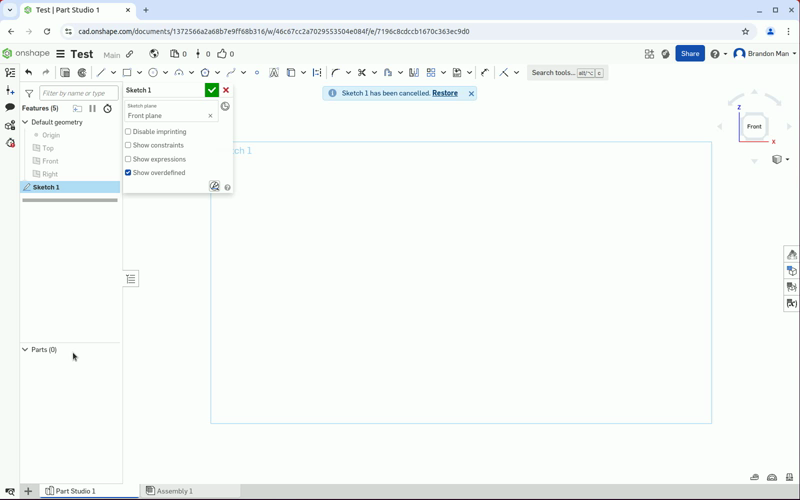
key(l)
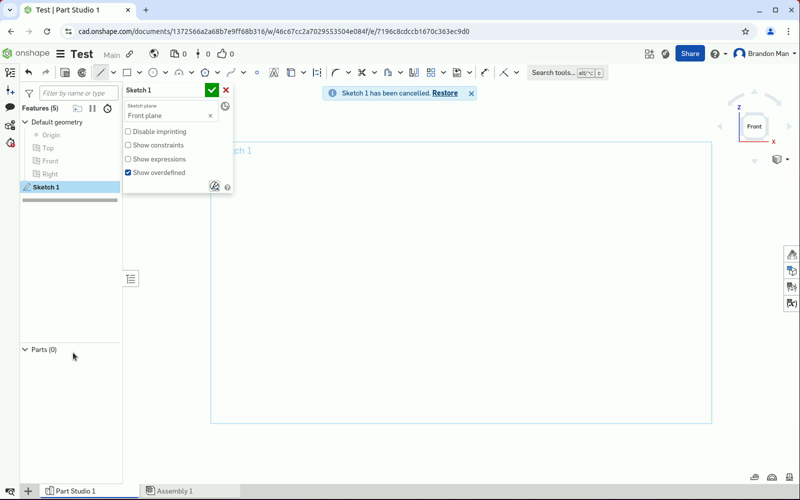
key_down(shift)
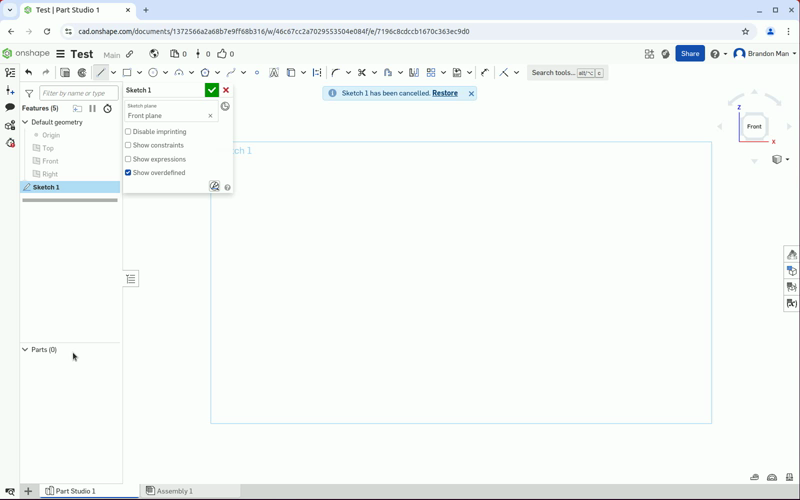
mouse_move(391, 326)
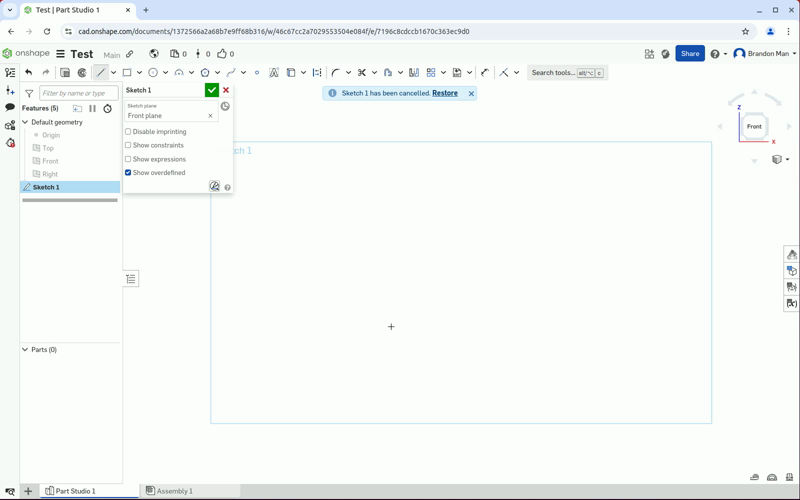
click(391, 326)
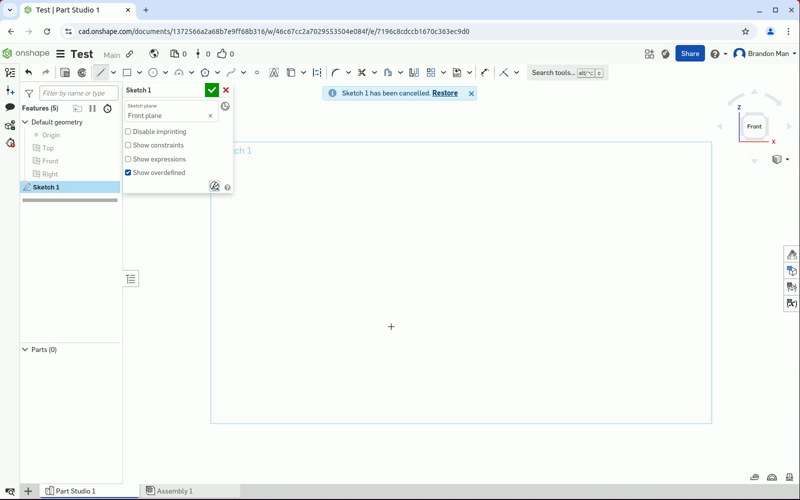
key_up(shift)
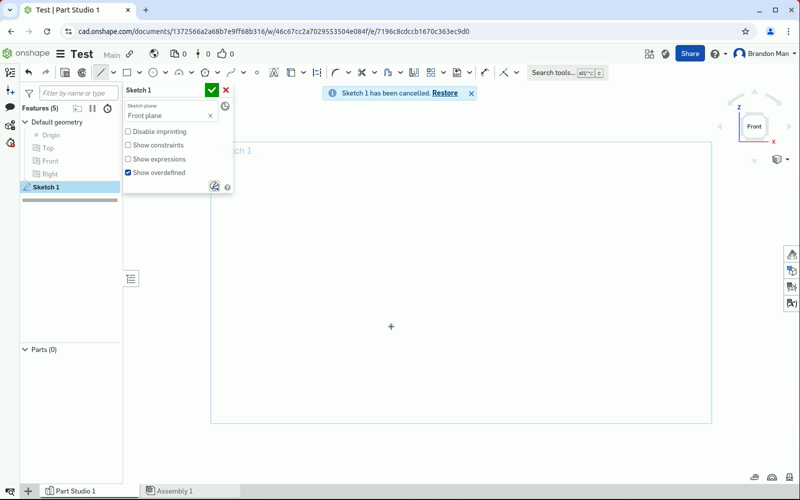
key_down(shift)
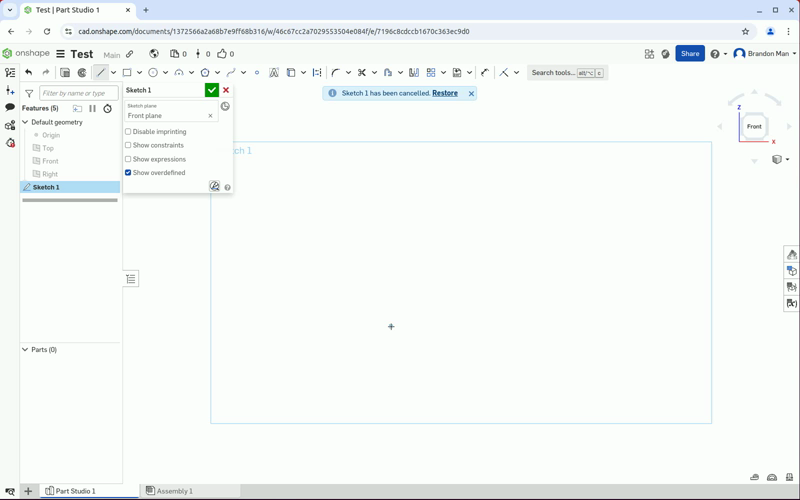
mouse_move(528, 326)
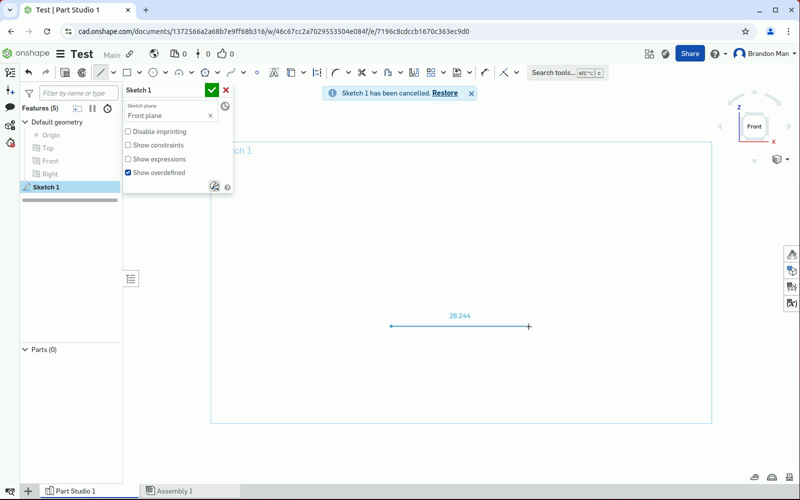
click(528, 326)
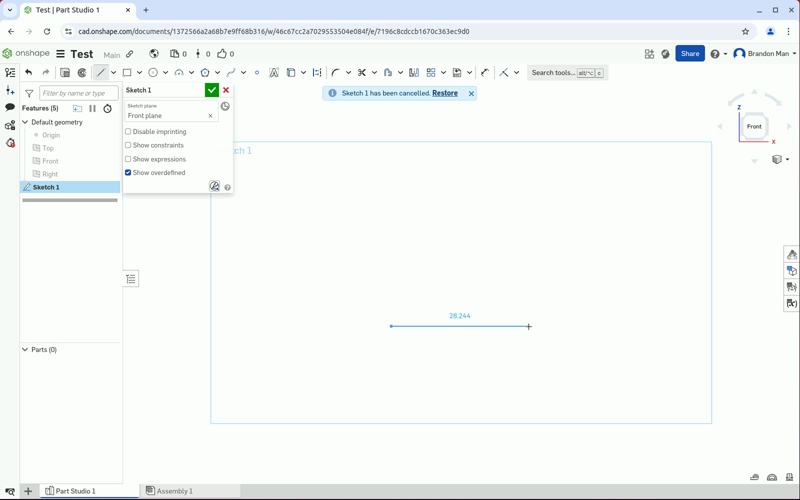
key_up(shift)
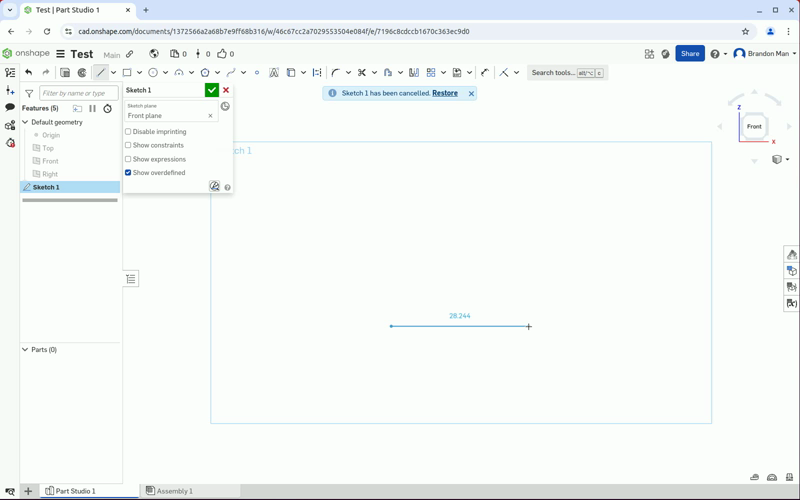
key_down(shift)
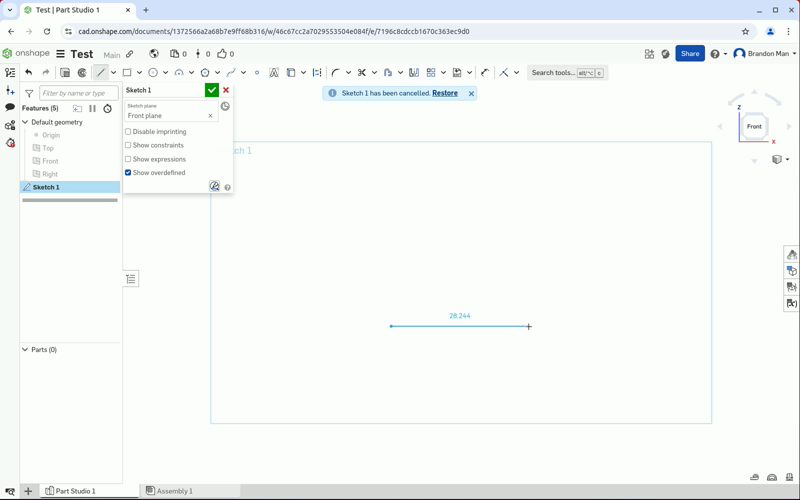
mouse_move(528, 238)
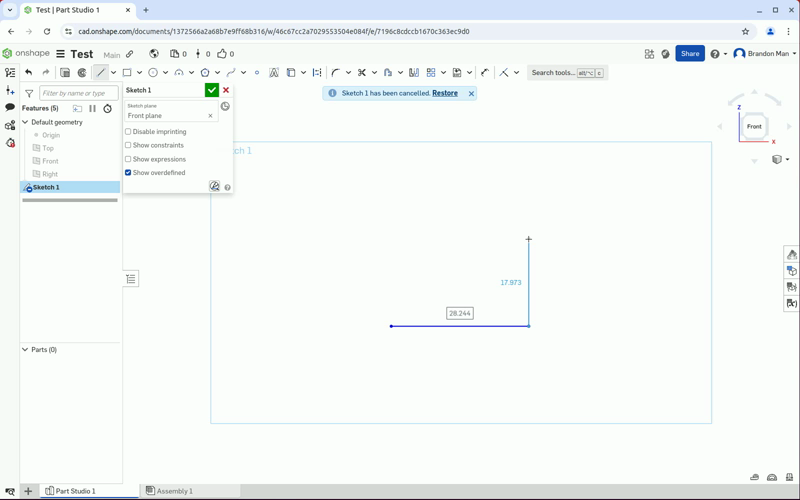
click(528, 238)
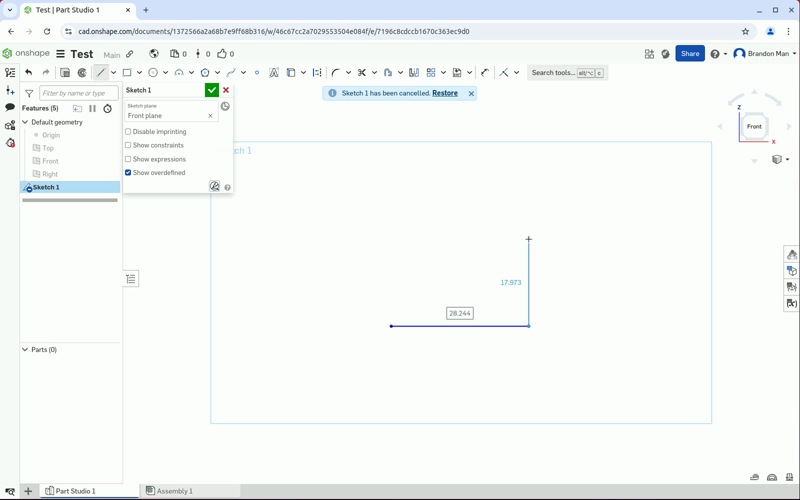
key_up(shift)
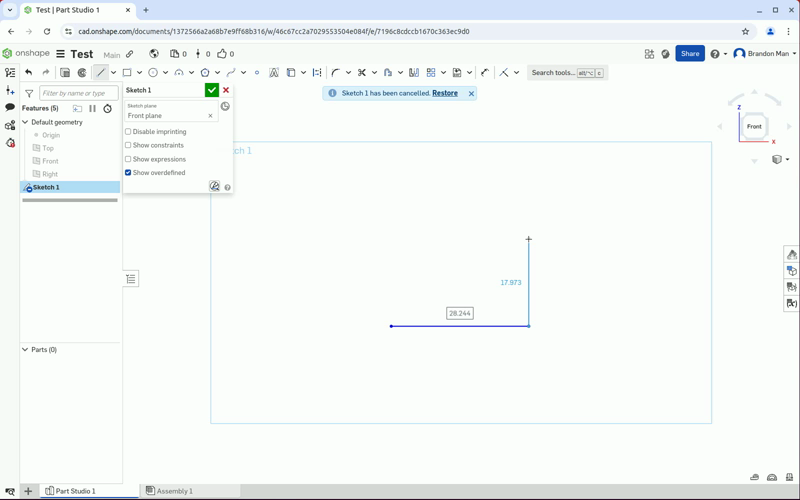
key_down(shift)
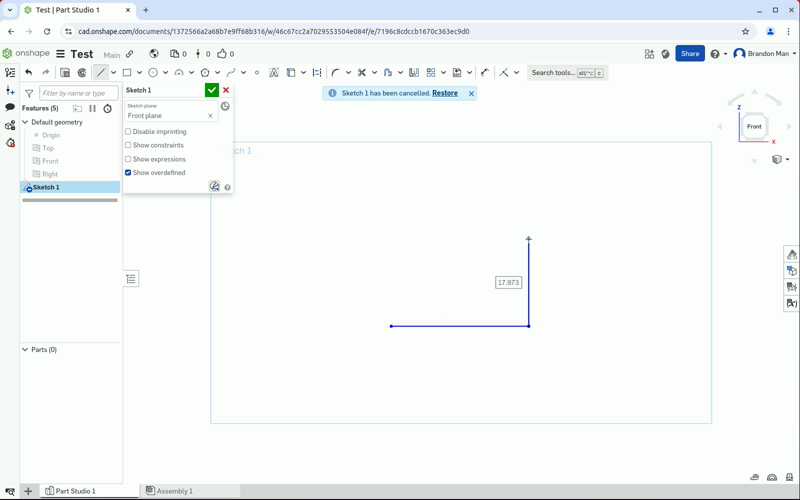
mouse_move(391, 238)
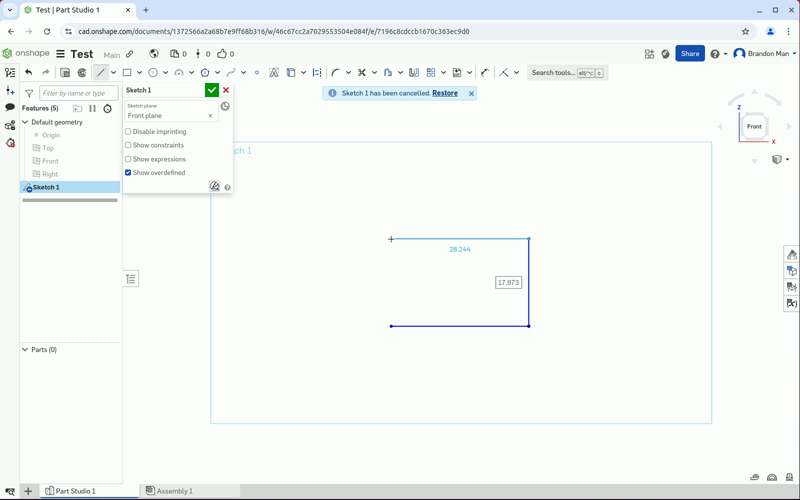
click(391, 238)
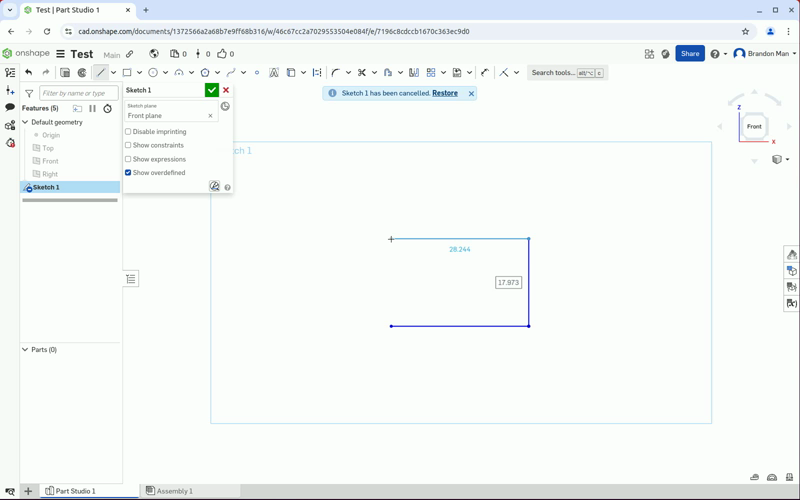
key_up(shift)
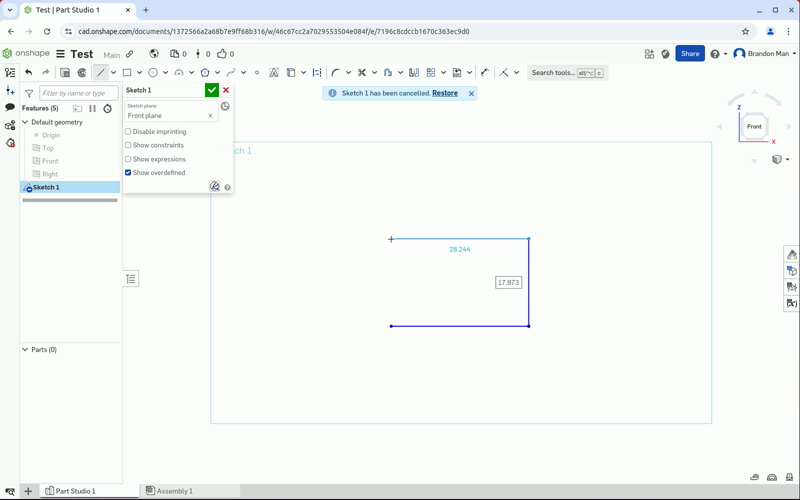
key(esc)
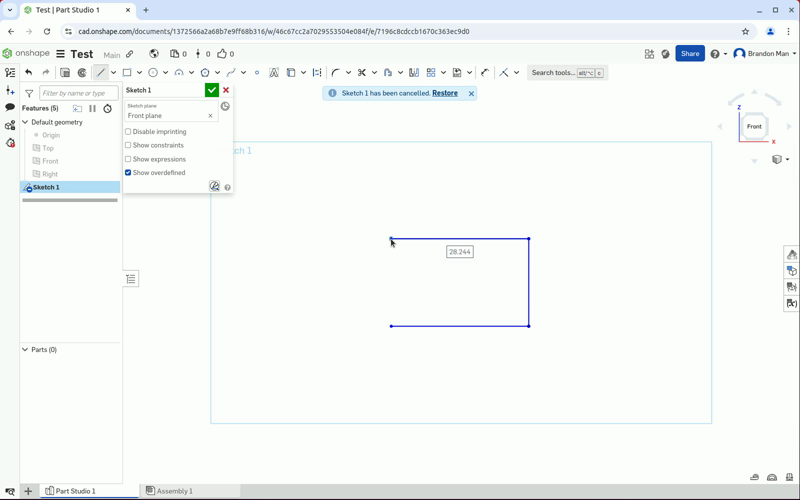
key(a)
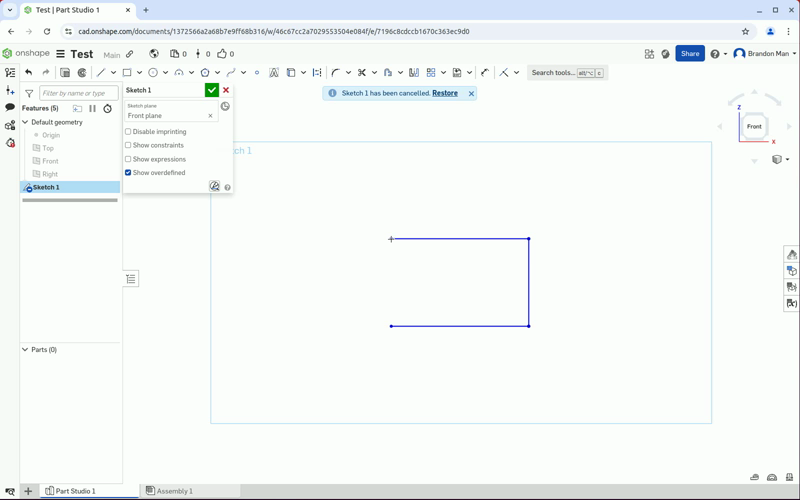
mouse_move(391, 238)
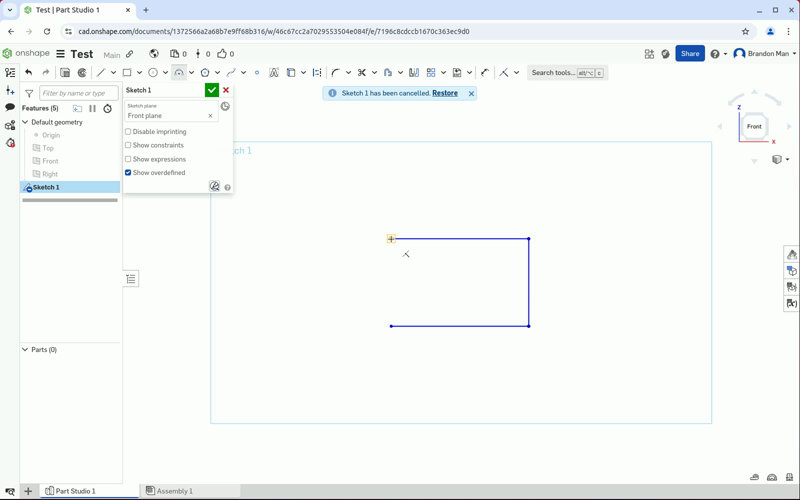
click(391, 238)
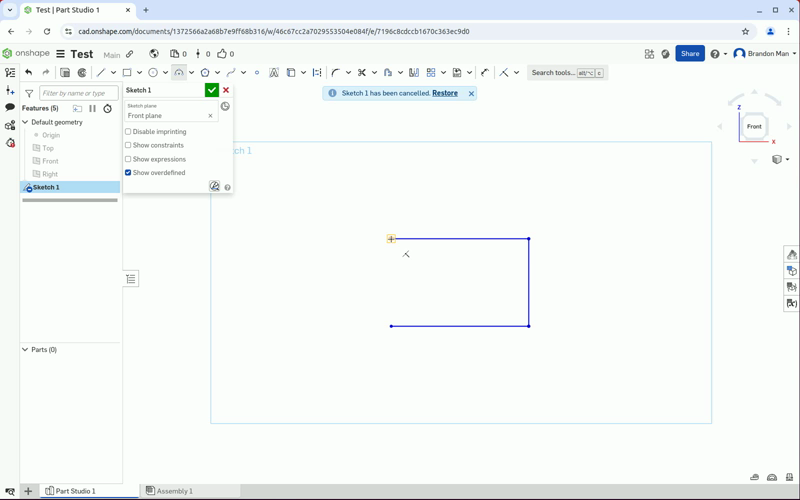
mouse_move(391, 326)
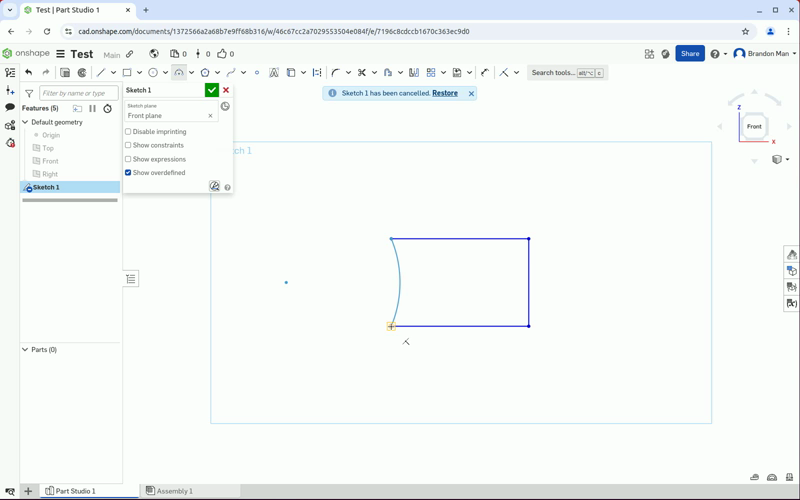
click(391, 326)
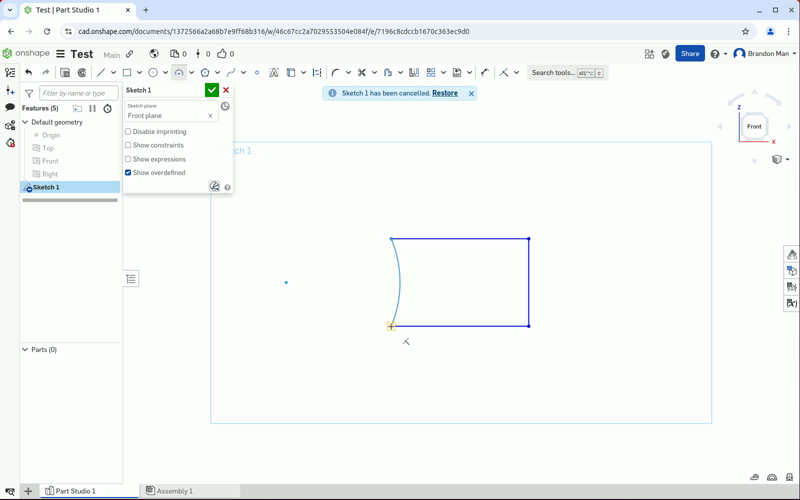
key_down(shift)
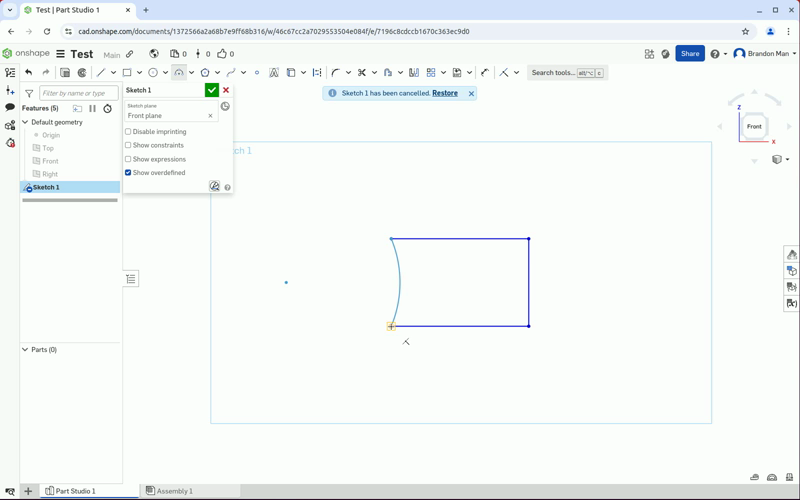
mouse_move(347, 282)
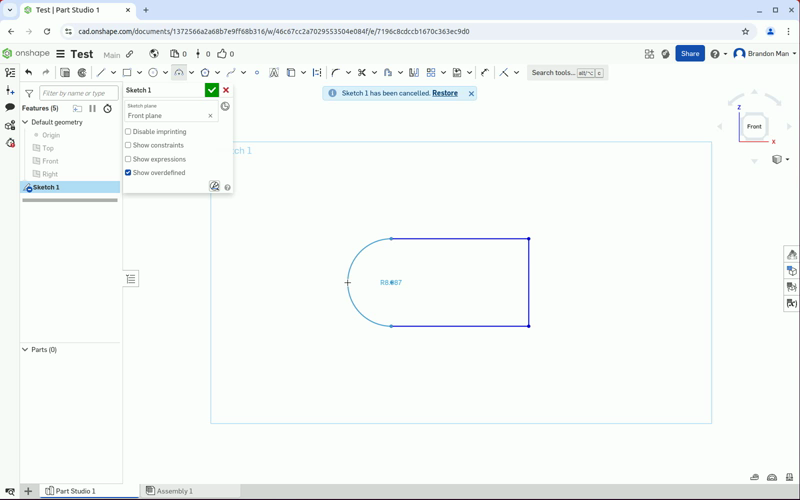
click(347, 282)
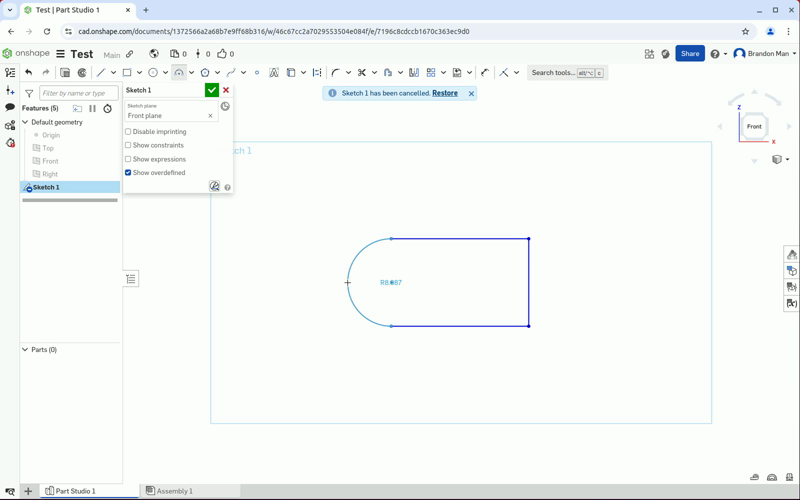
key_up(shift)
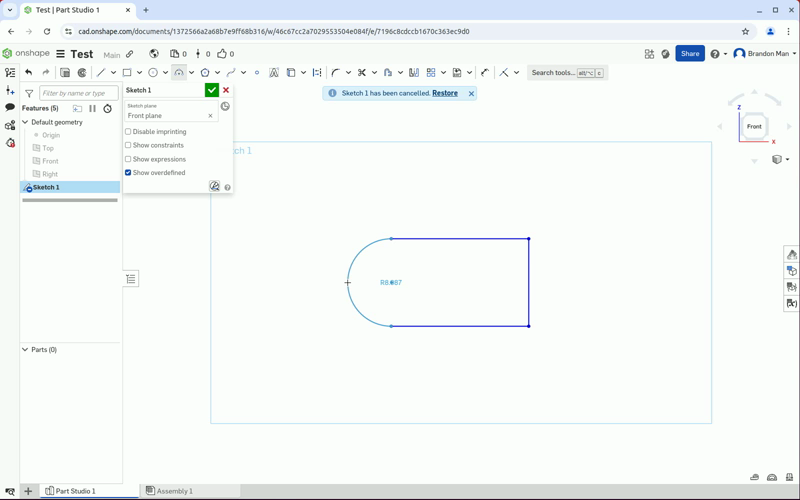
key(esc)
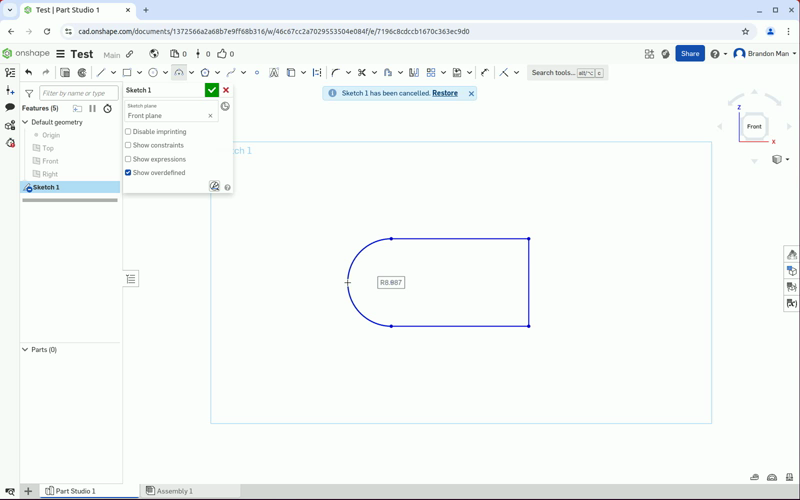
key(c)
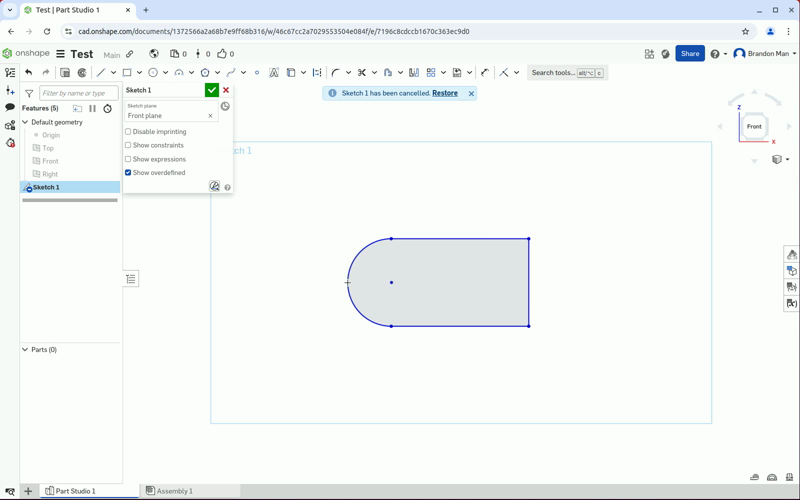
key_down(shift)
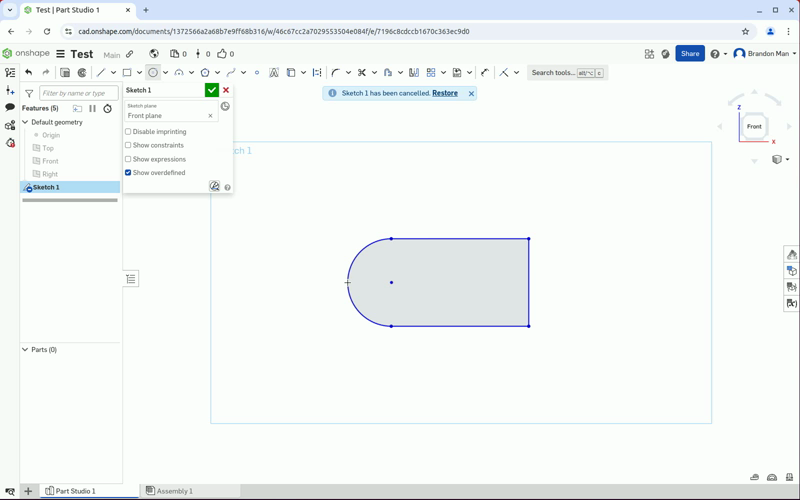
mouse_move(391, 282)
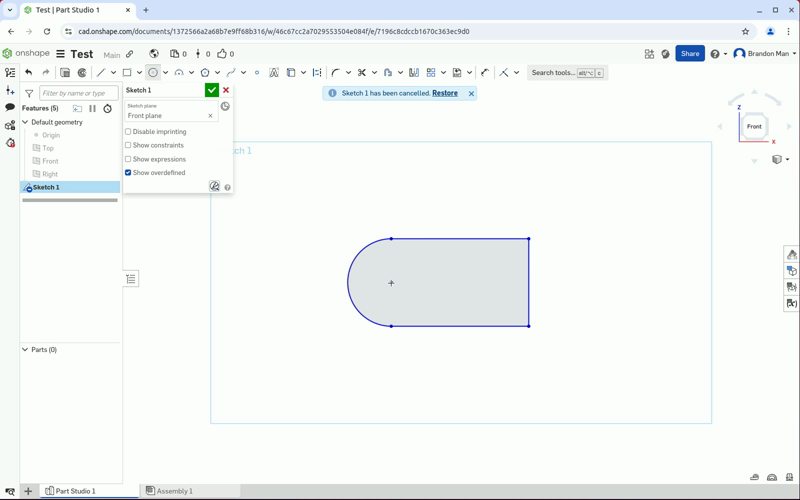
scroll(6)
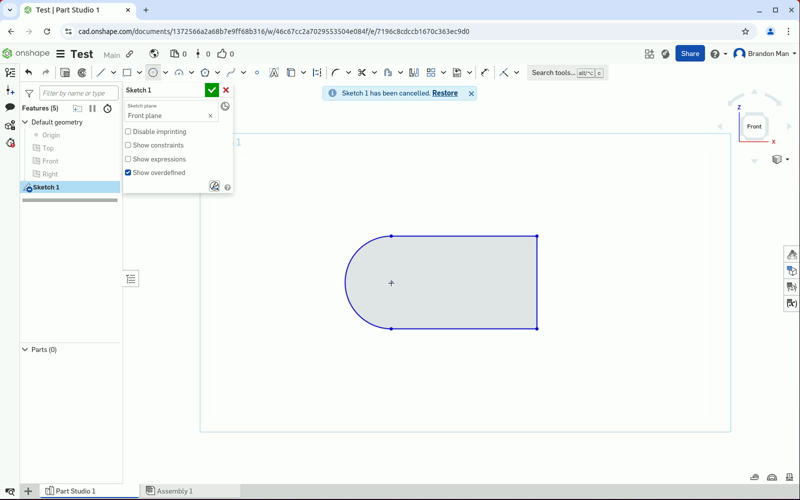
scroll(6)
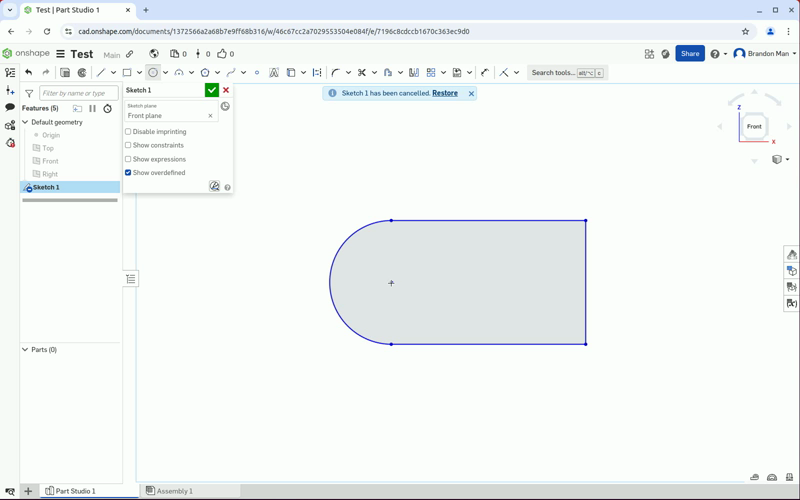
scroll(6)
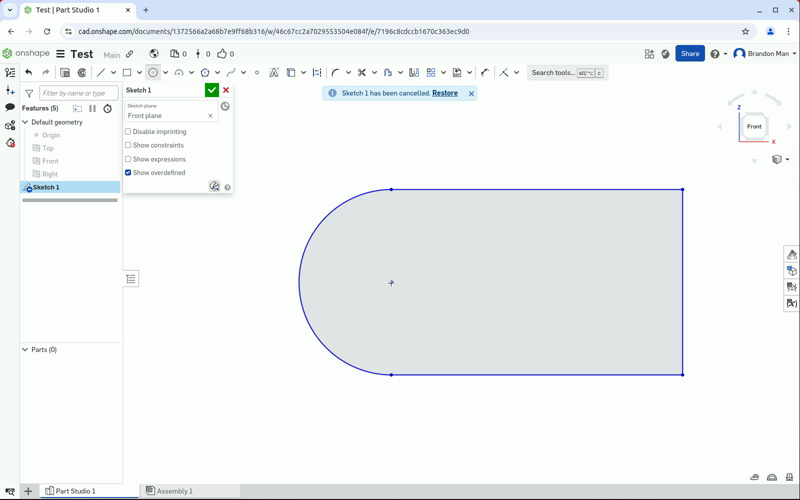
scroll(6)
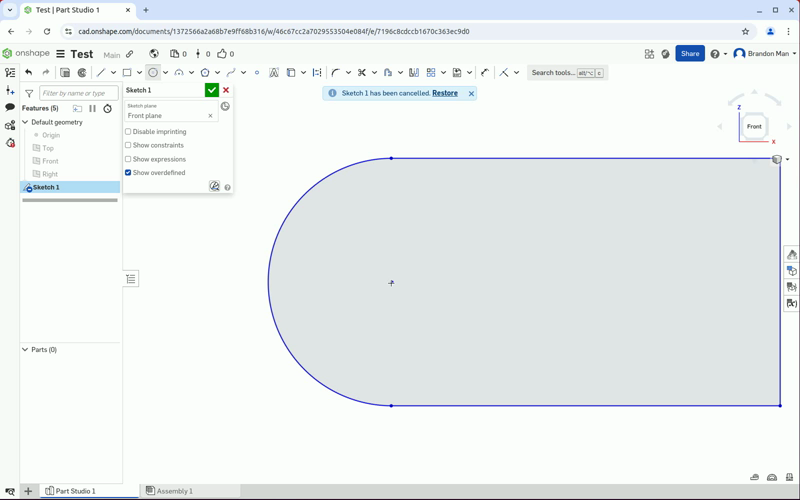
scroll(6)
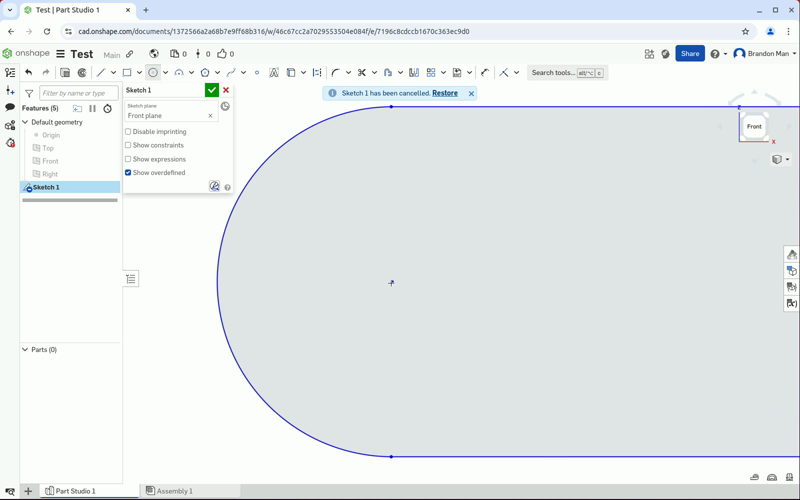
scroll(6)
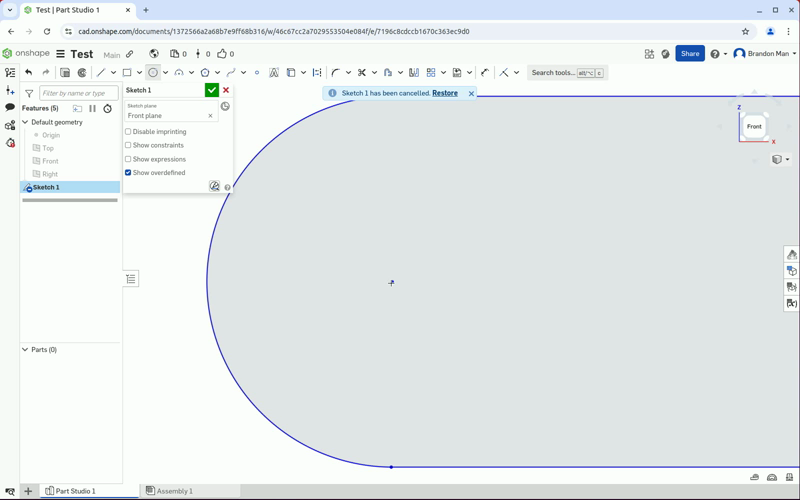
scroll(6)
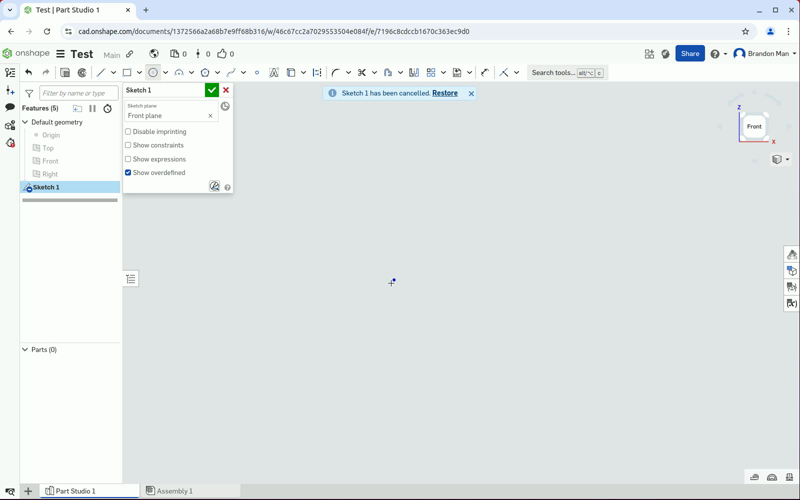
click(391, 282)
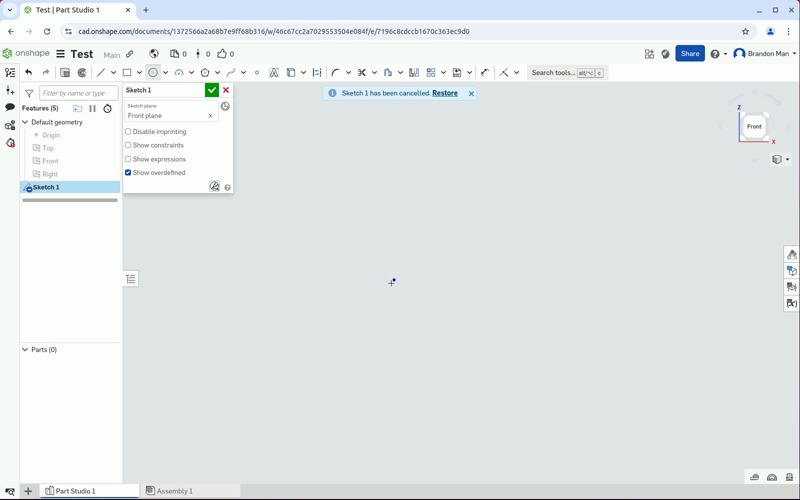
scroll(-6)
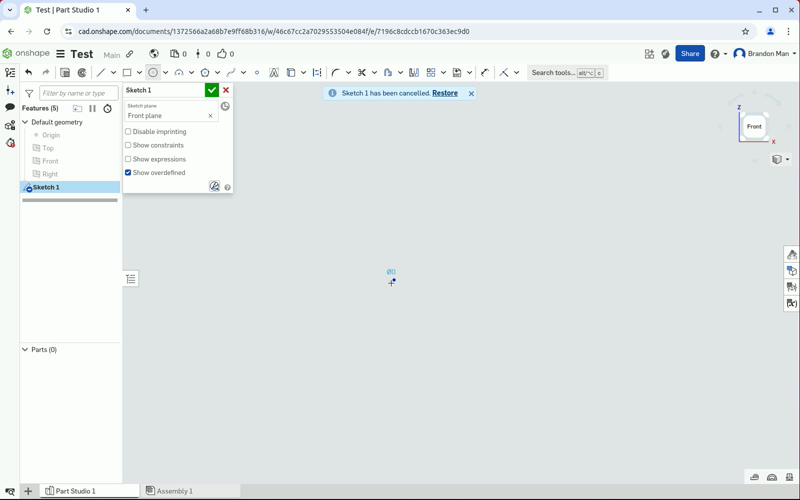
scroll(-6)
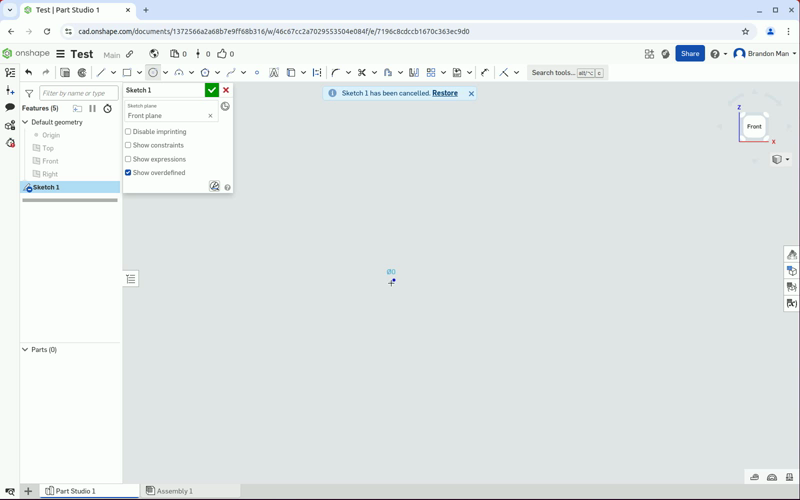
scroll(-6)
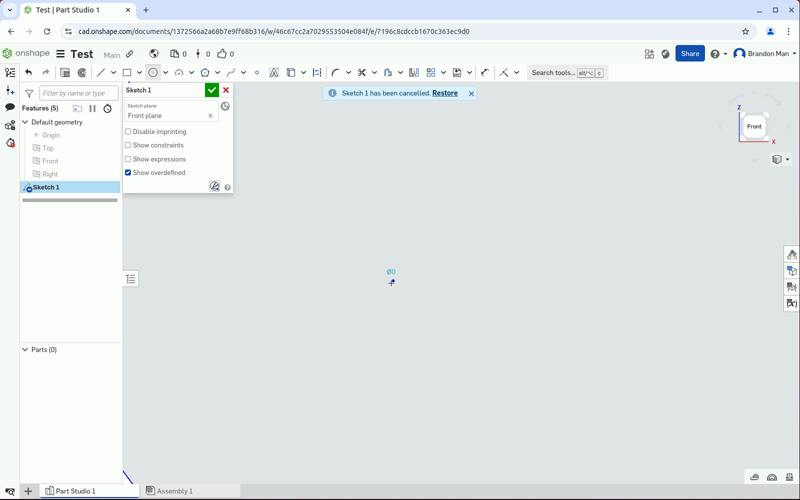
scroll(-6)
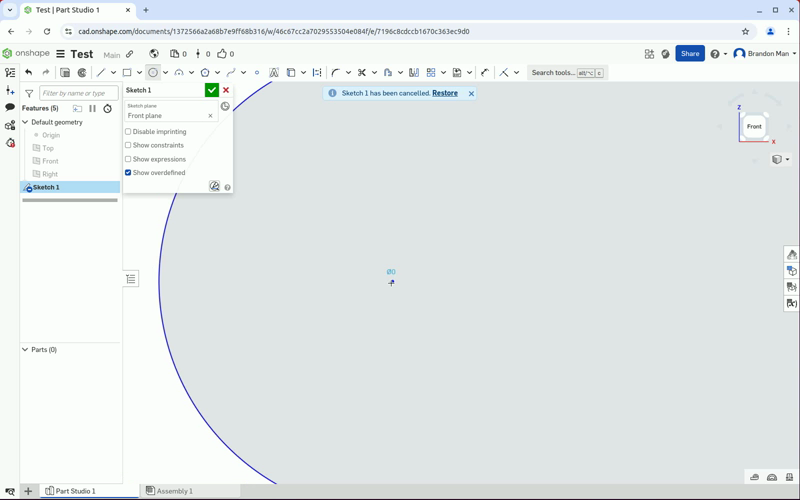
scroll(-6)
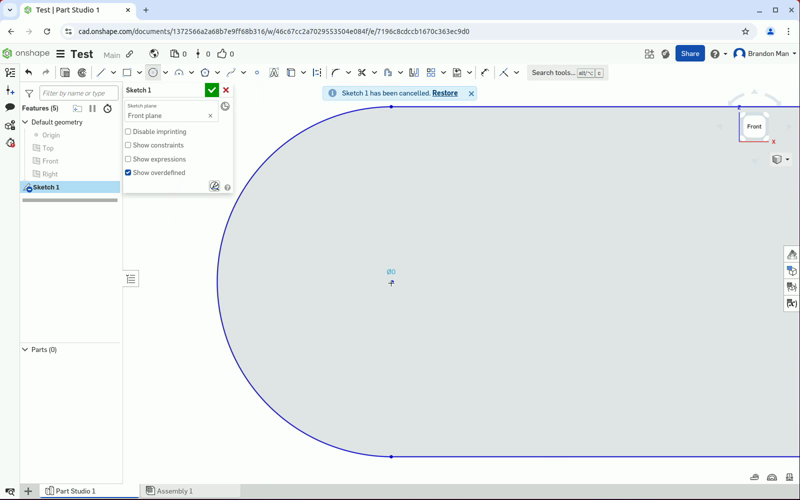
scroll(-6)
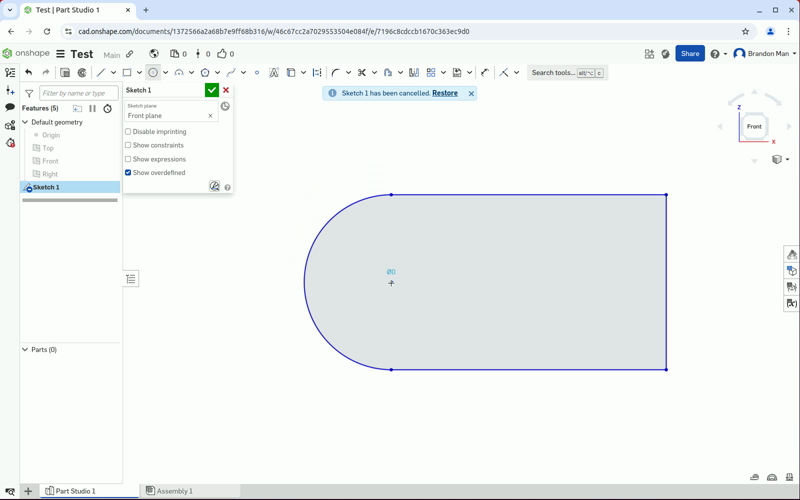
scroll(-6)
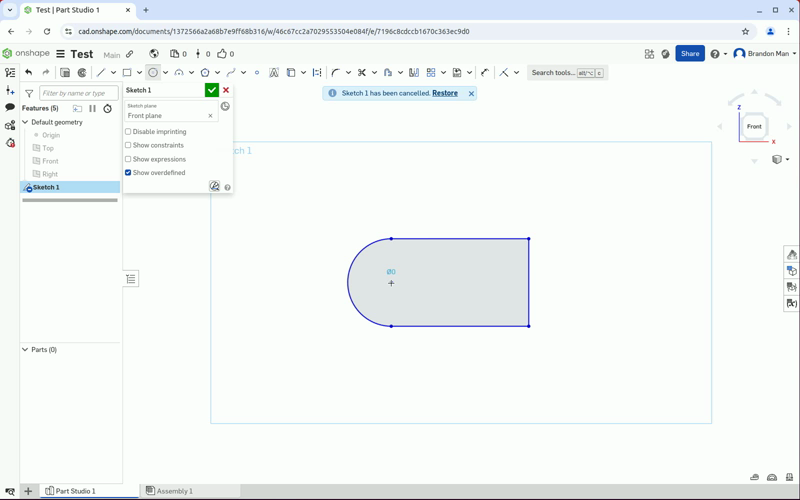
key_up(shift)
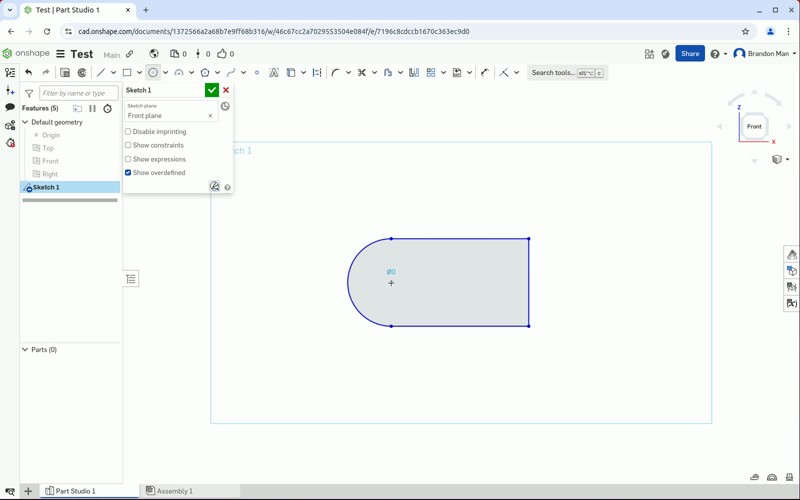
mouse_move(418, 282)
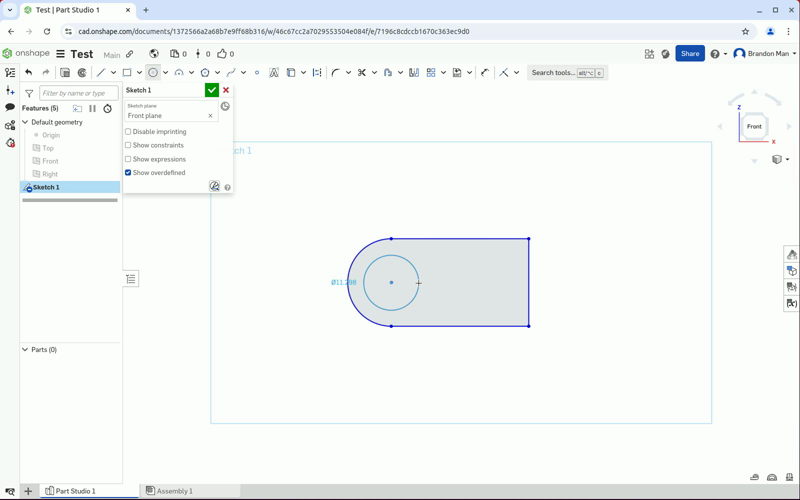
click(418, 282)
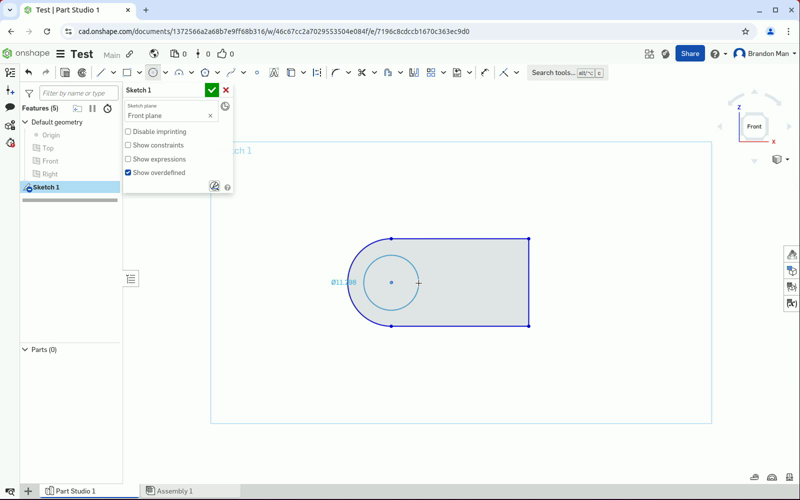
key(esc)
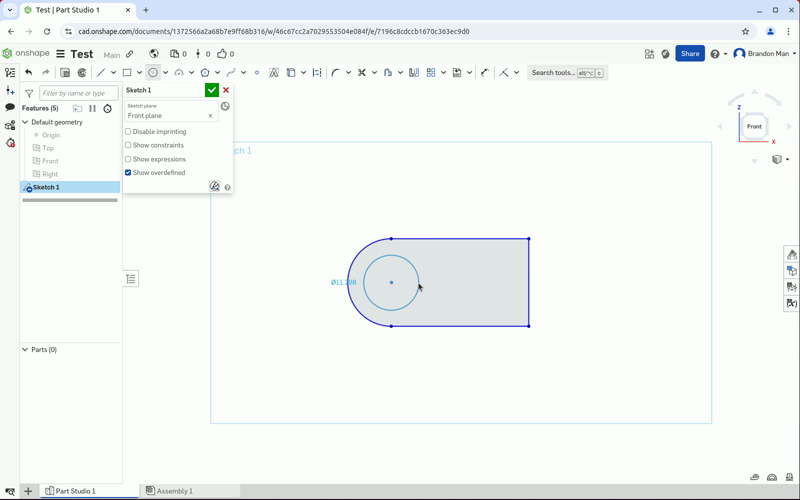
mouse_move(465, 253)
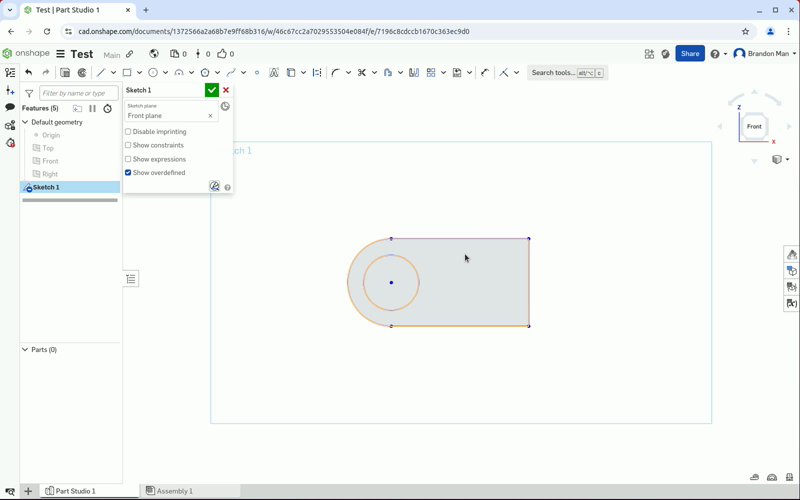
click(465, 253)
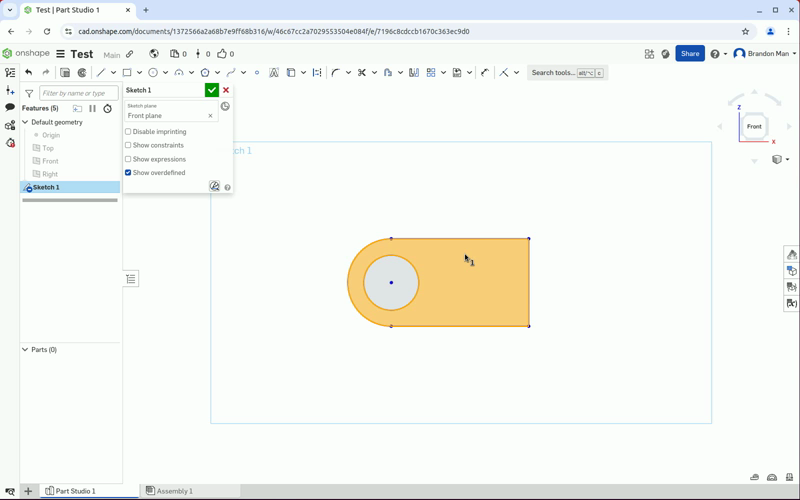
mouse_move(73, 352)
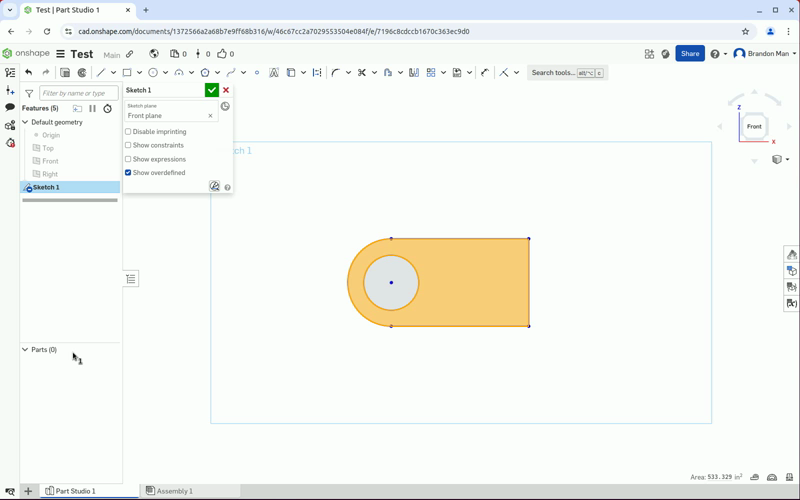
key(shift+y)
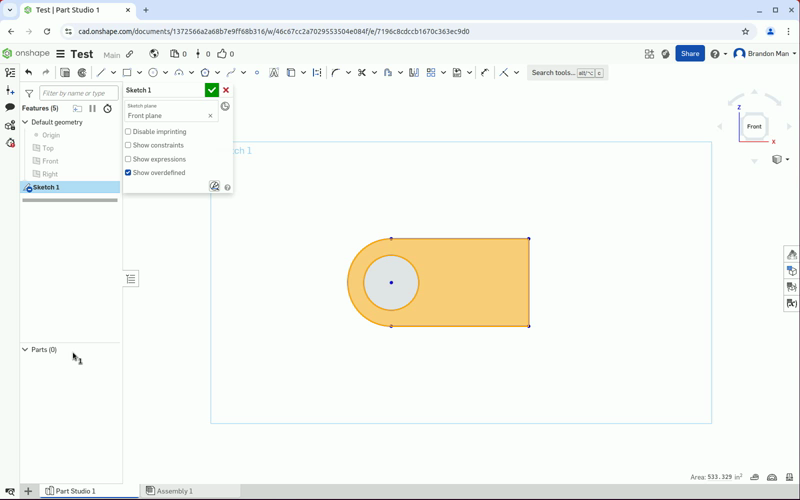
key(shift+e)
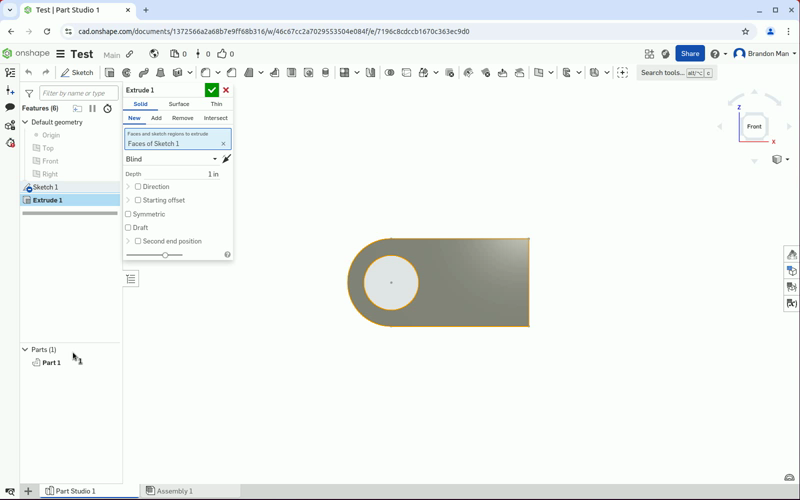
mouse_move(143, 106)
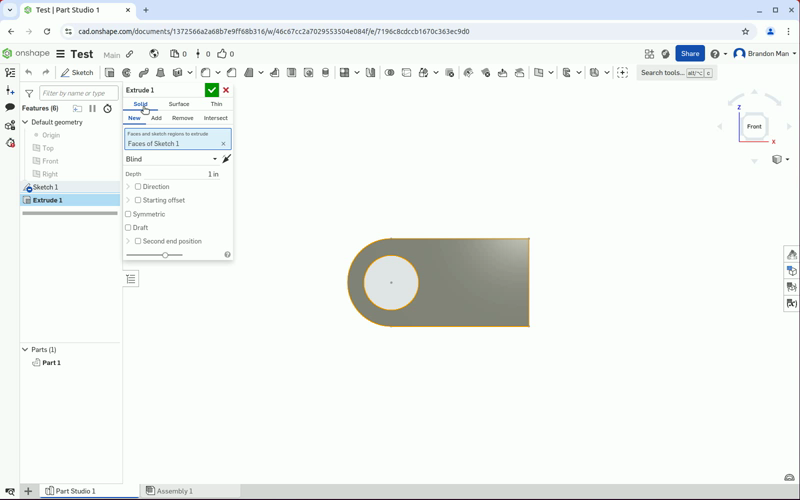
click(143, 106)
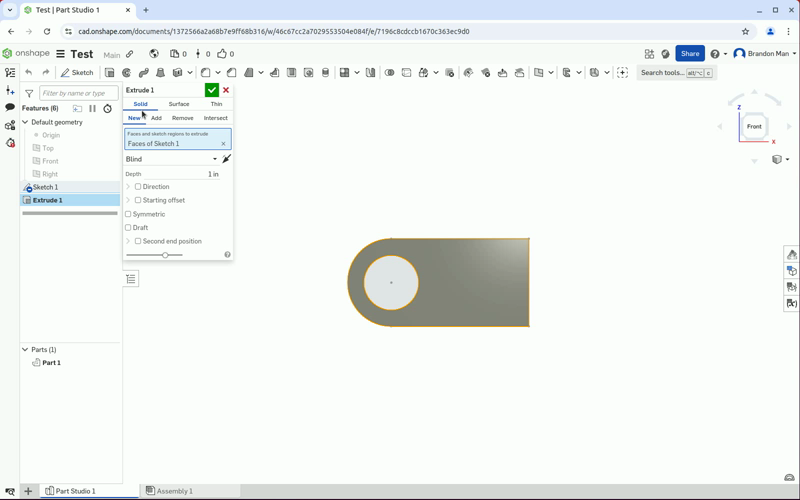
mouse_move(137, 120)
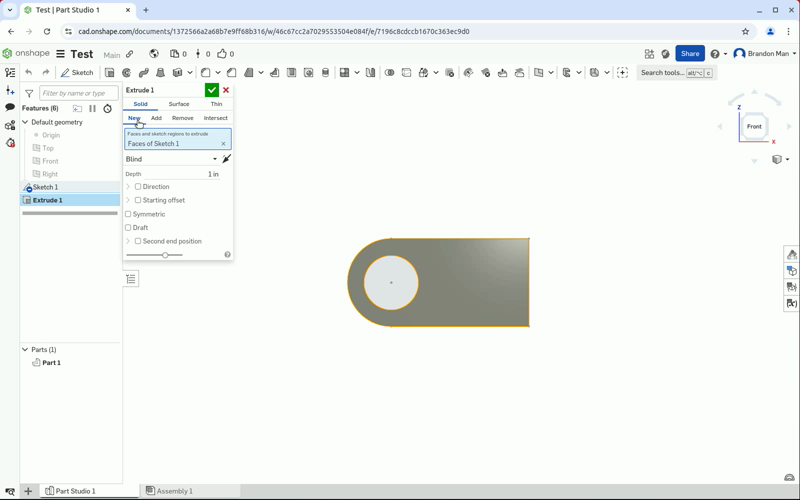
click(137, 120)
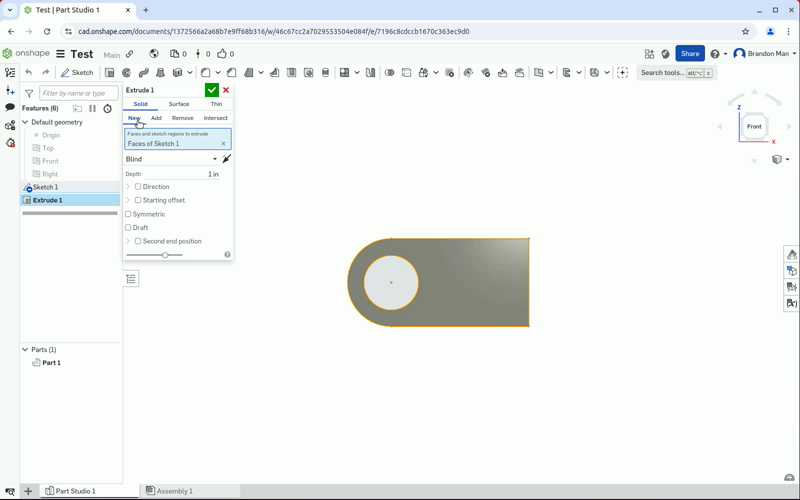
key(tab, 4)
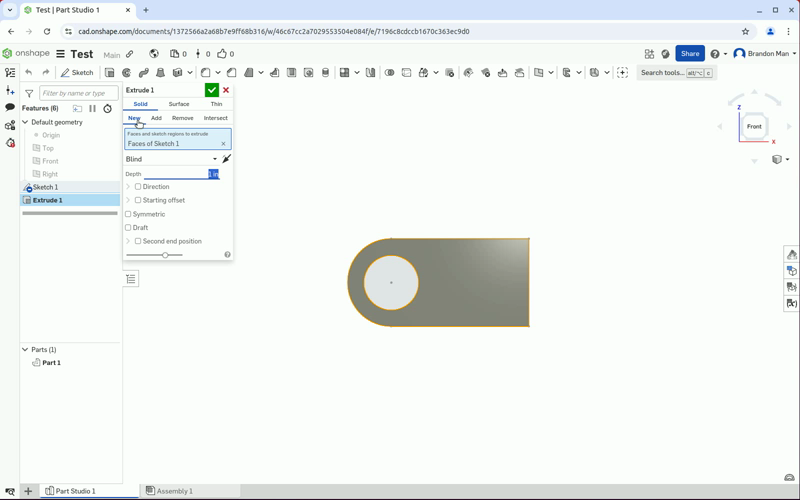
text(4.092)
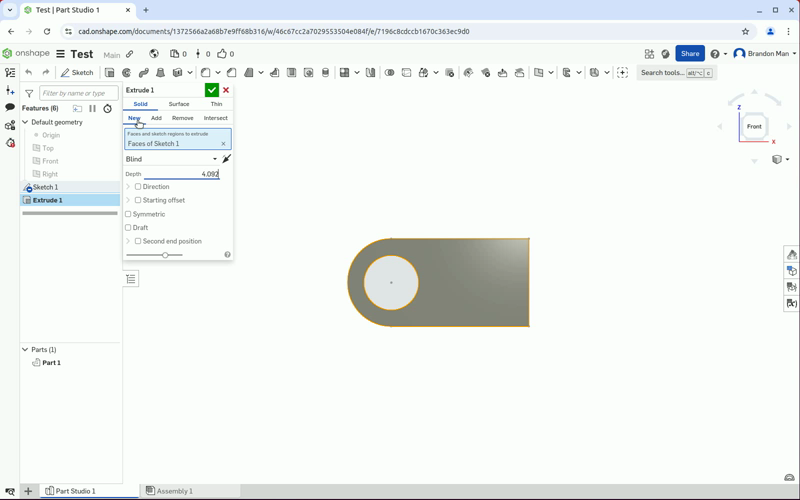
key(enter)
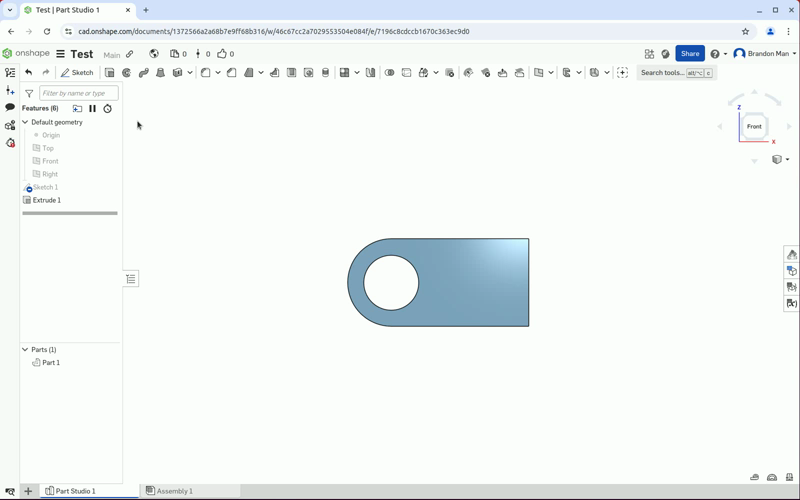
key(shift+h)
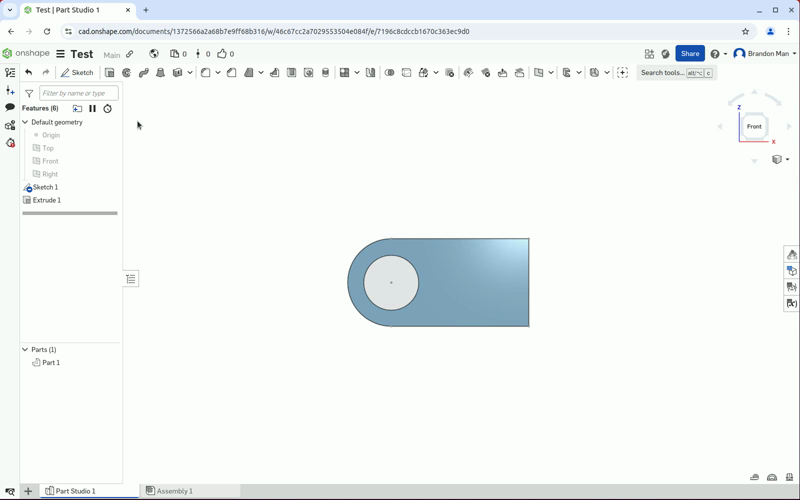
key(shift+h)
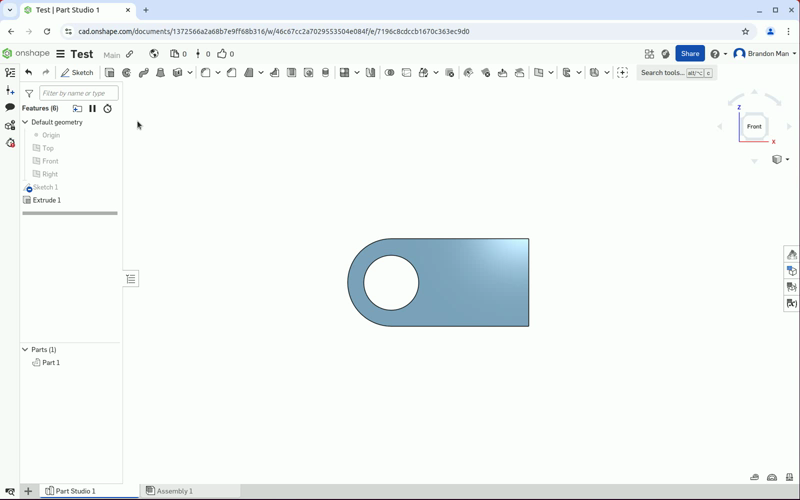
mouse_move(73, 189)
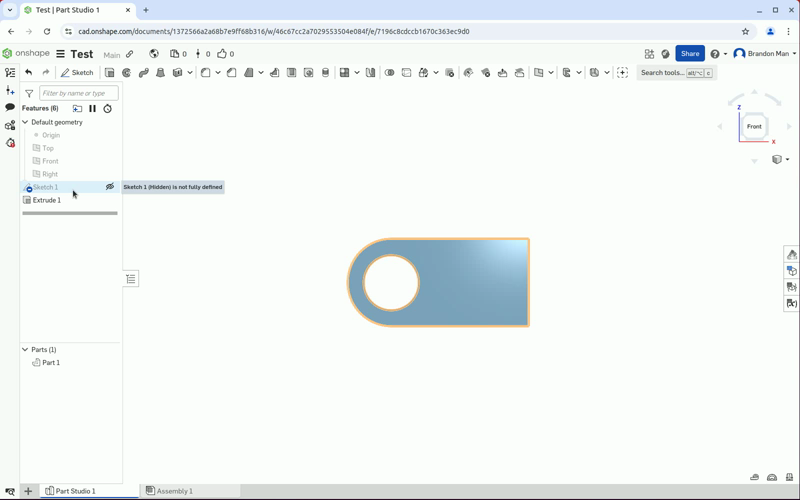
click(73, 189)
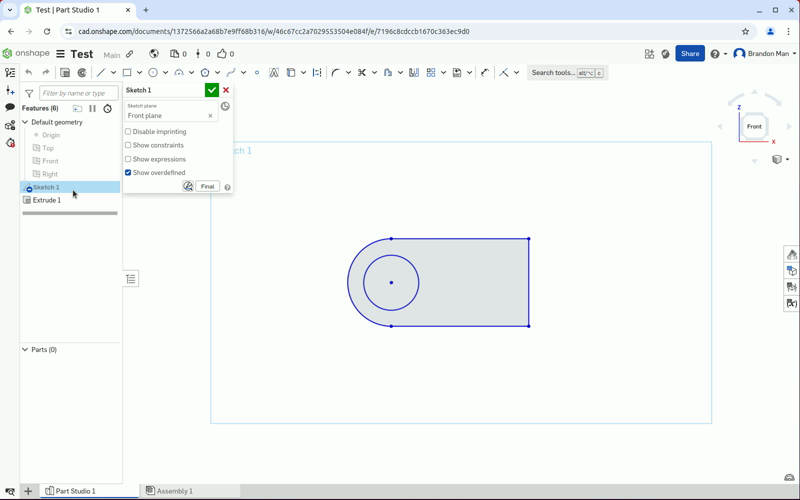
mouse_move(229, 92)
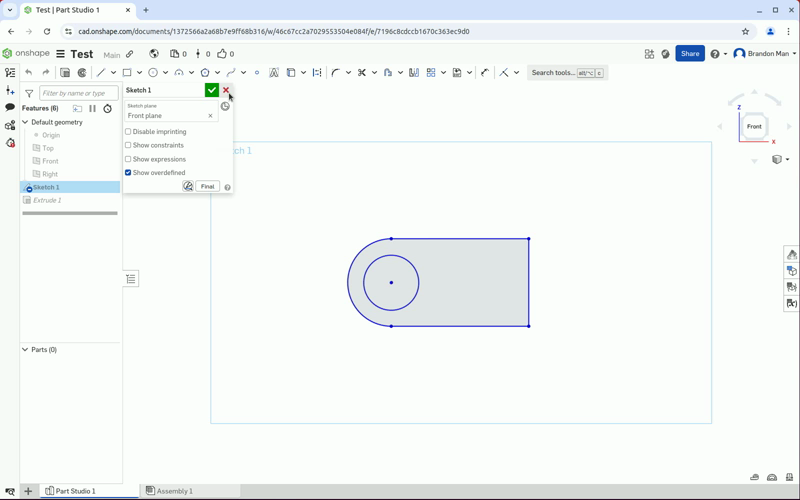
click(229, 92)
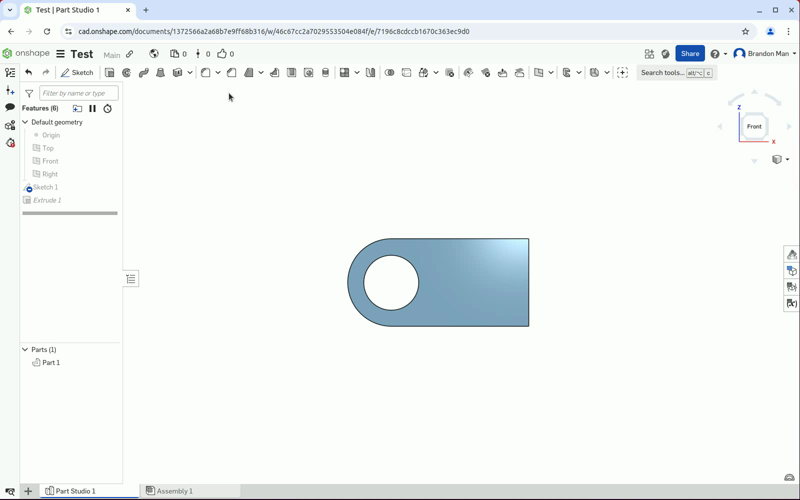
mouse_move(73, 352)
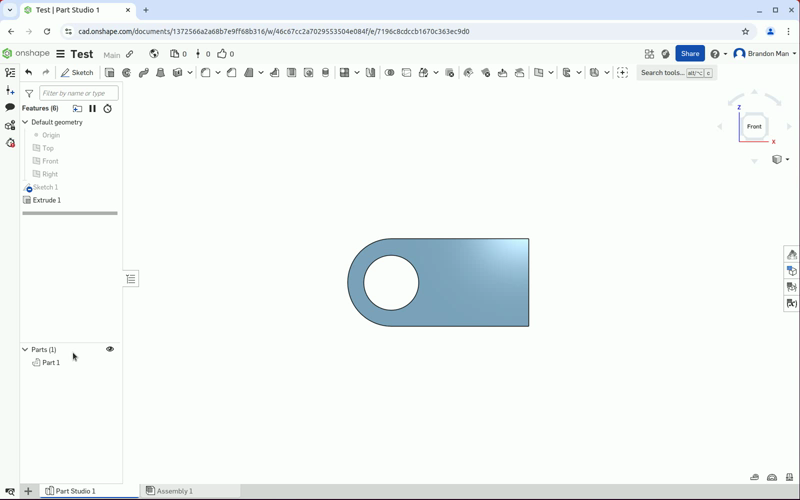
key(y)
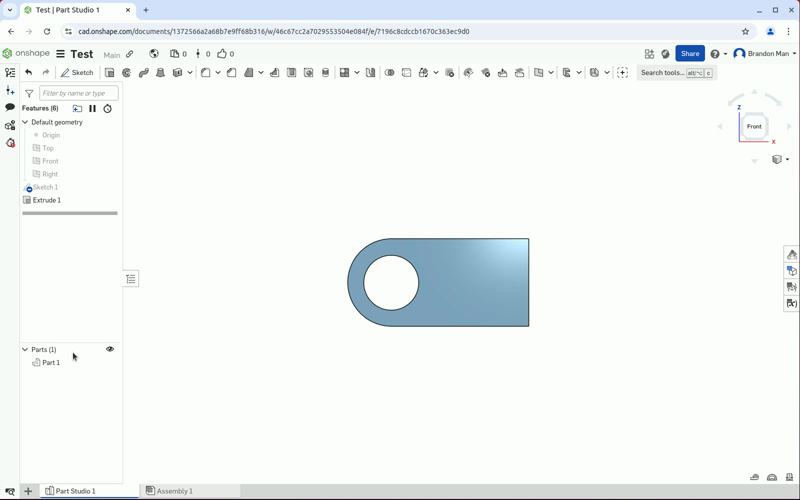
key(shift+p)
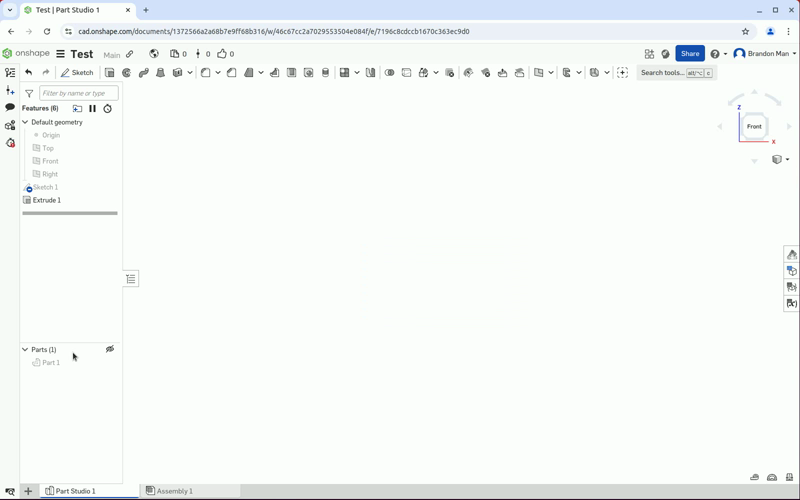
key(space)
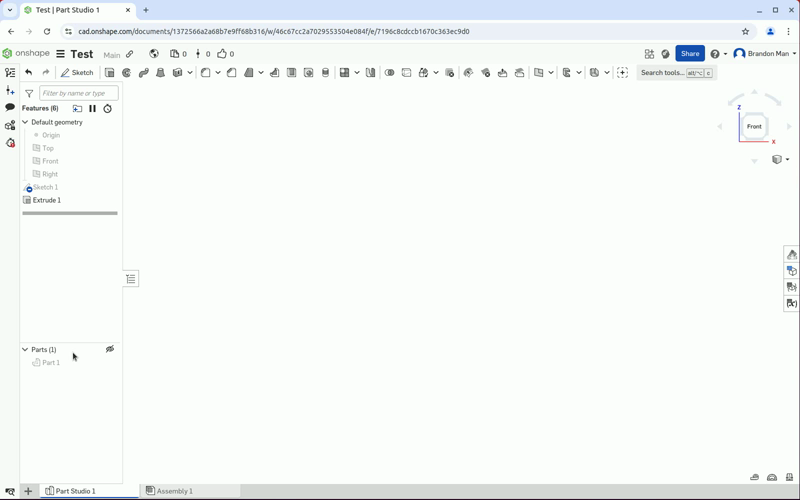
key_down(shift)
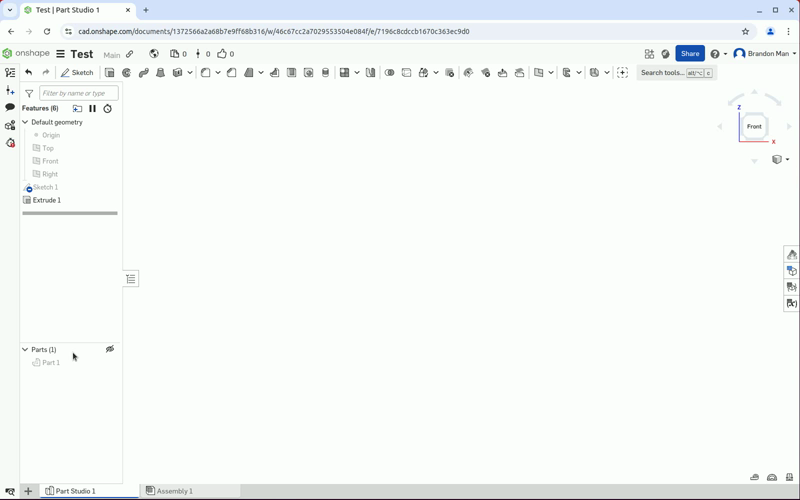
key(down)
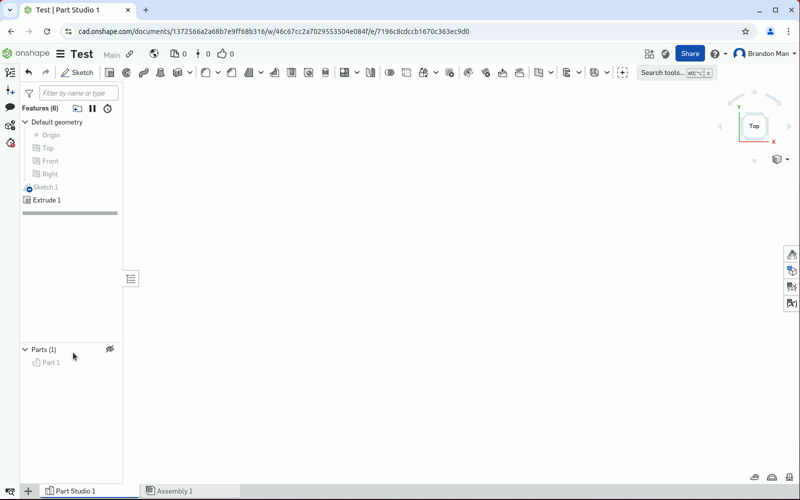
key_up(shift)
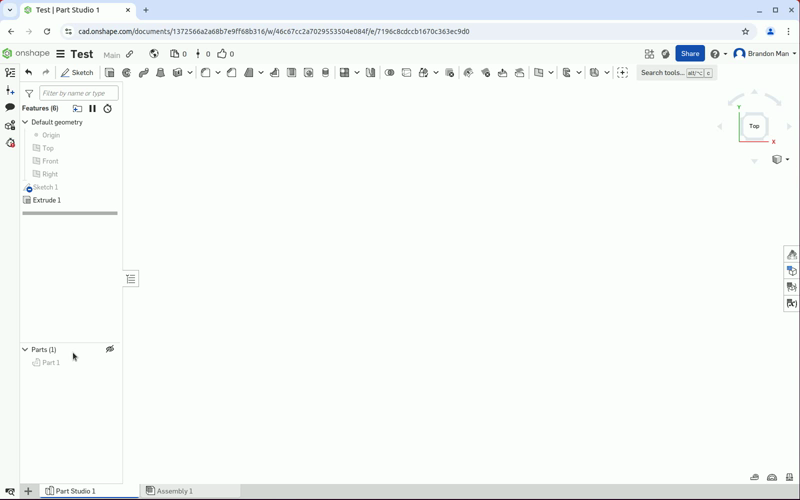
mouse_move(73, 352)
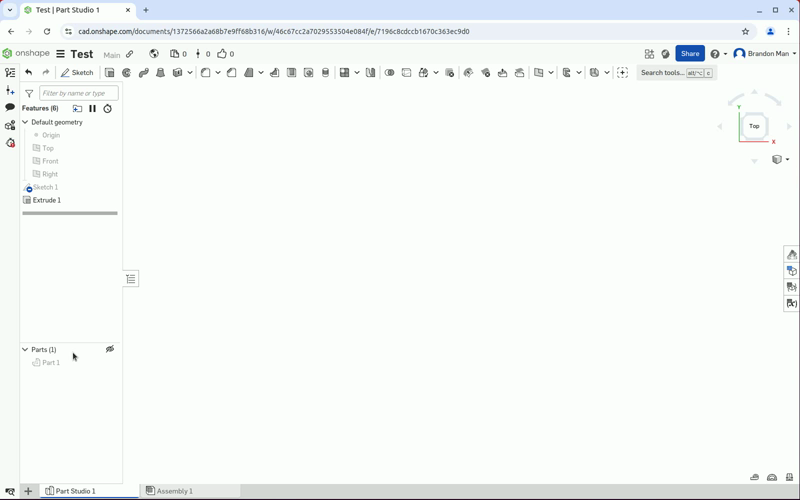
key(shift+y)
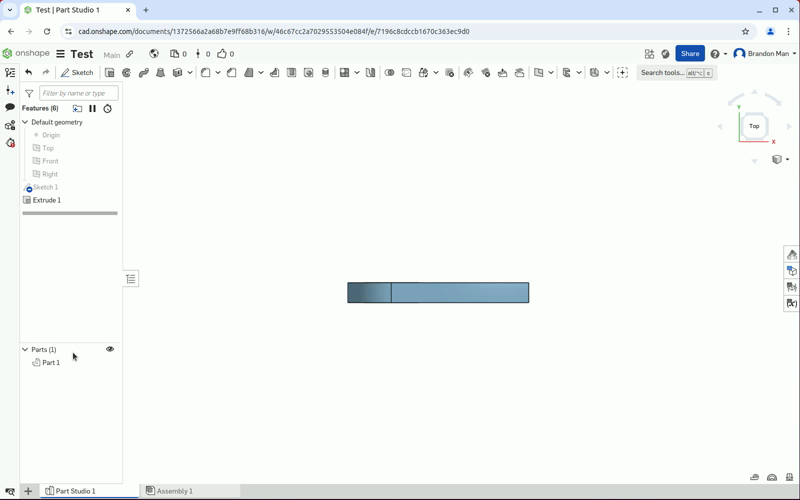
mouse_move(541, 75)
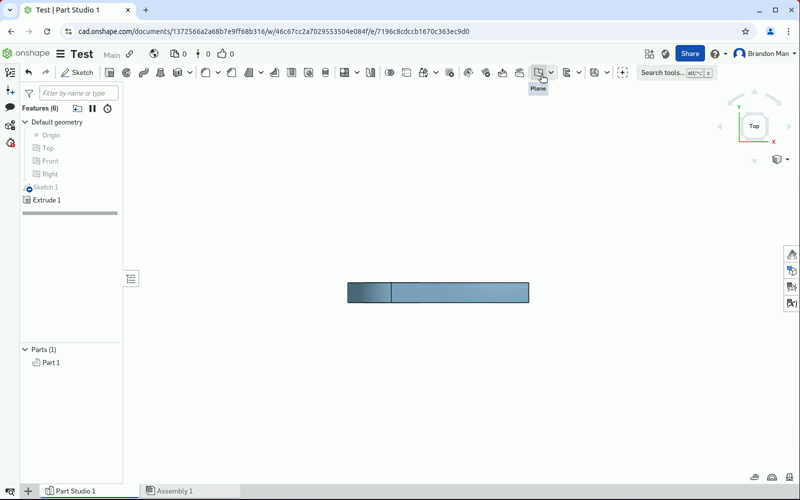
click(541, 75)
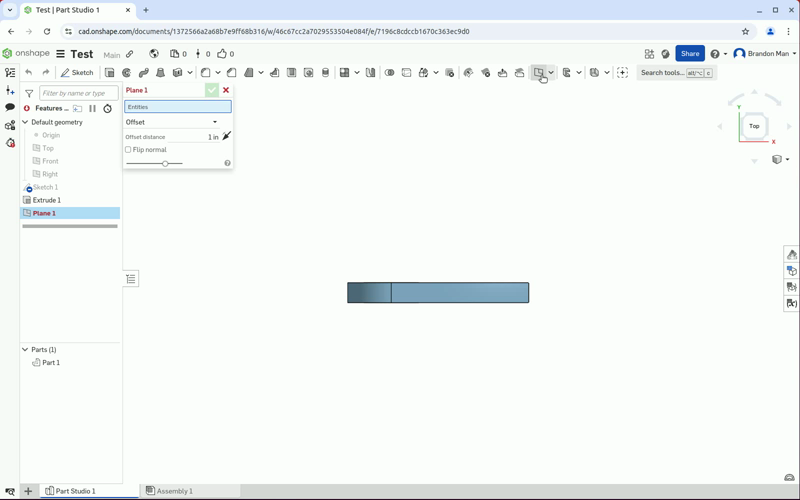
mouse_move(73, 150)
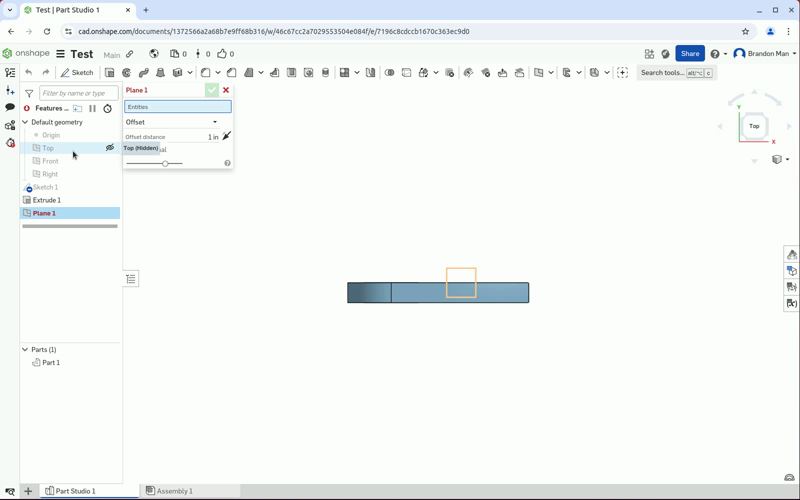
click(73, 150)
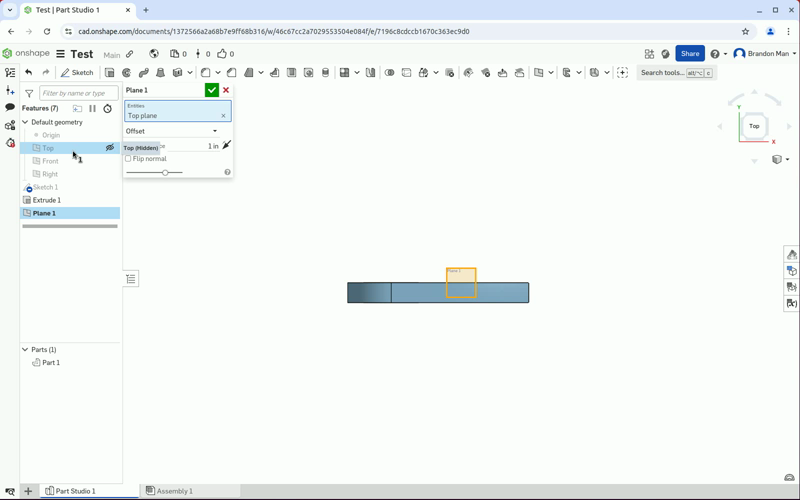
key(tab, 2)
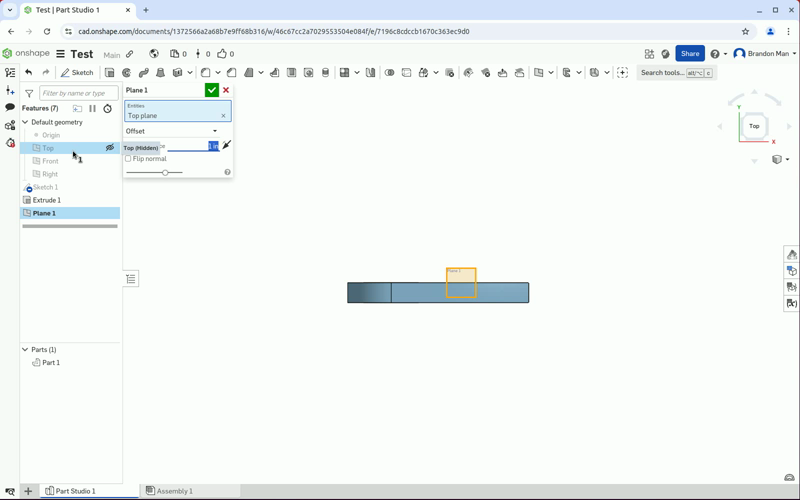
text(8.904)
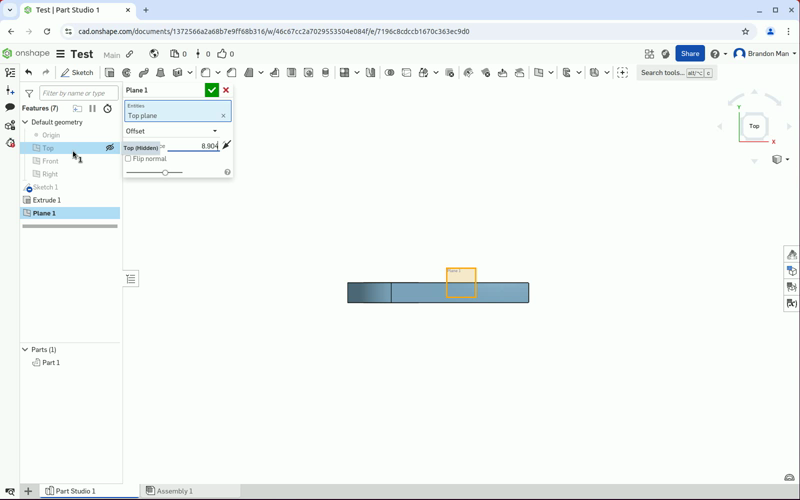
key(enter, 2)
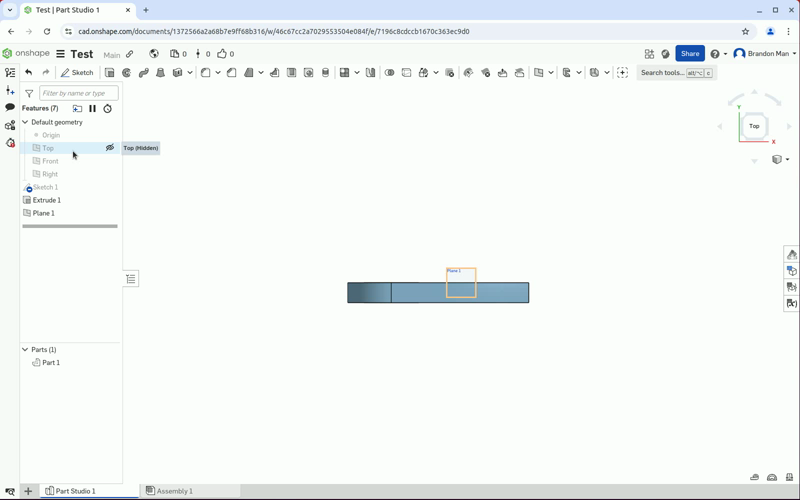
key(shift+s)
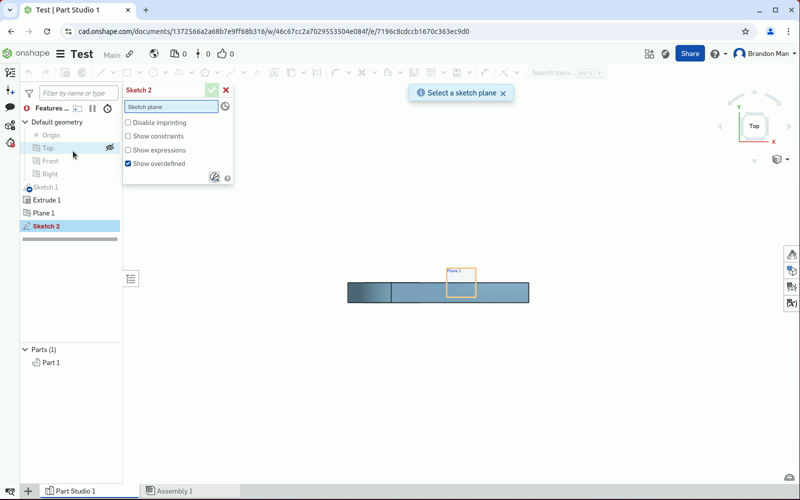
mouse_move(73, 215)
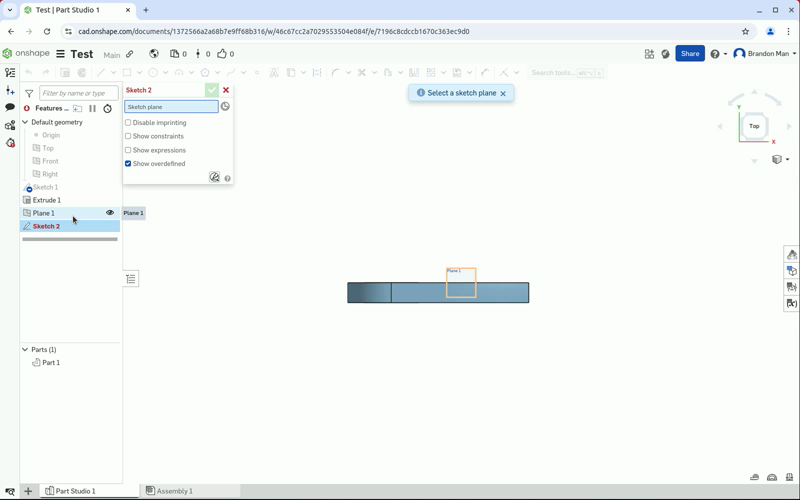
click(73, 215)
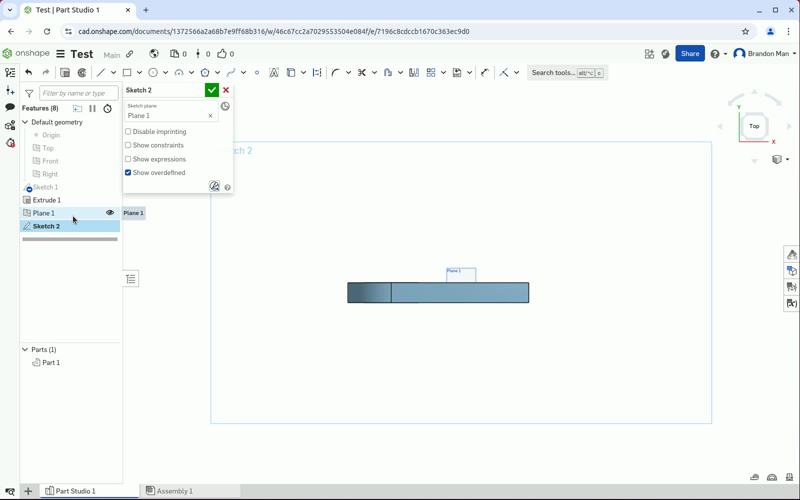
mouse_move(73, 352)
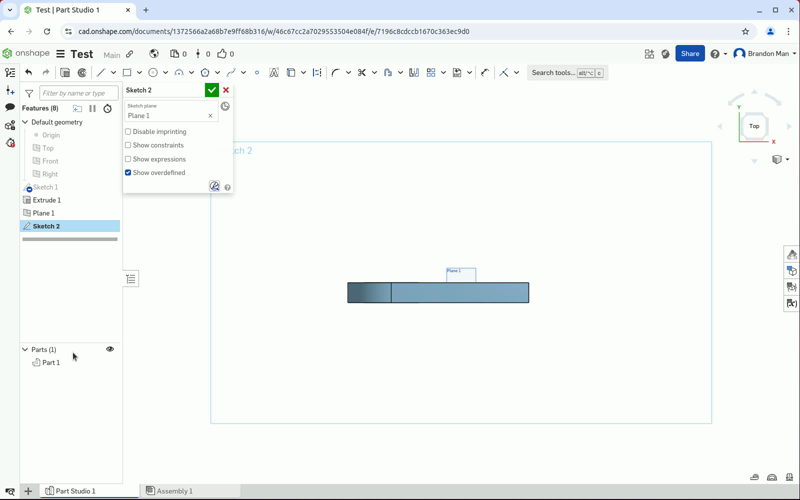
key(y)
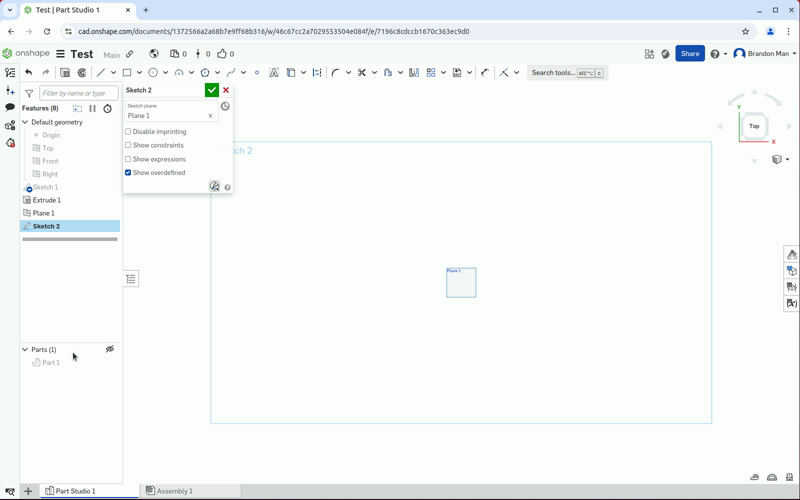
key(c)
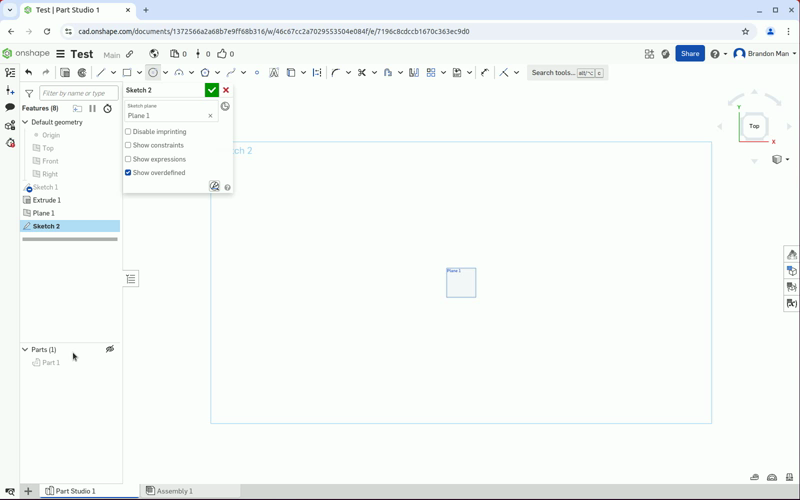
key_down(shift)
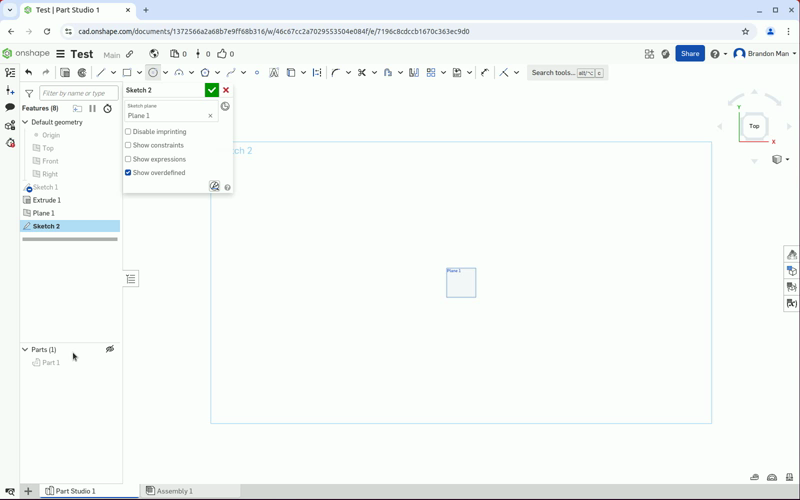
mouse_move(484, 294)
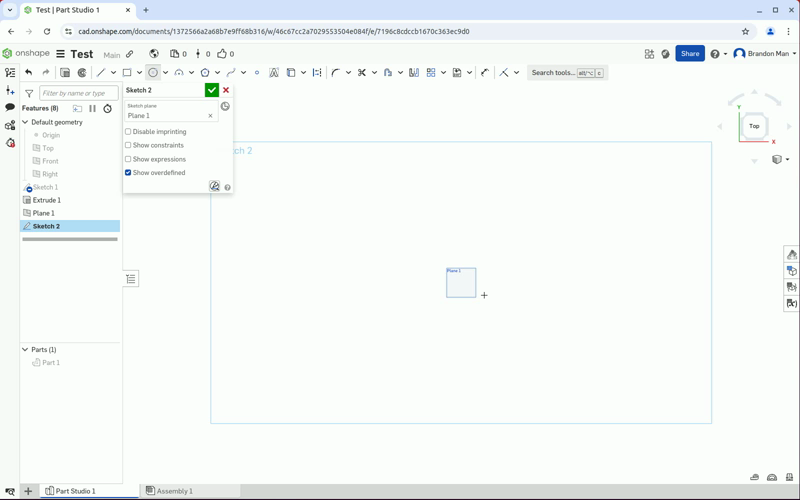
click(484, 294)
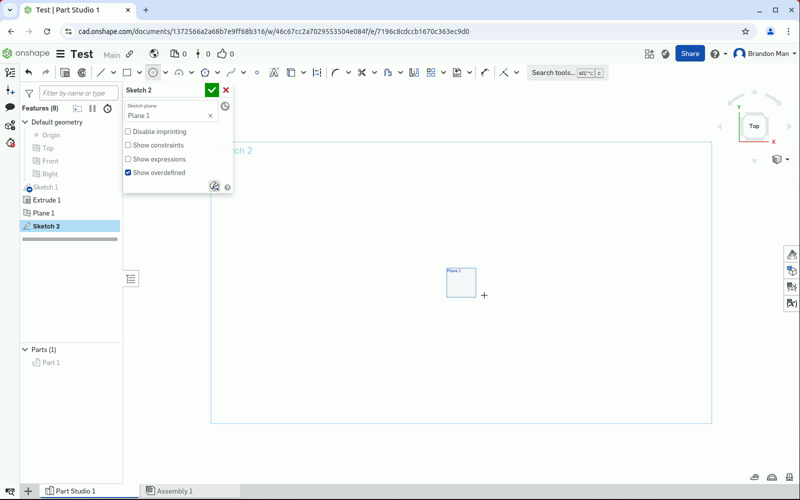
key_up(shift)
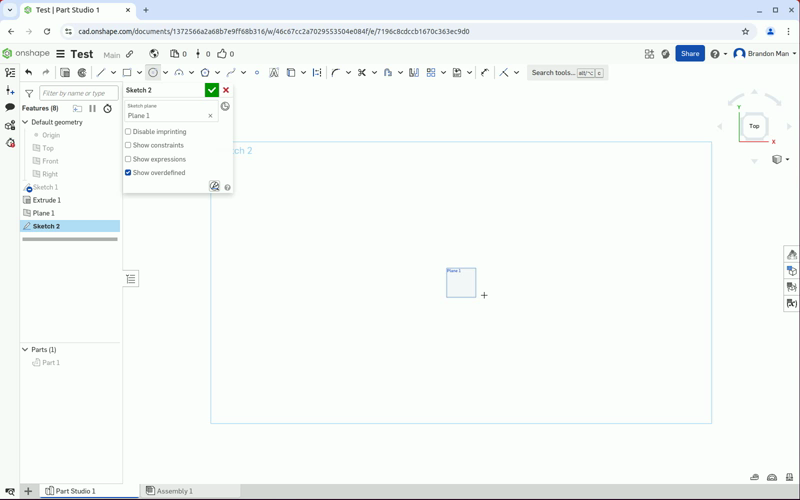
mouse_move(486, 294)
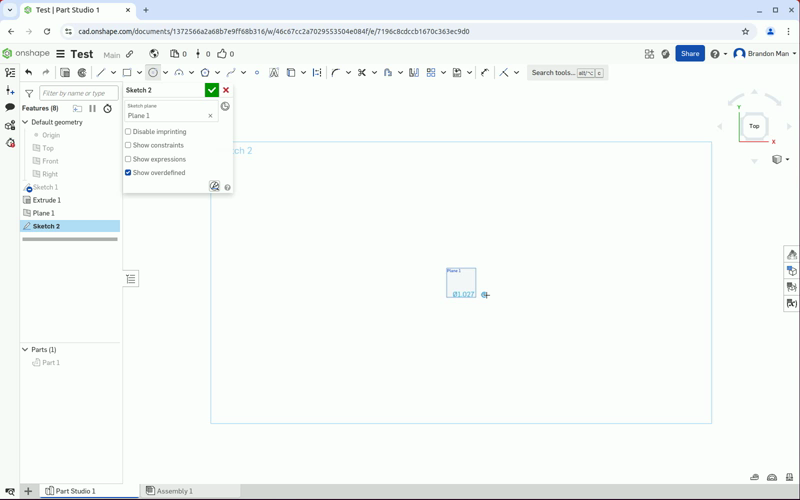
scroll(6)
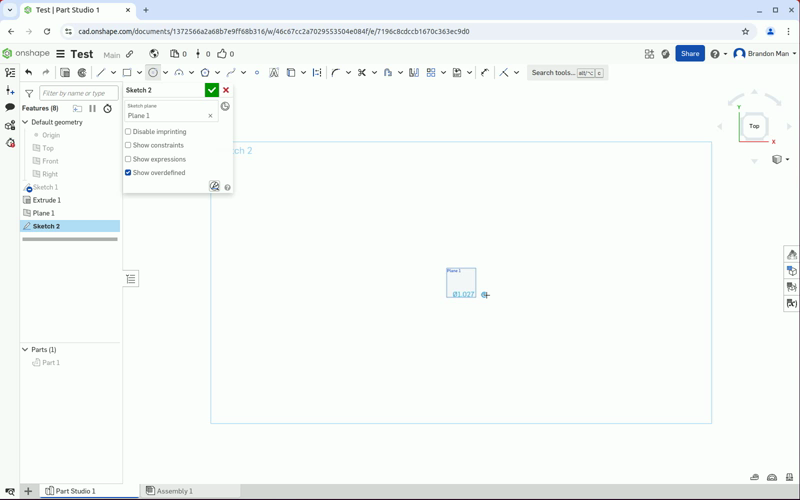
scroll(6)
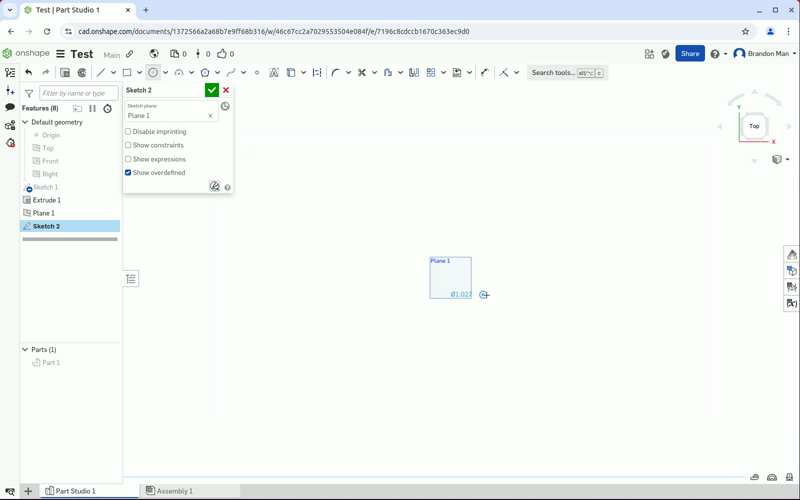
scroll(6)
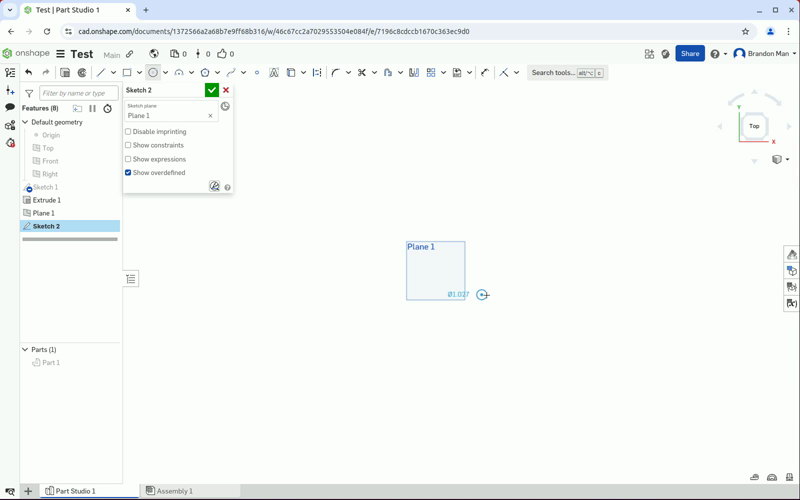
scroll(6)
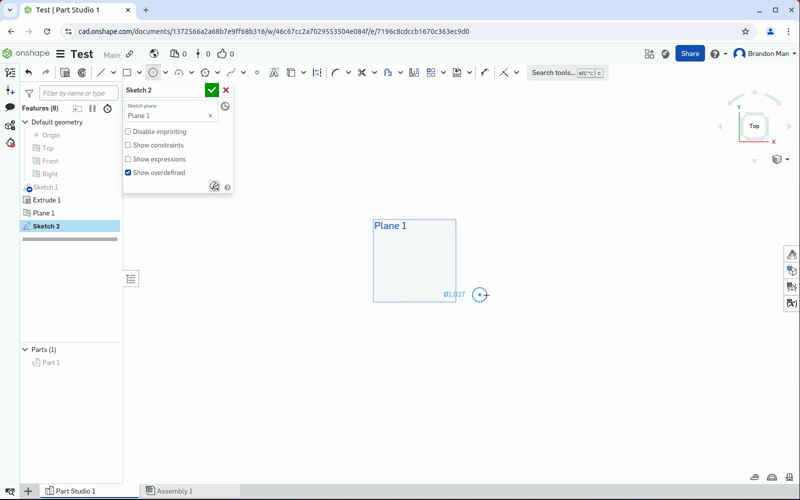
scroll(6)
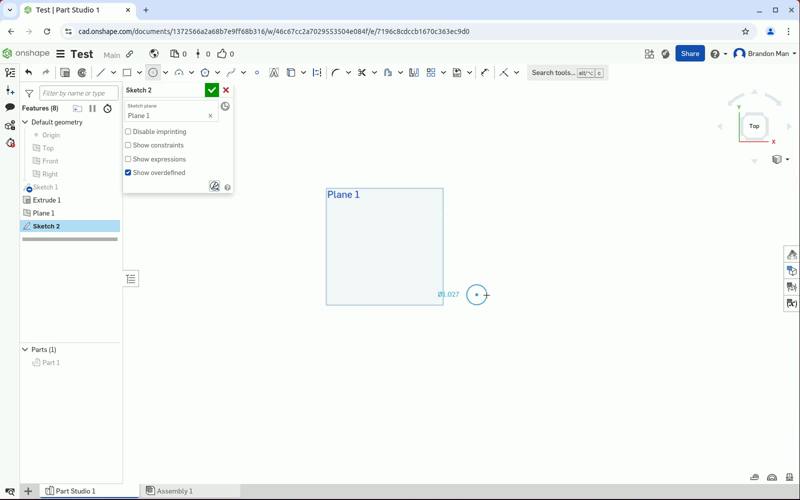
scroll(6)
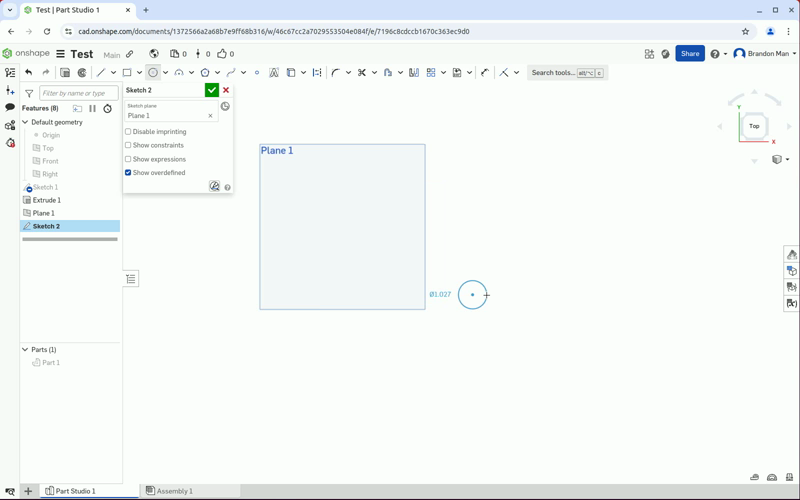
scroll(6)
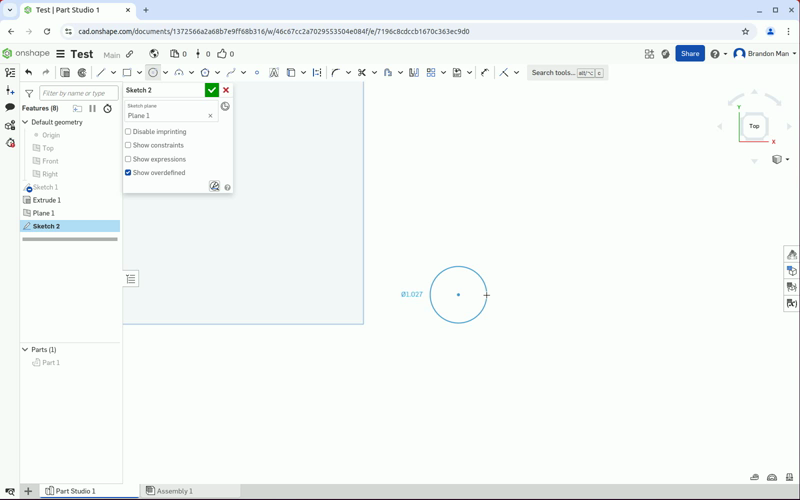
click(486, 294)
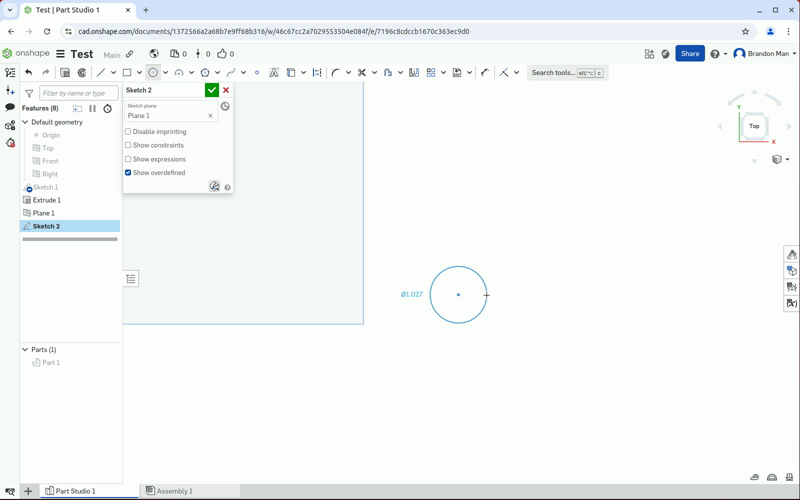
scroll(-6)
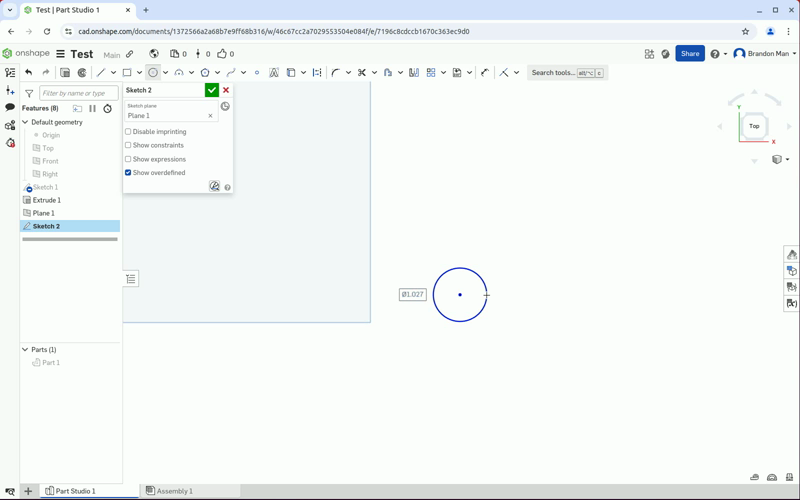
scroll(-6)
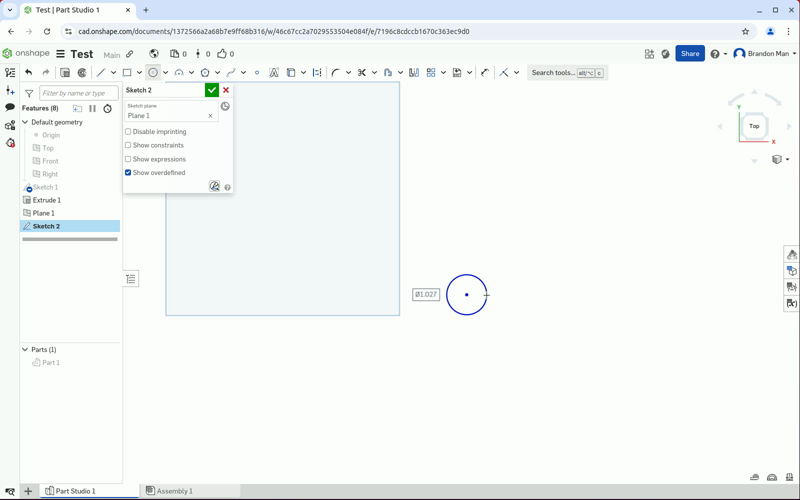
scroll(-6)
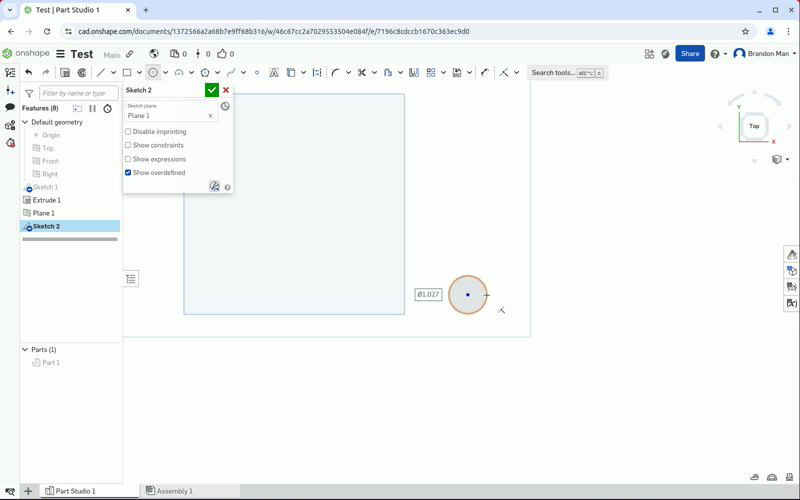
scroll(-6)
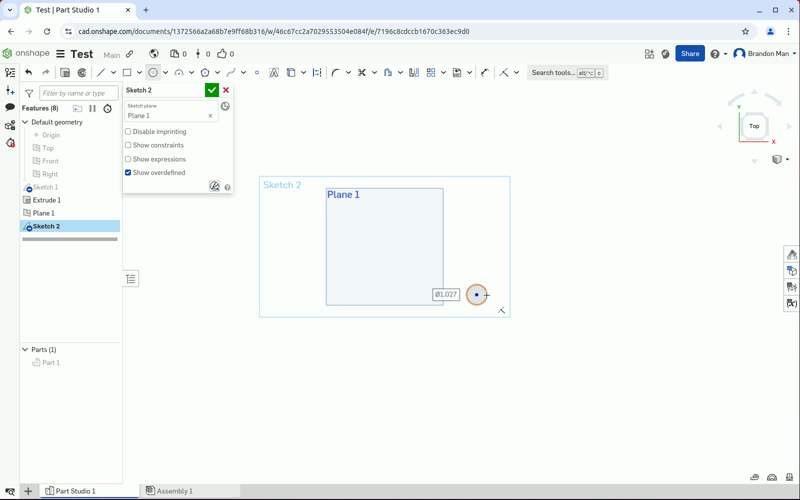
scroll(-6)
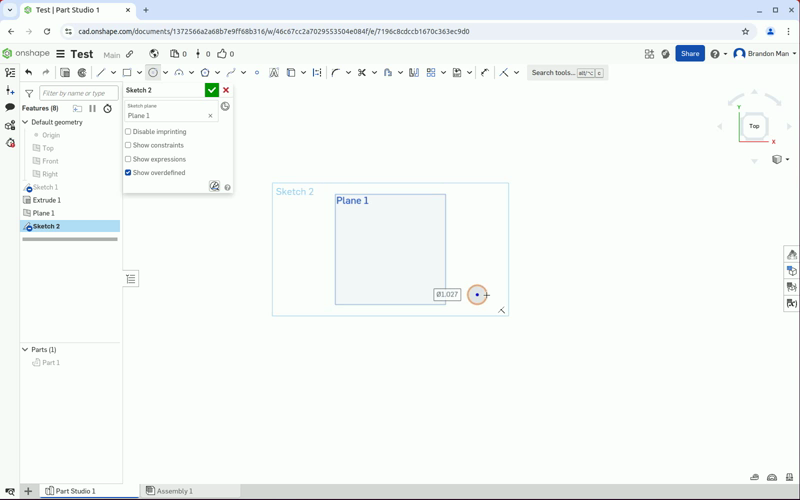
scroll(-6)
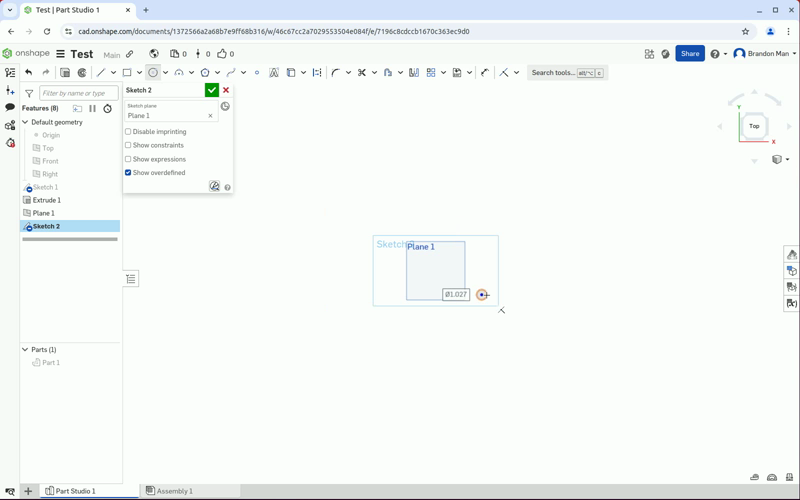
scroll(-6)
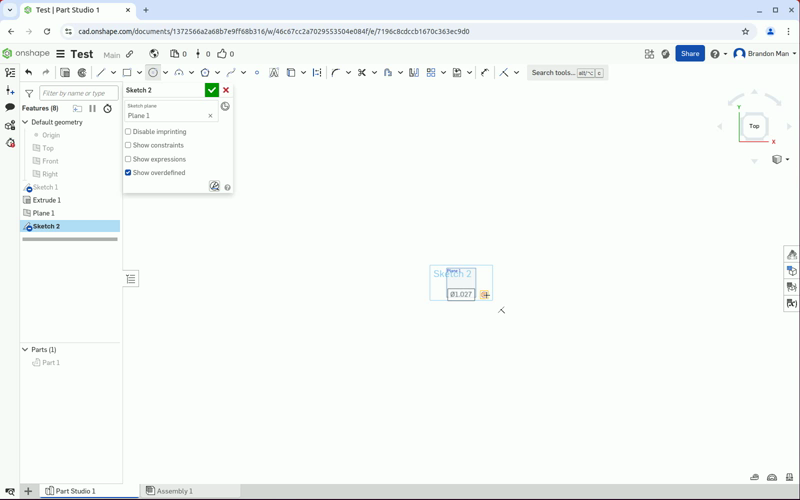
key(esc)
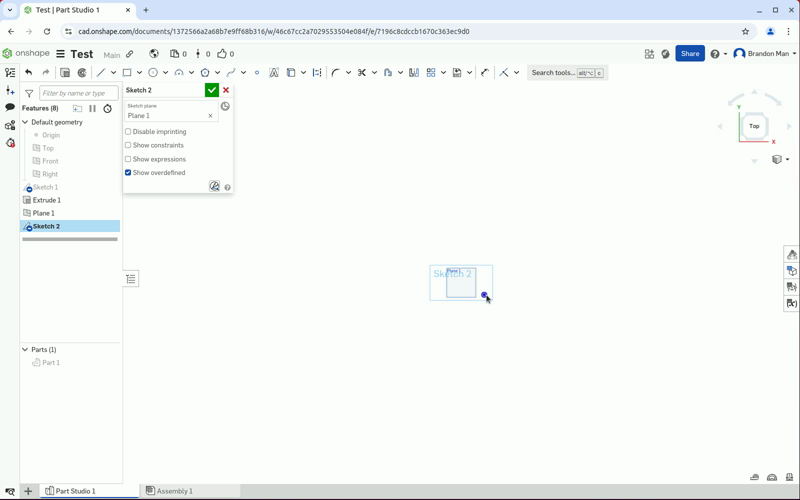
mouse_move(485, 295)
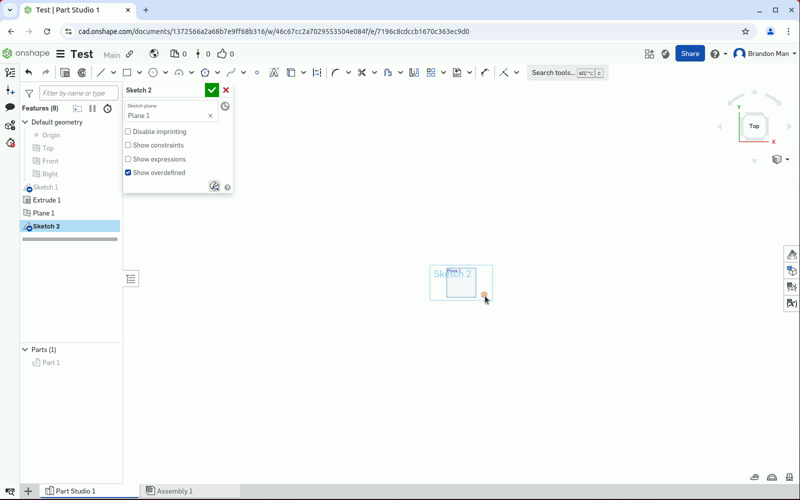
scroll(6)
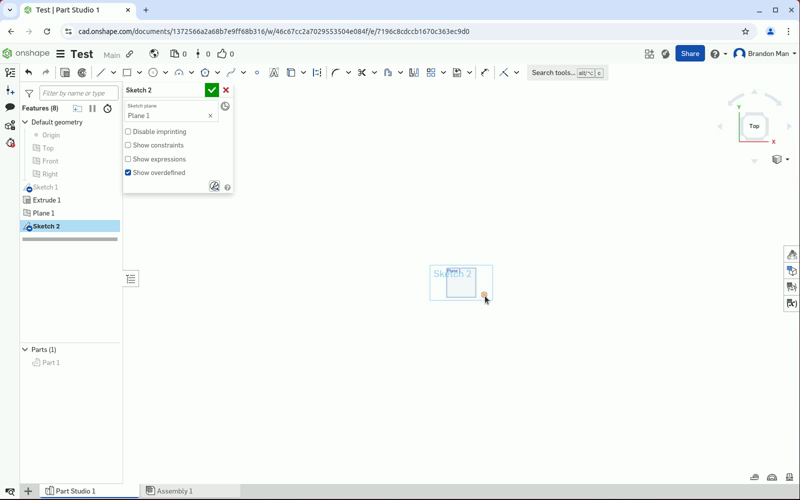
scroll(6)
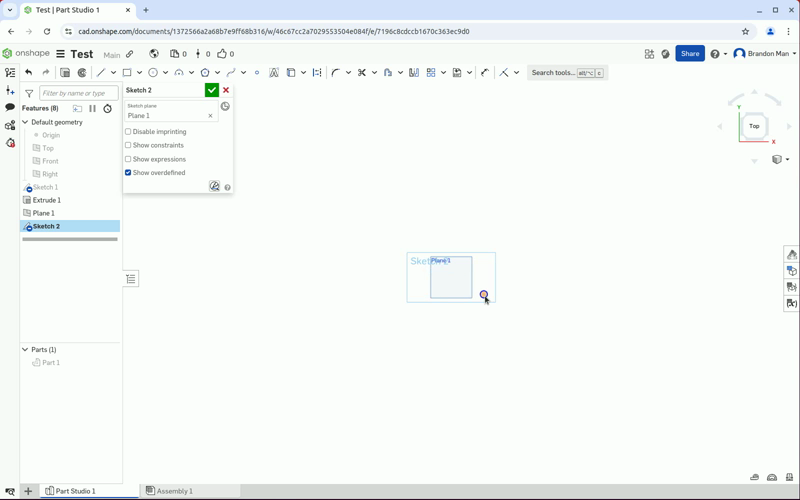
scroll(6)
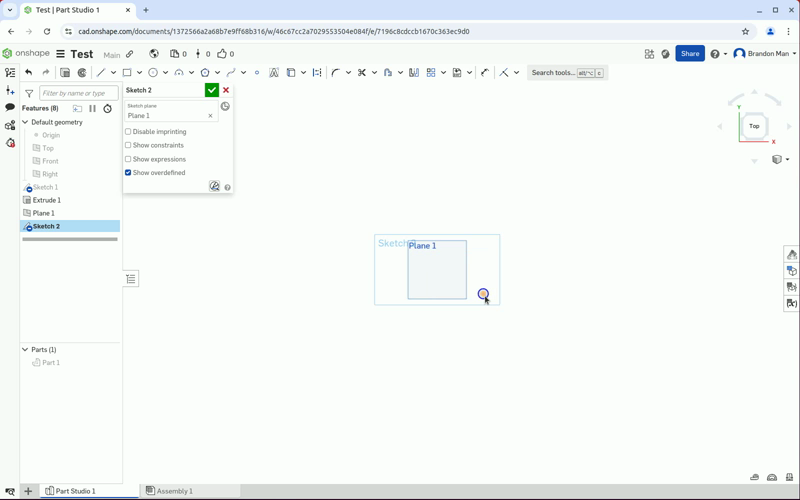
scroll(6)
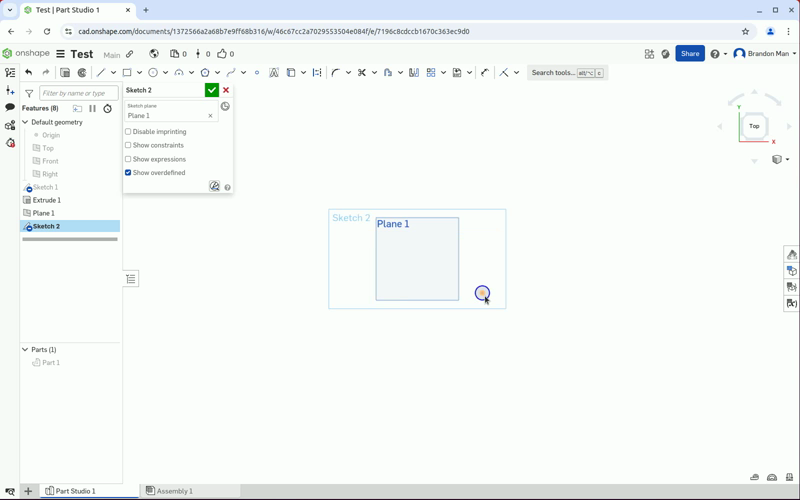
scroll(6)
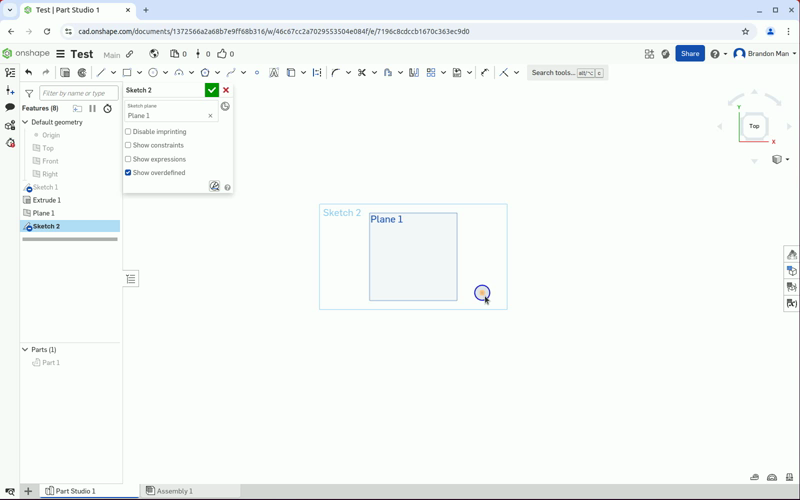
scroll(6)
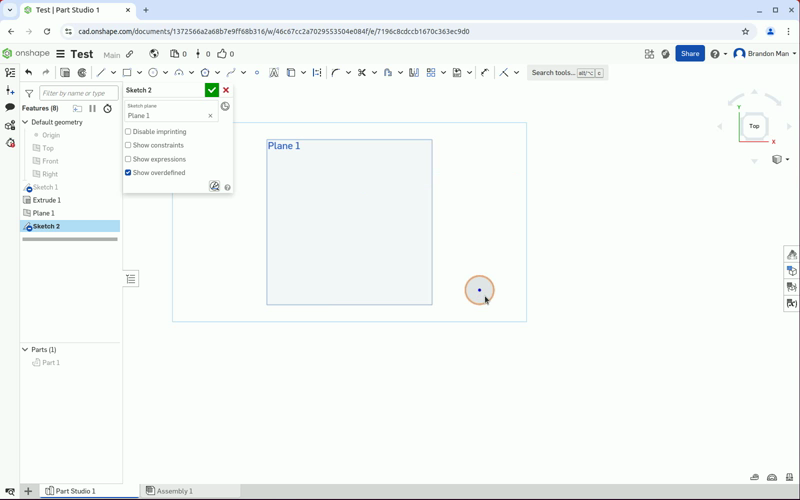
scroll(6)
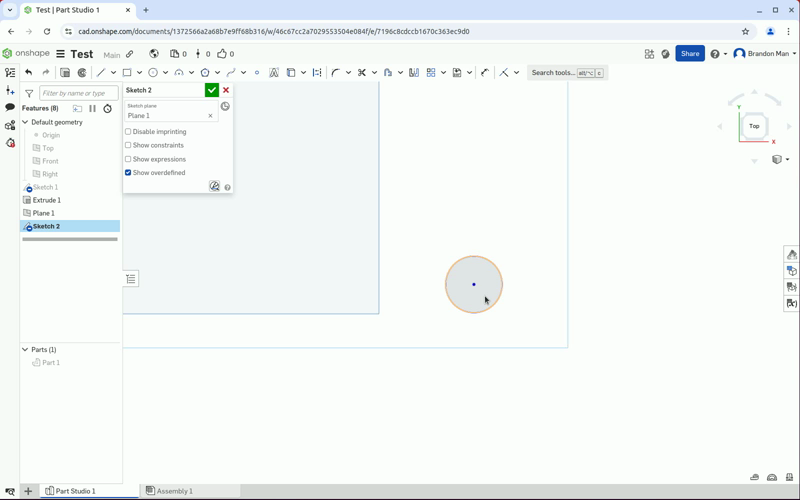
click(485, 295)
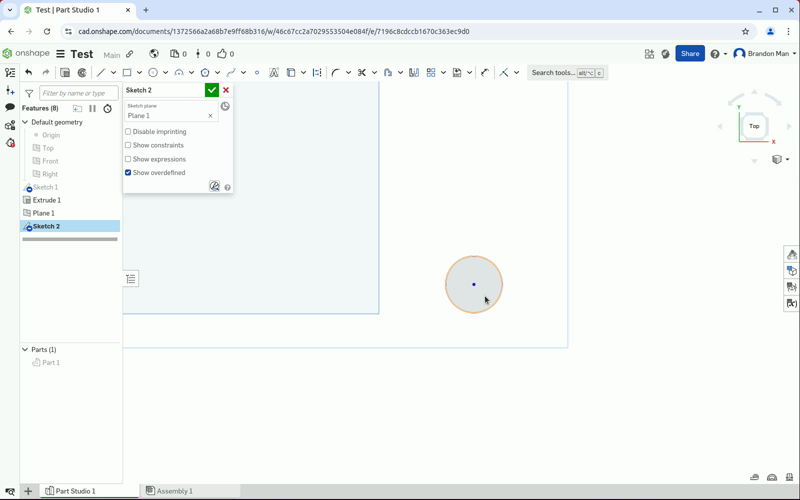
scroll(-6)
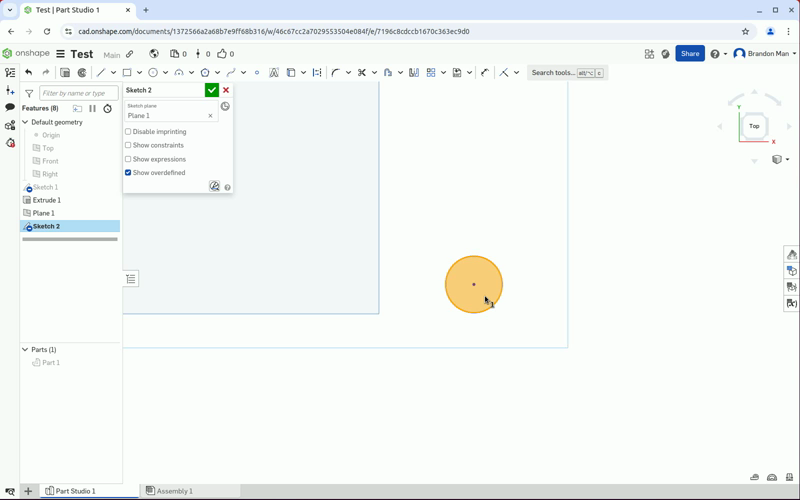
scroll(-6)
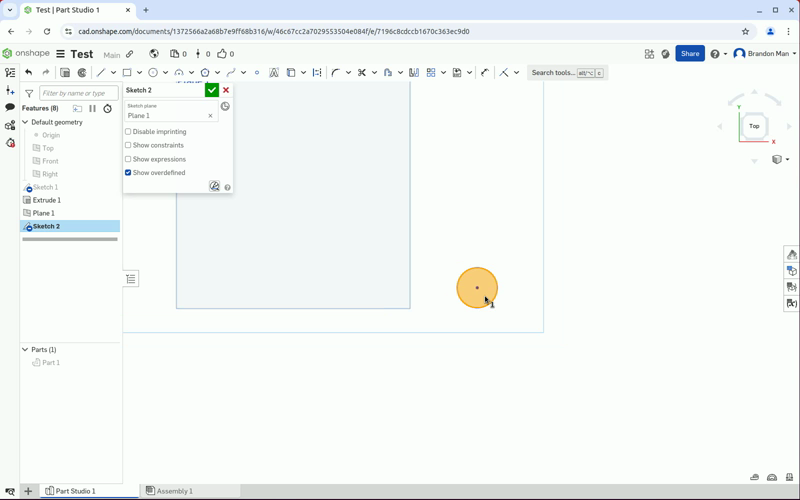
scroll(-6)
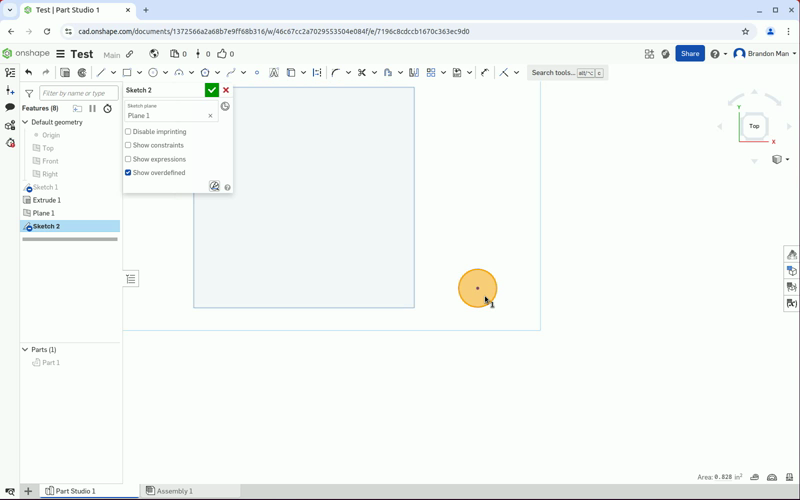
scroll(-6)
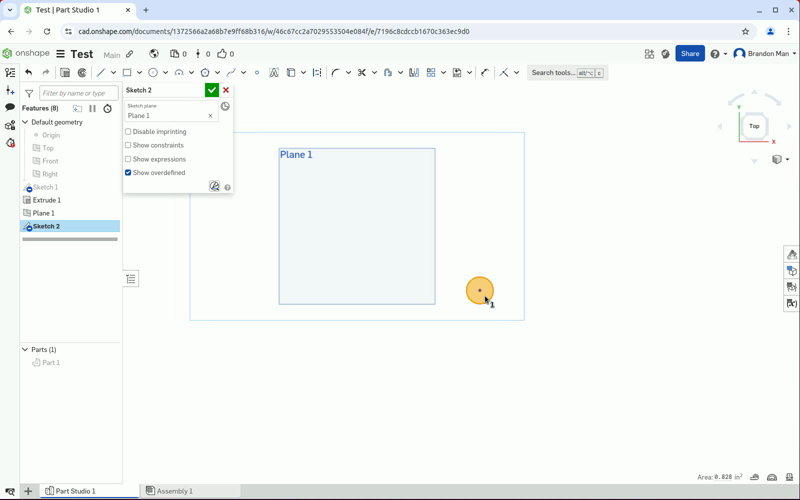
scroll(-6)
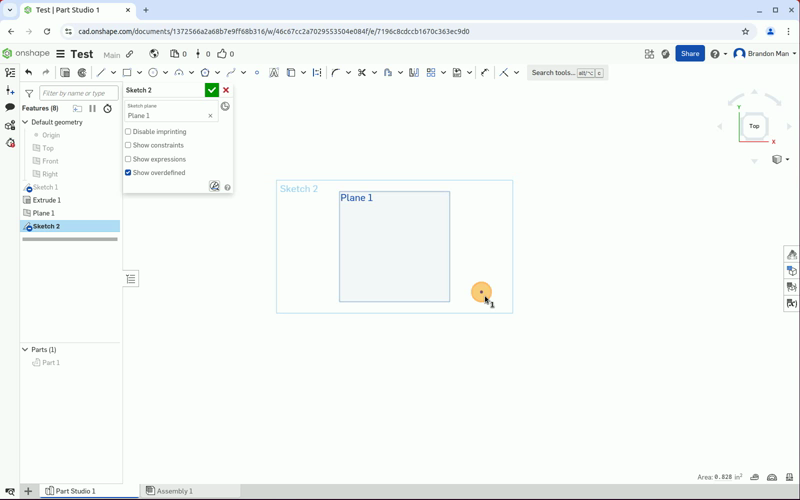
scroll(-6)
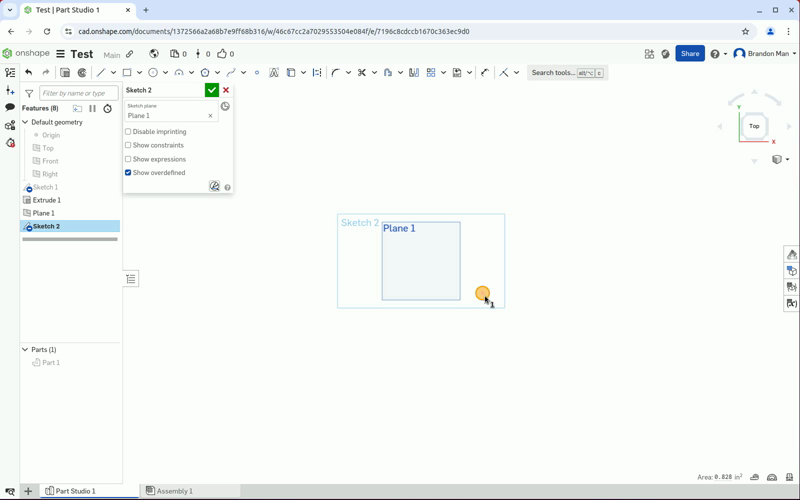
scroll(-6)
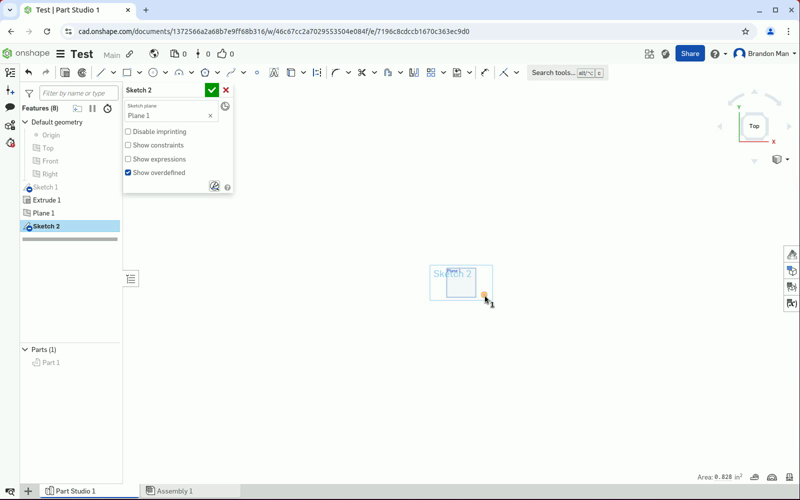
mouse_move(73, 352)
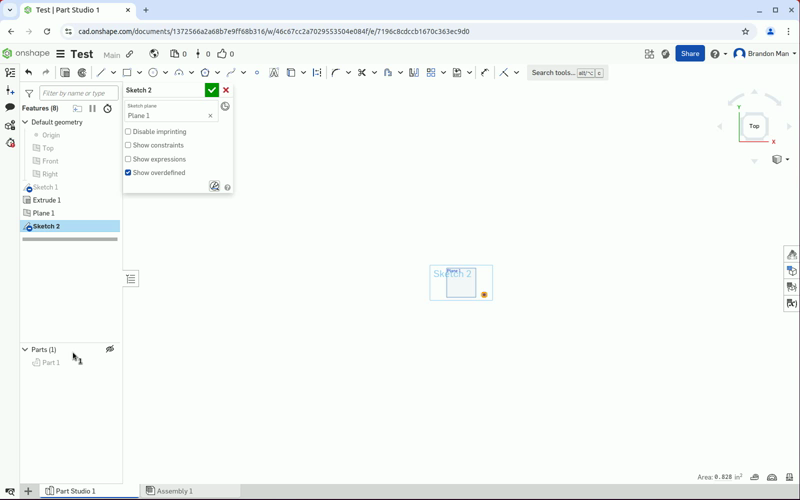
key(shift+y)
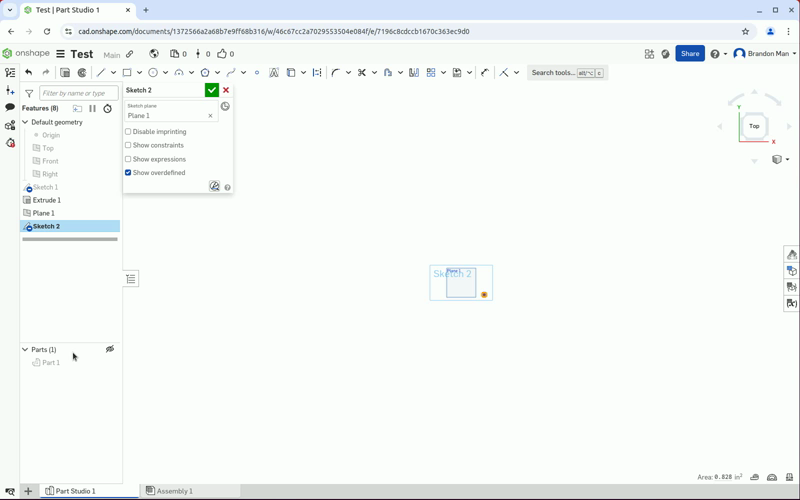
key(shift+e)
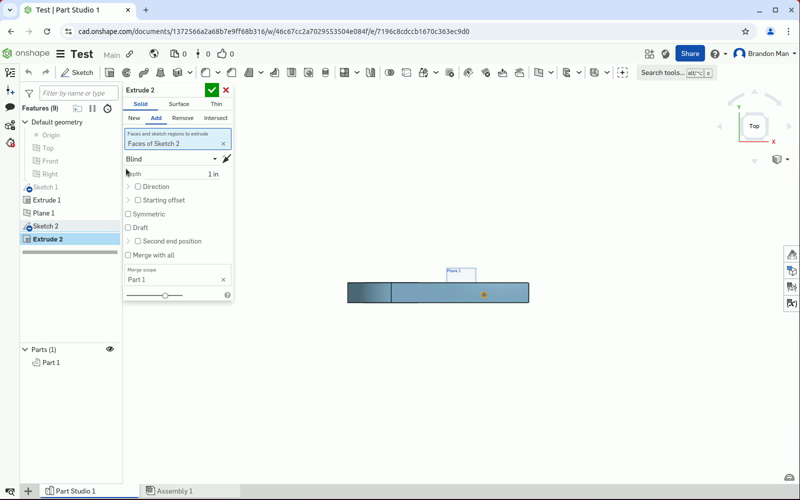
mouse_move(143, 106)
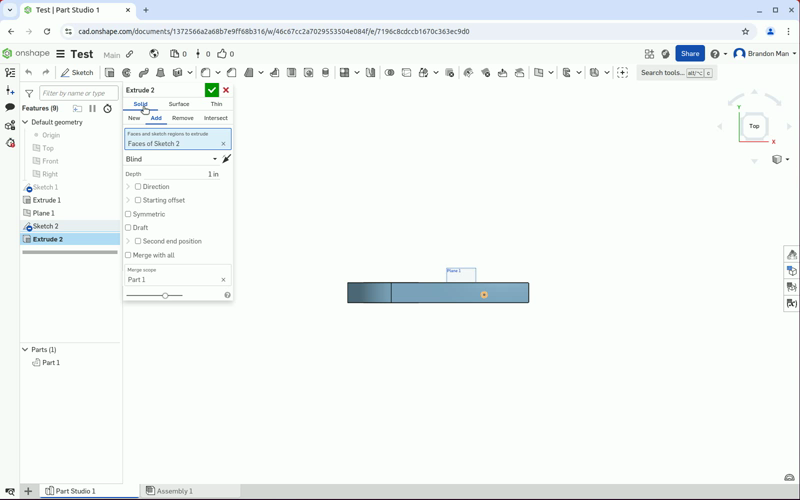
click(143, 106)
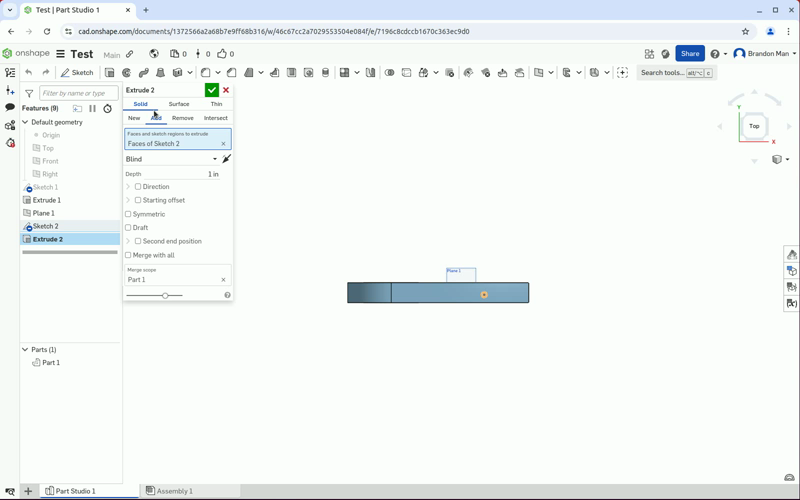
mouse_move(186, 120)
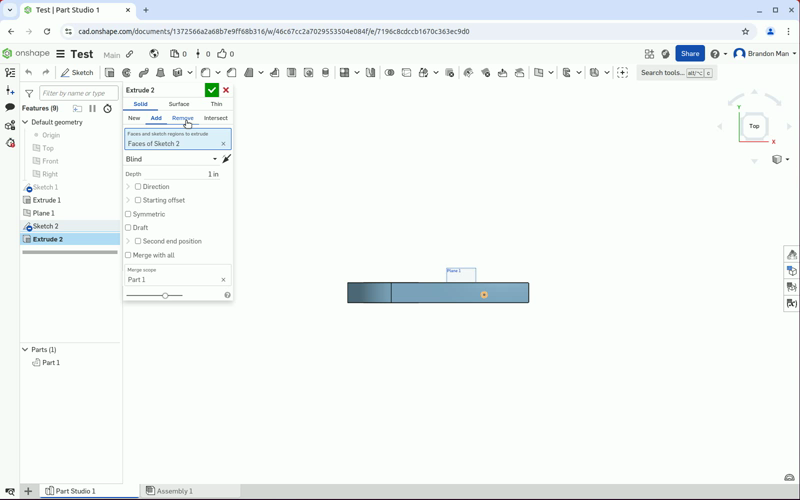
click(186, 120)
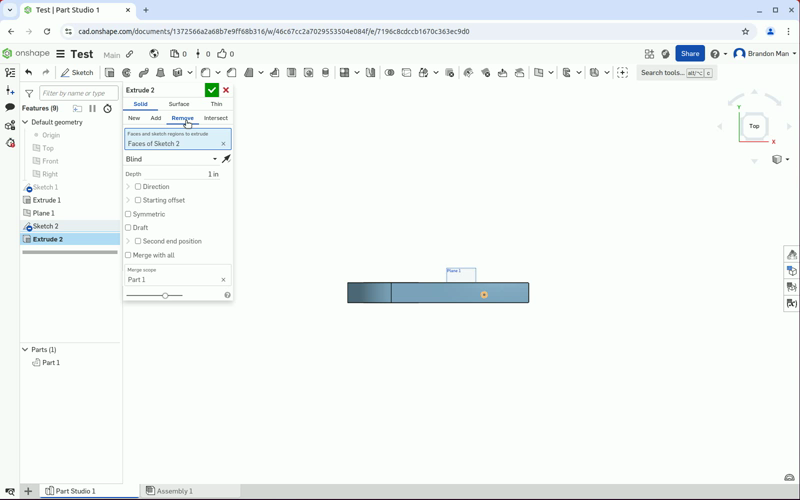
key(tab, 4)
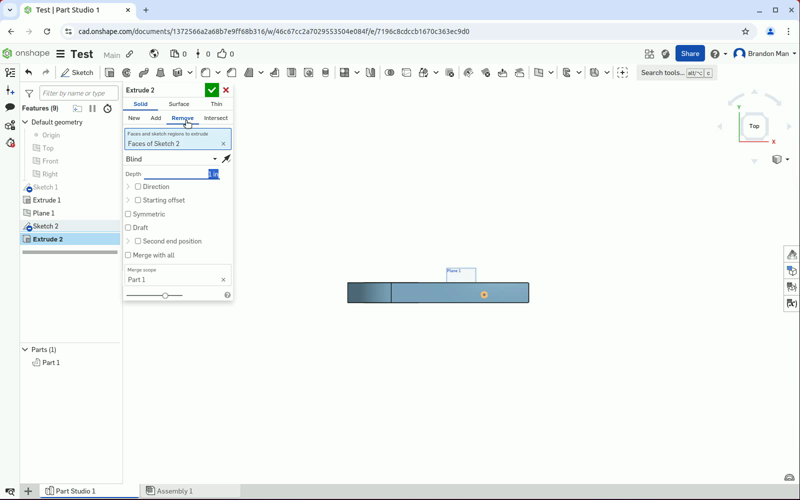
text(3.37)
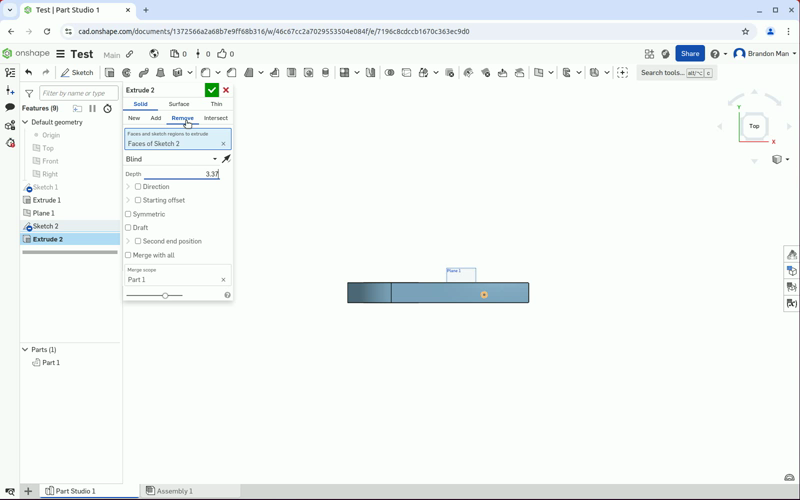
key(tab, 6)
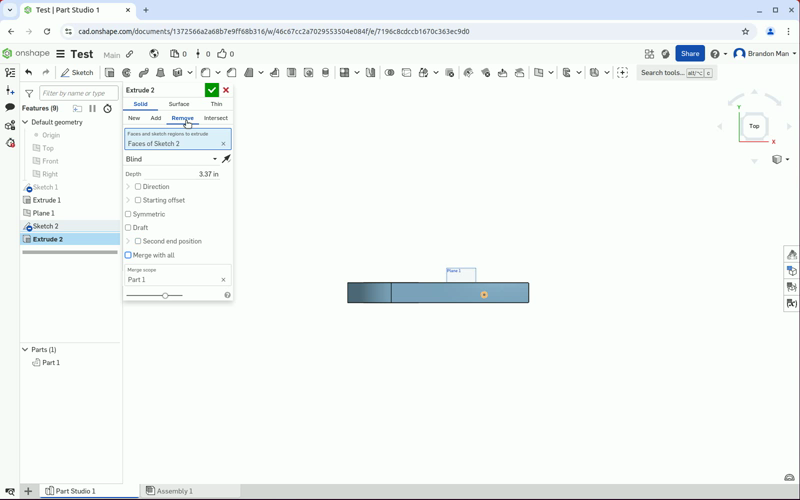
key(space)
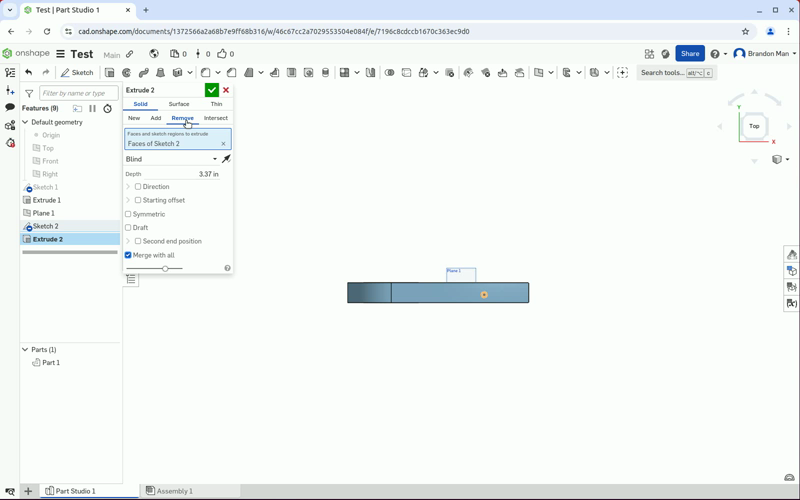
key(enter)
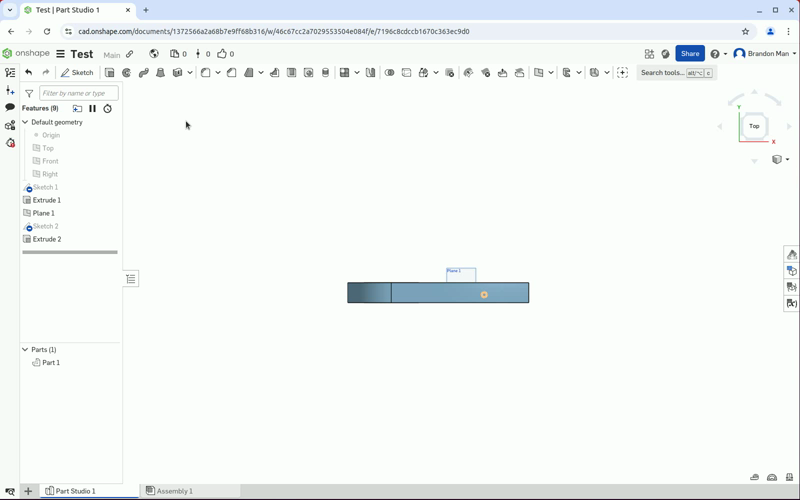
key(shift+h)
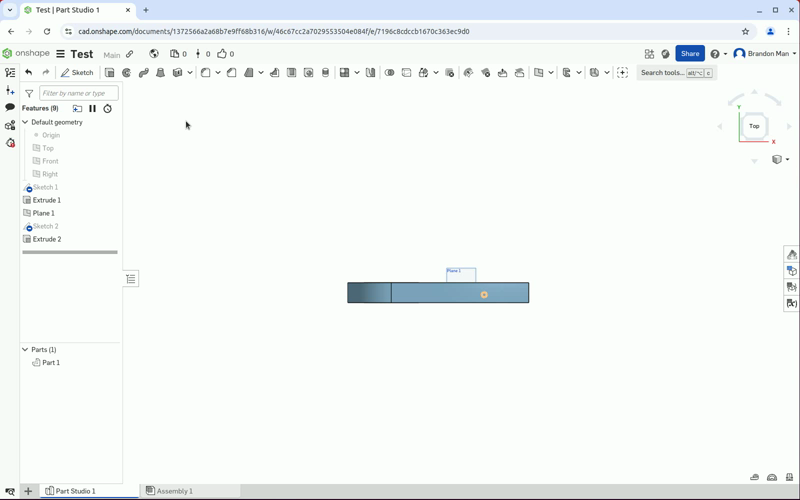
key(shift+h)
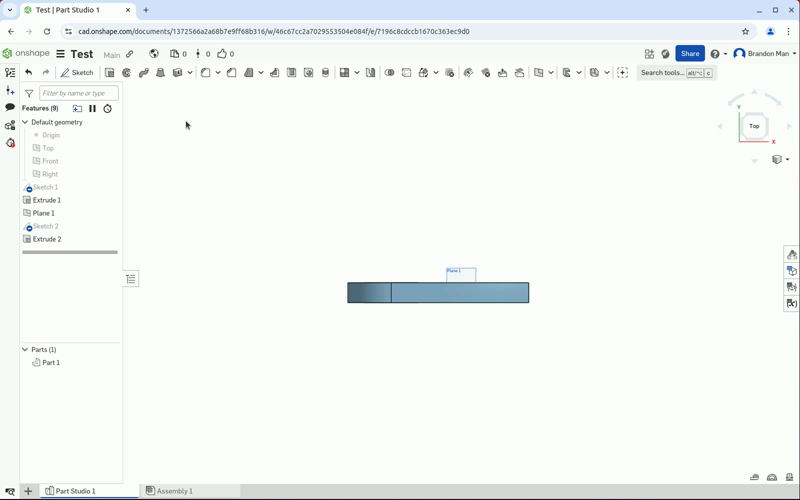
mouse_move(73, 189)
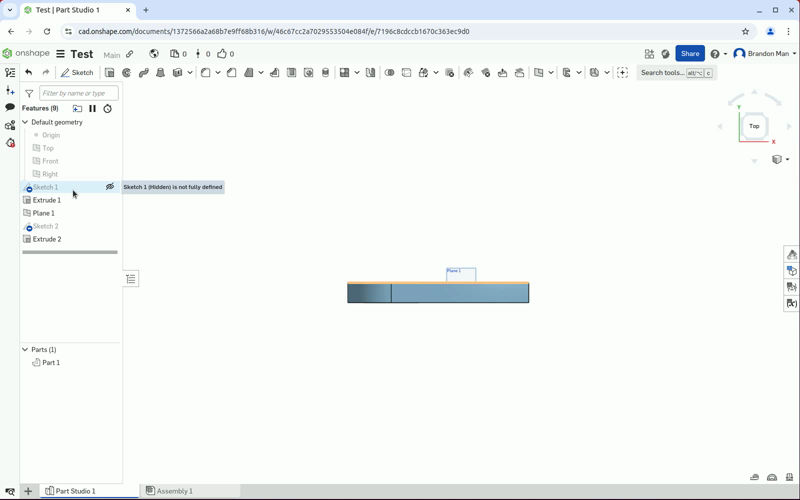
click(73, 189)
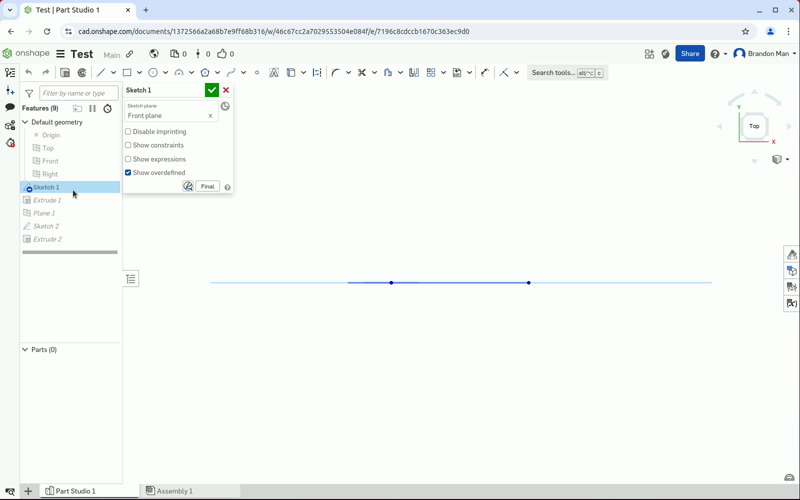
mouse_move(229, 92)
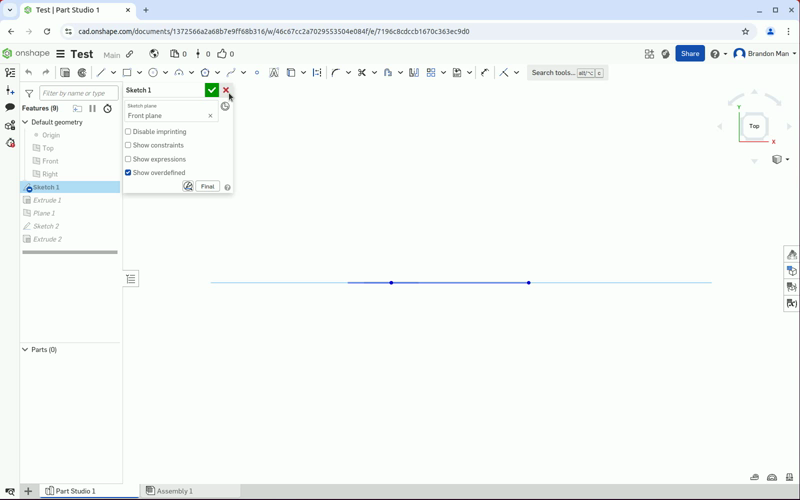
click(229, 92)
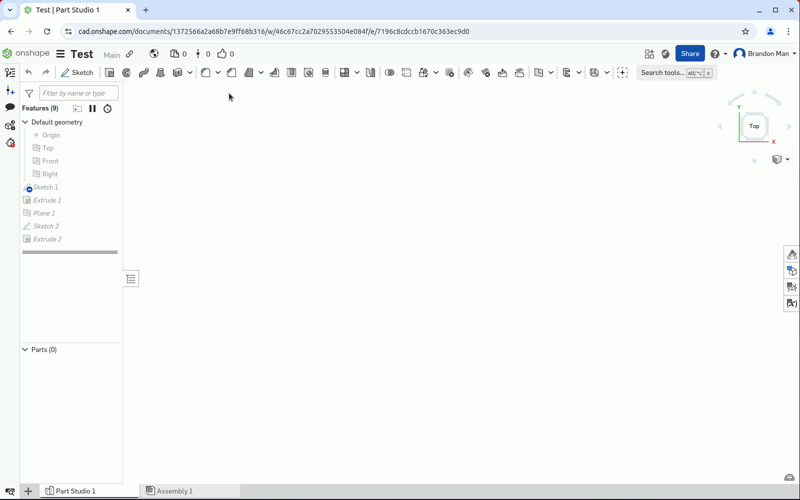
key(shift+s)
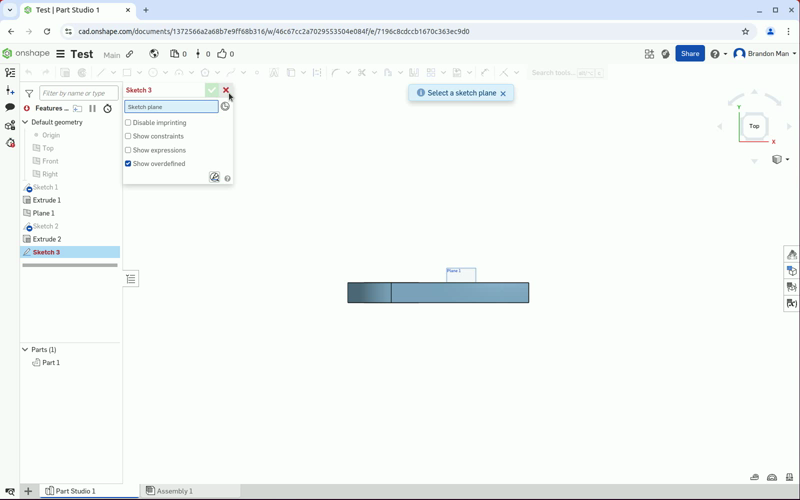
mouse_move(73, 215)
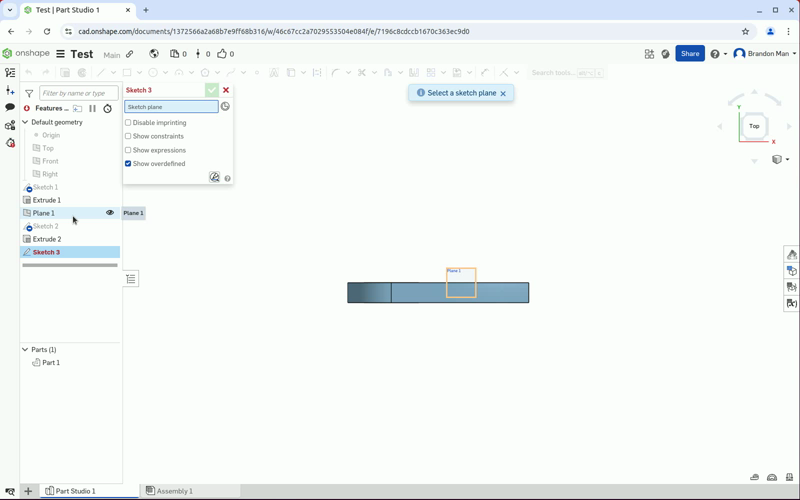
click(73, 215)
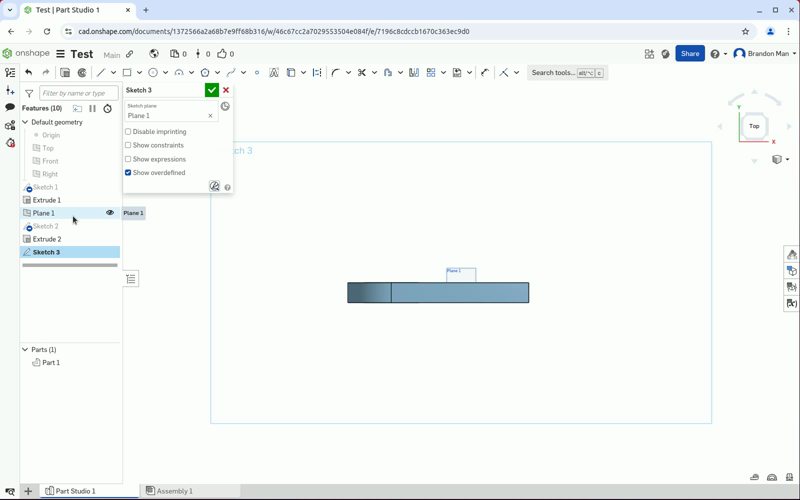
mouse_move(73, 352)
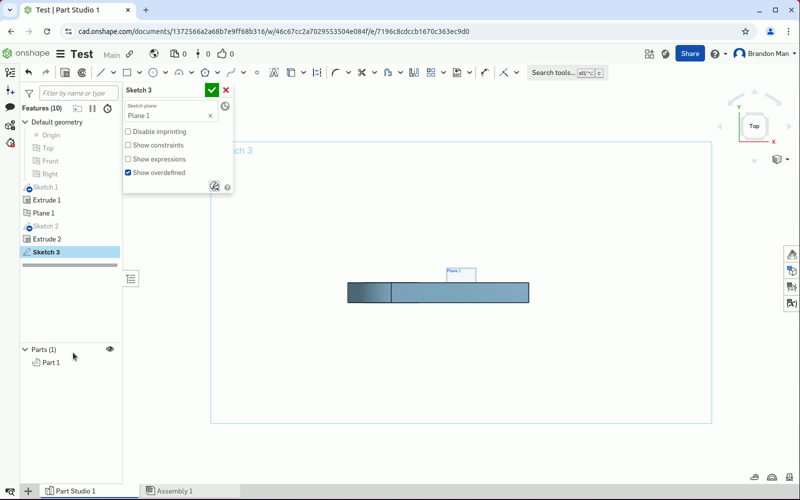
key(y)
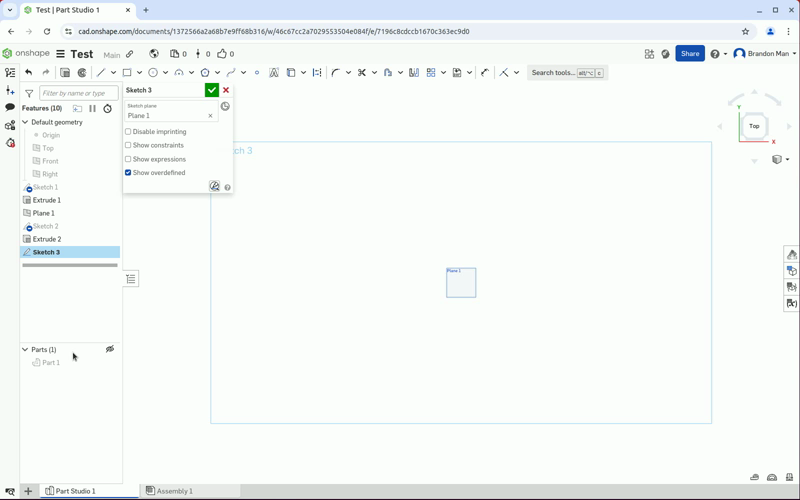
key(c)
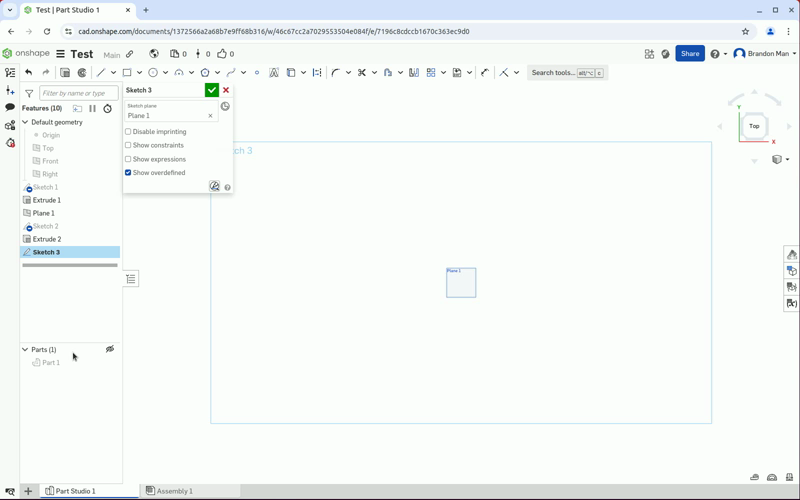
key_down(shift)
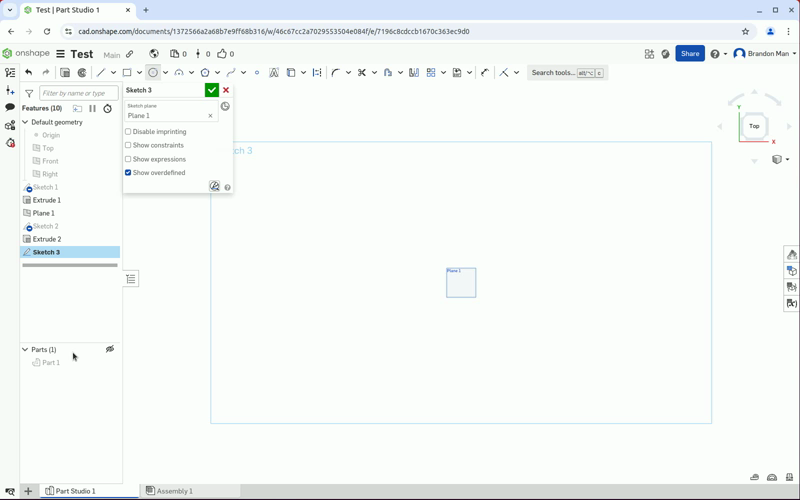
mouse_move(468, 294)
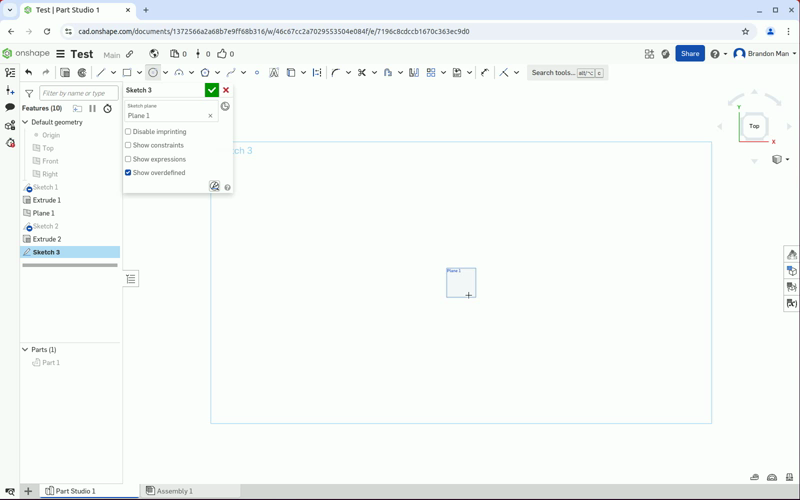
click(468, 294)
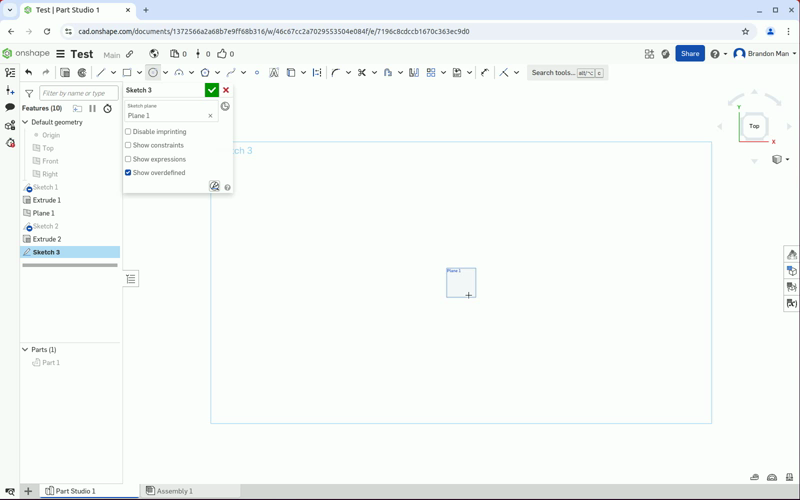
key_up(shift)
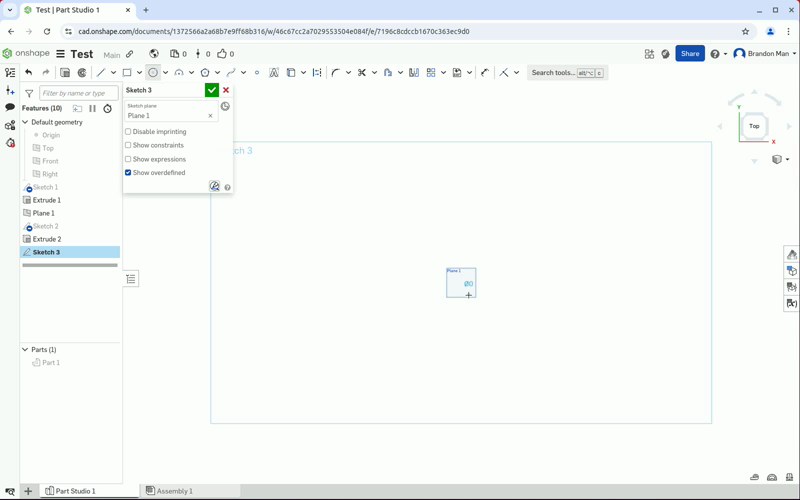
mouse_move(471, 294)
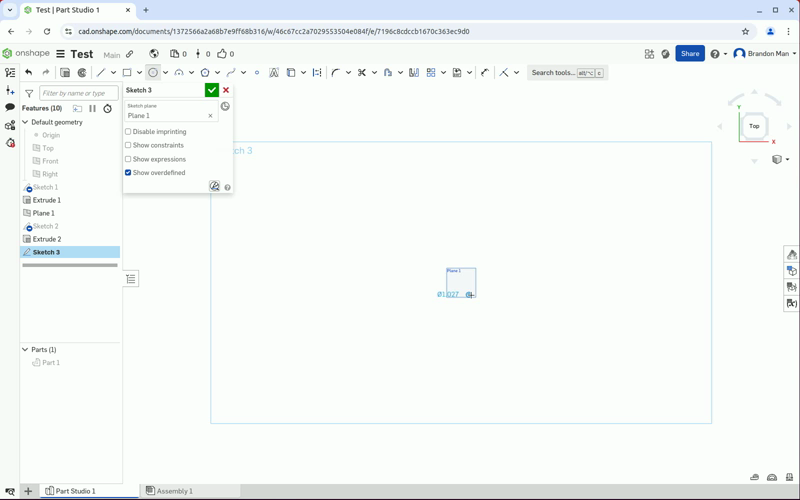
scroll(6)
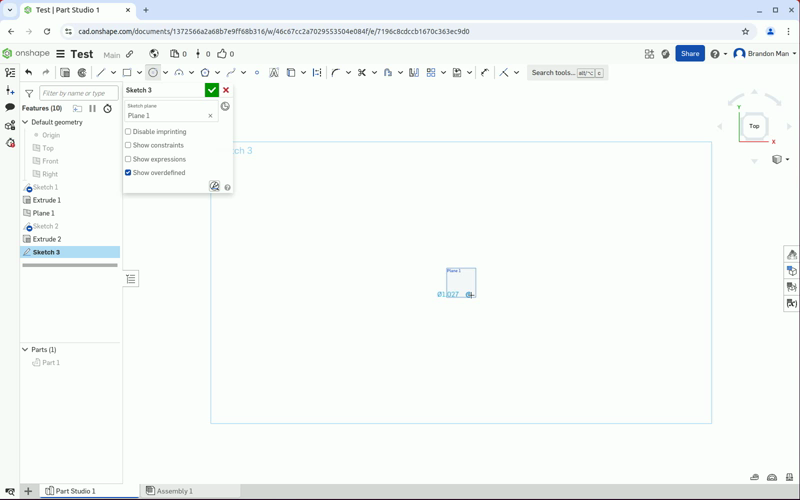
scroll(6)
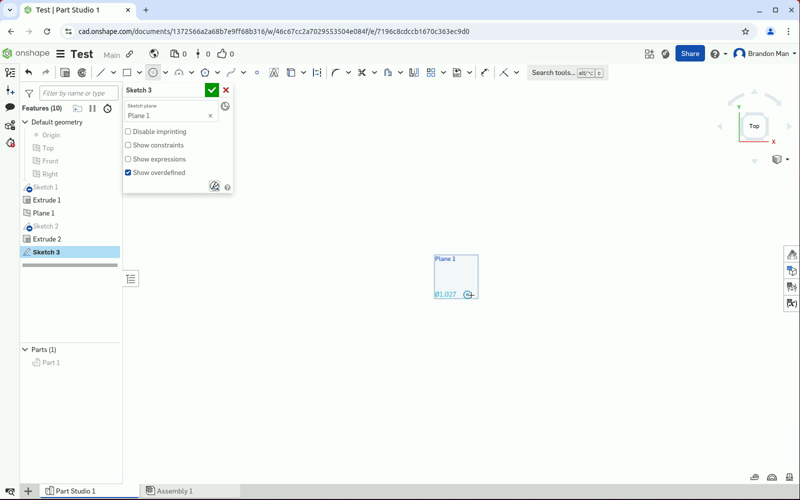
scroll(6)
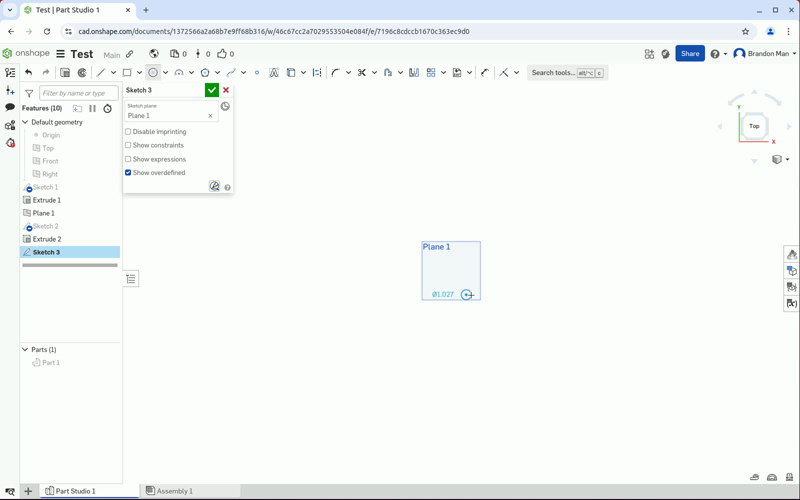
scroll(6)
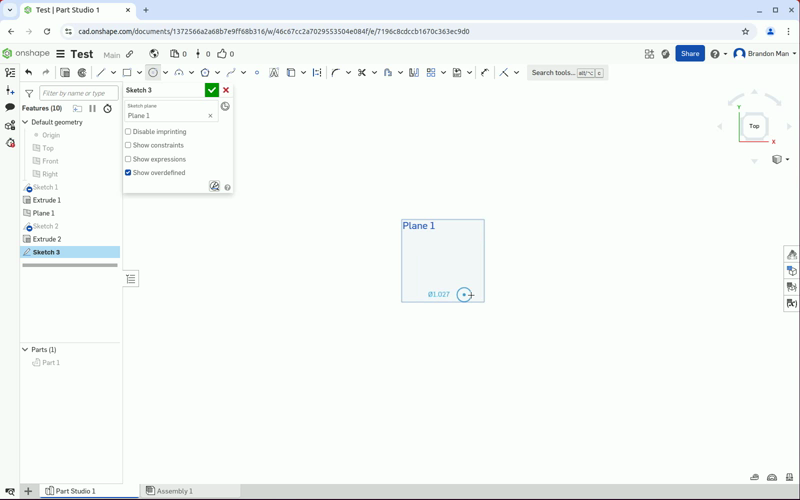
scroll(6)
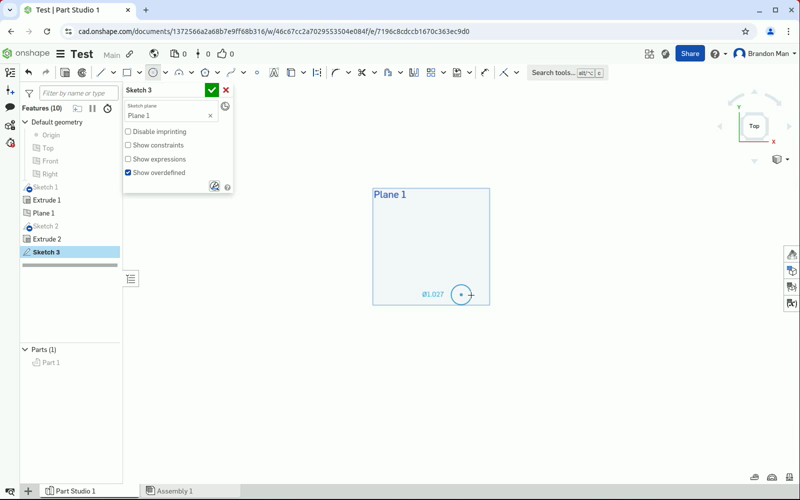
scroll(6)
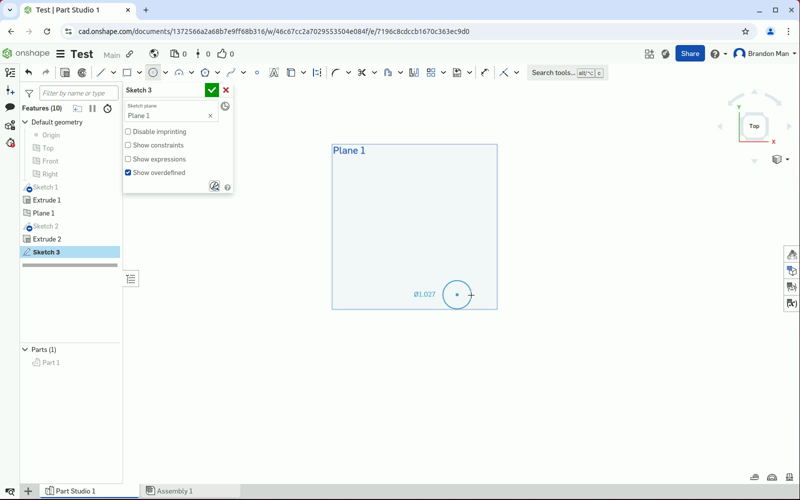
scroll(6)
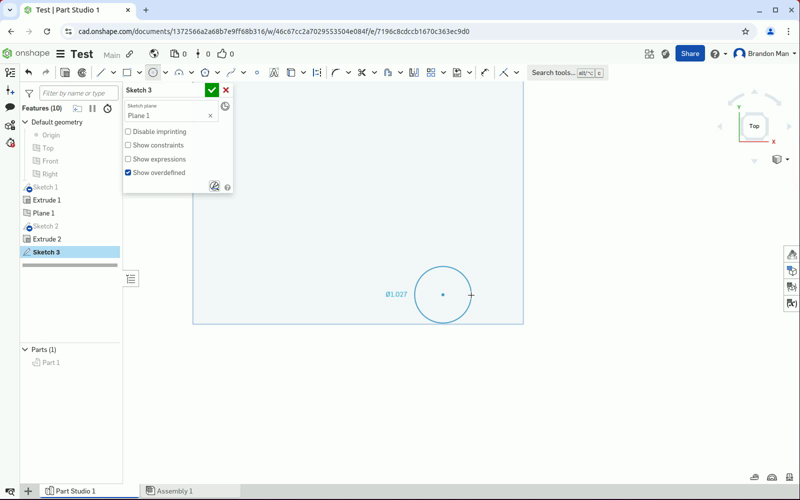
click(471, 294)
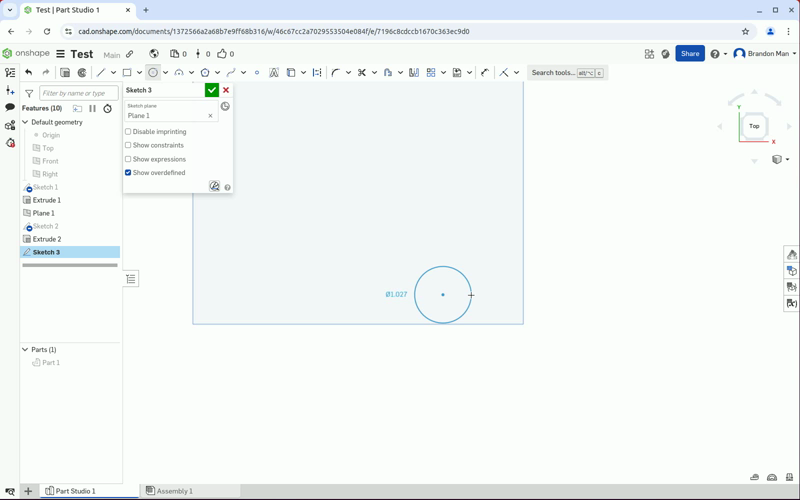
scroll(-6)
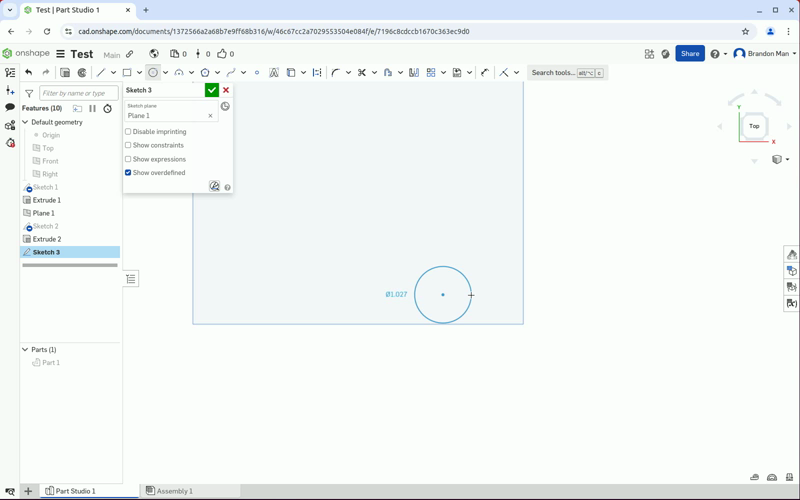
scroll(-6)
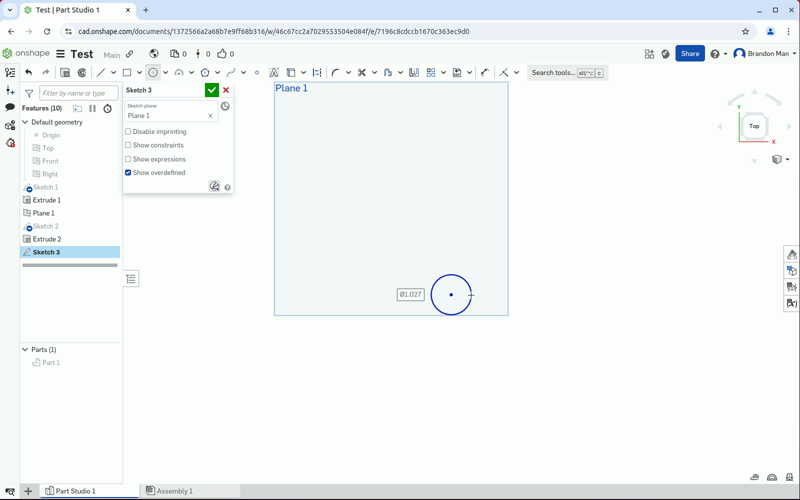
scroll(-6)
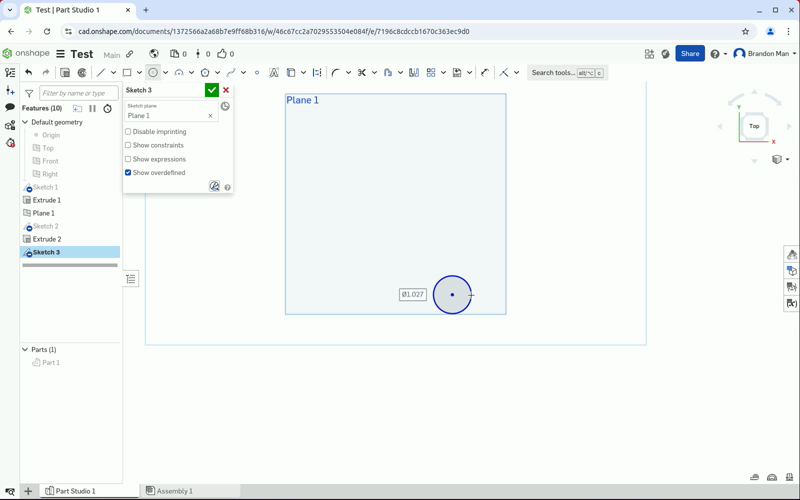
scroll(-6)
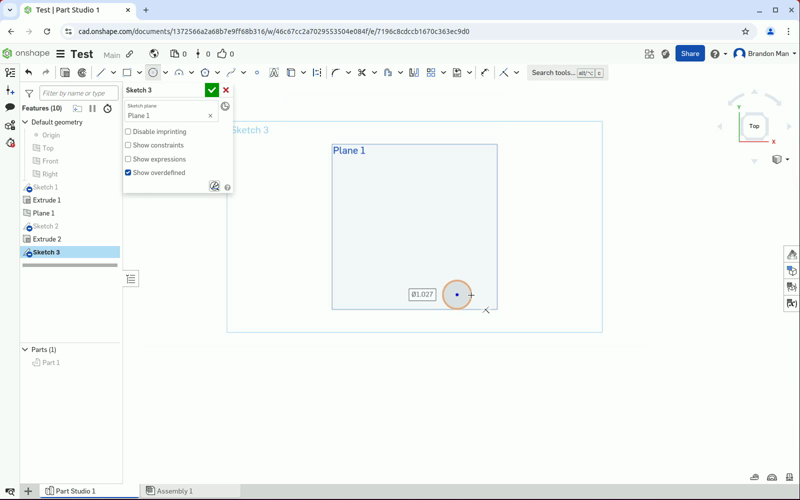
scroll(-6)
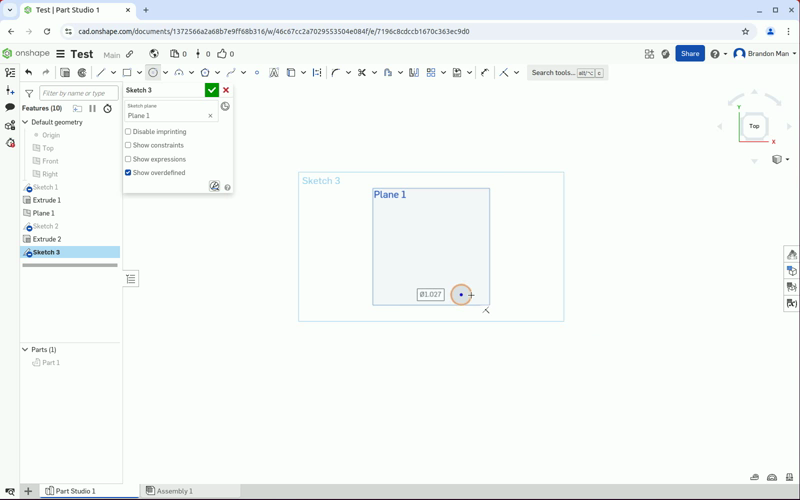
scroll(-6)
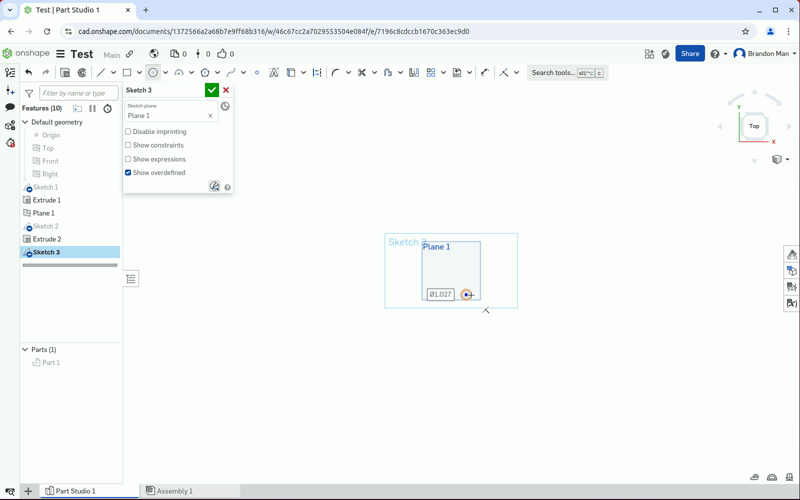
scroll(-6)
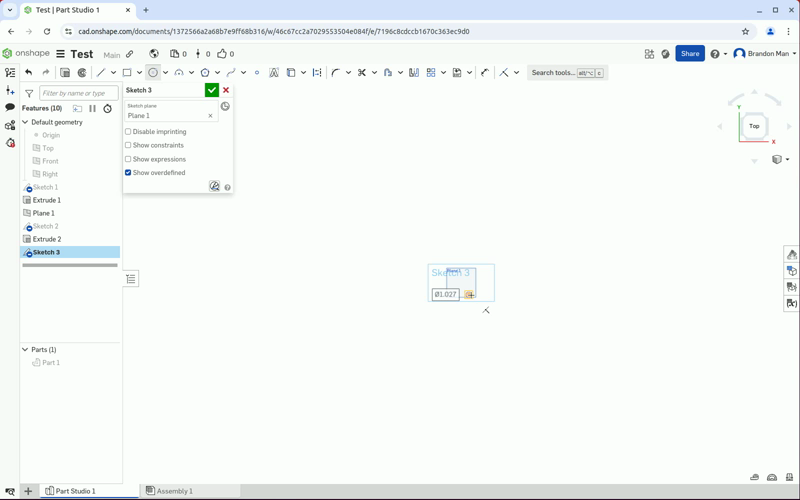
key(esc)
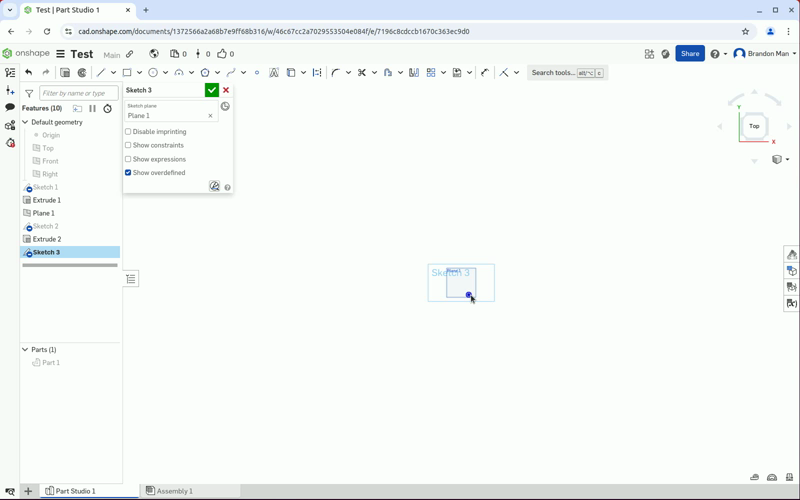
mouse_move(466, 293)
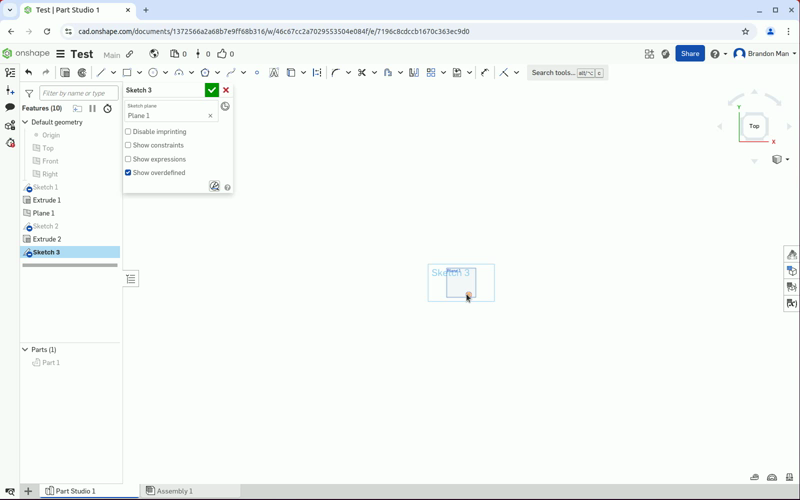
scroll(6)
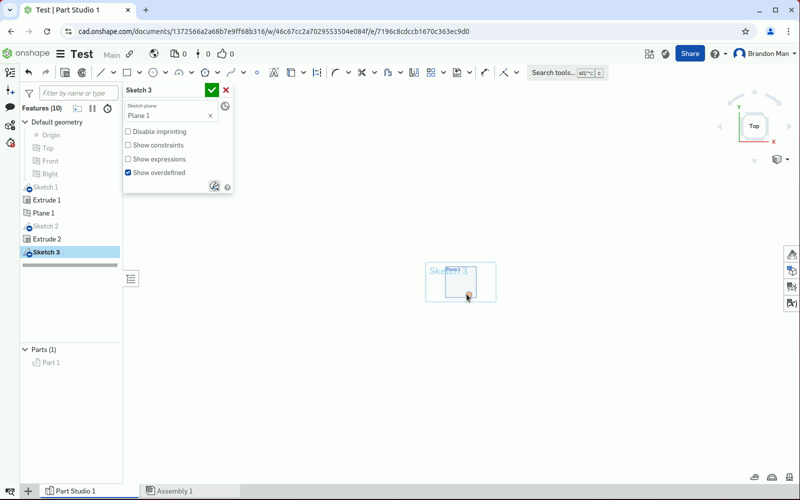
scroll(6)
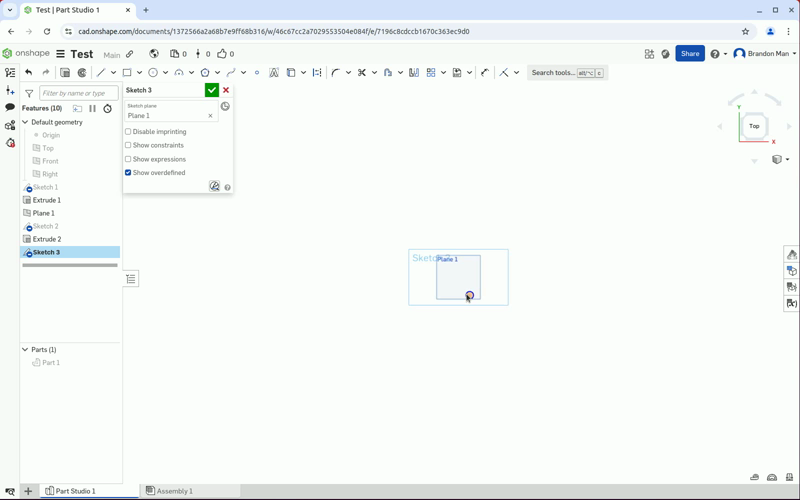
scroll(6)
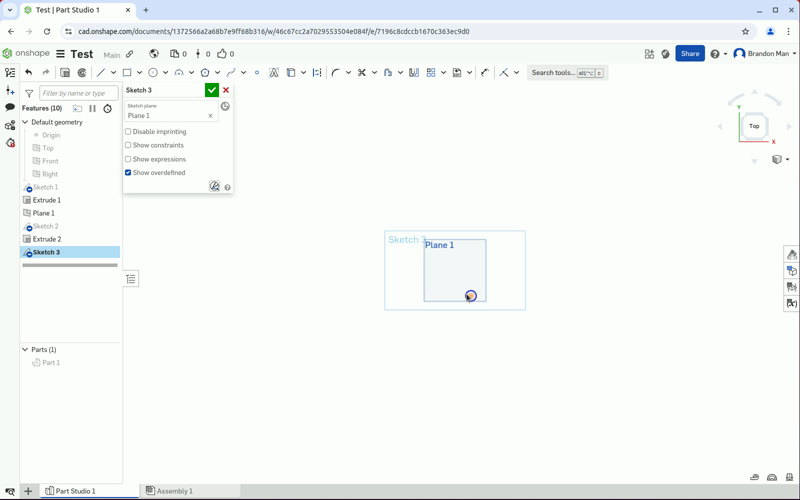
scroll(6)
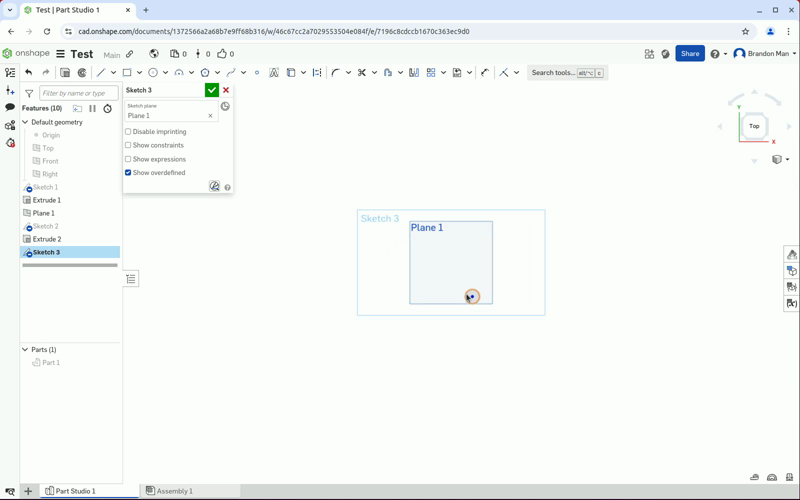
scroll(6)
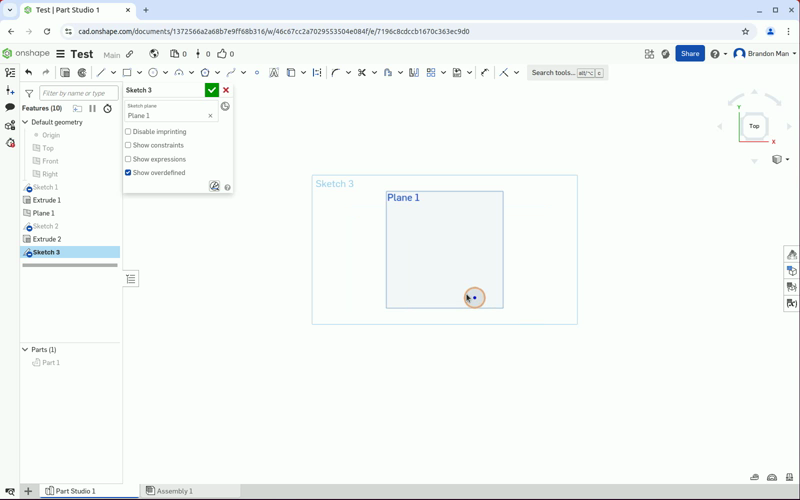
scroll(6)
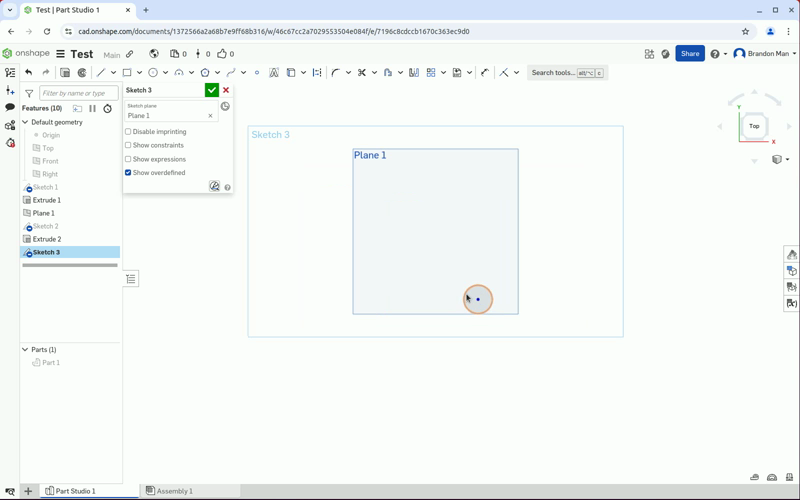
scroll(6)
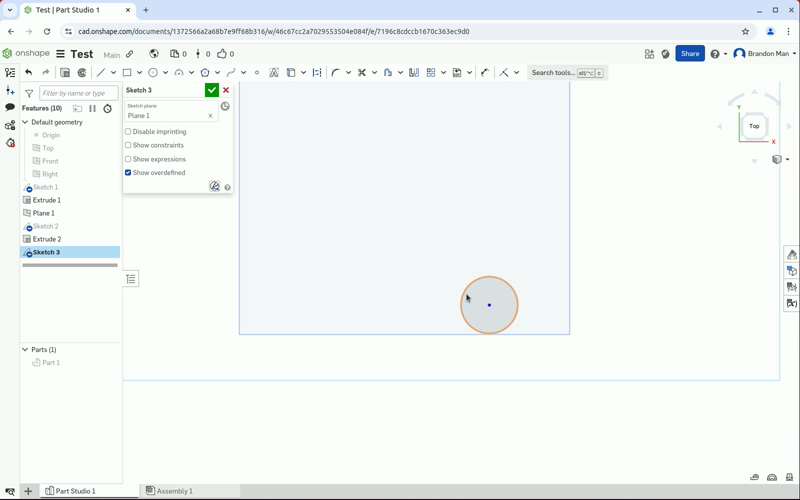
click(466, 293)
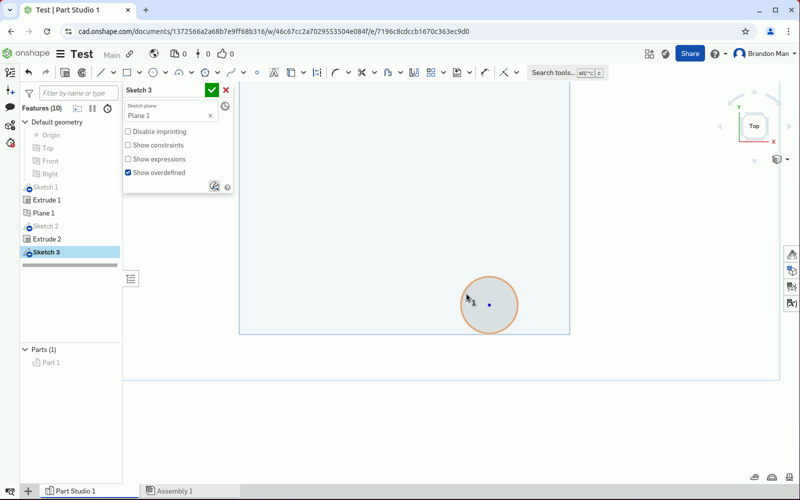
scroll(-6)
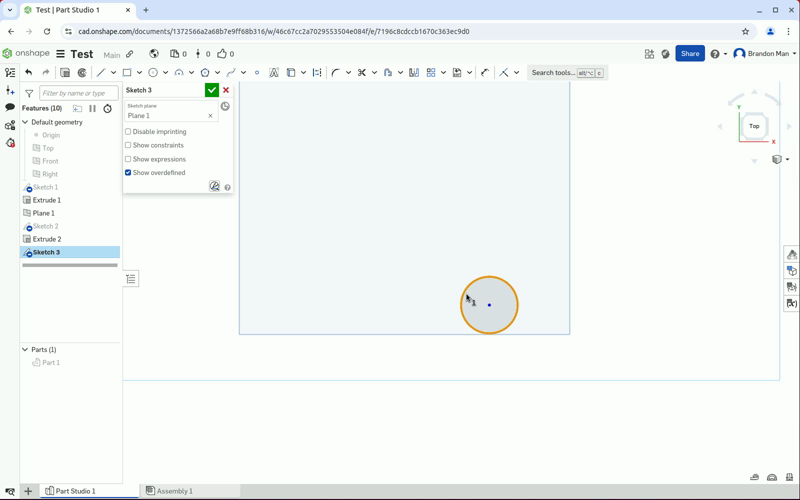
scroll(-6)
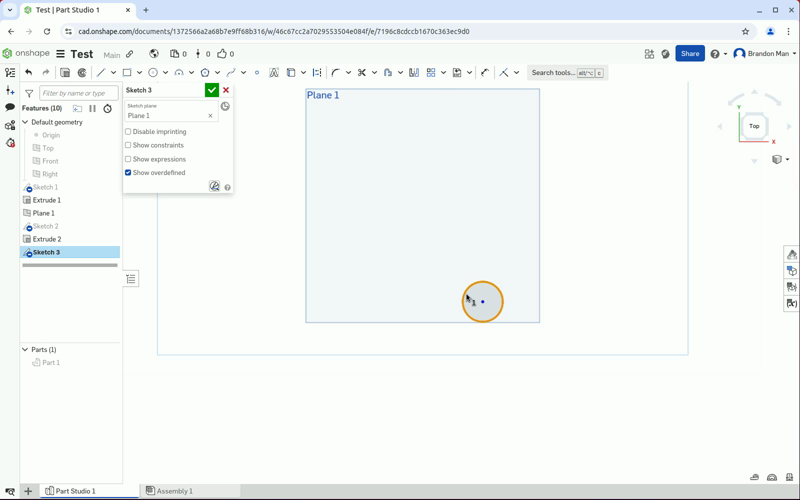
scroll(-6)
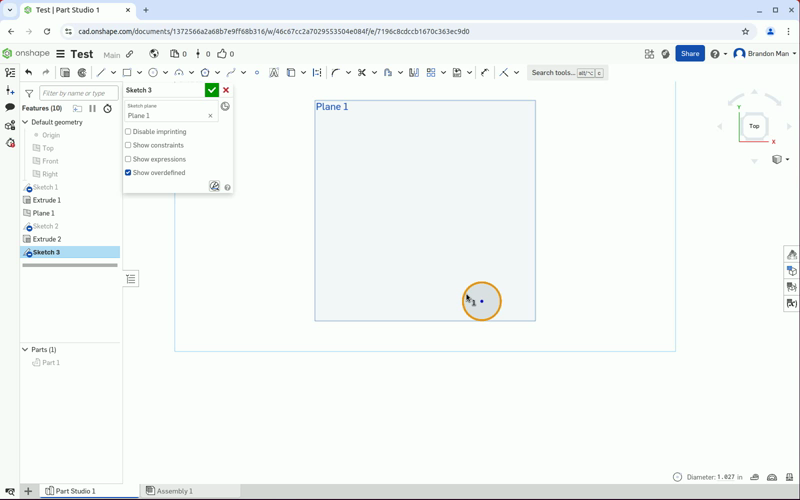
scroll(-6)
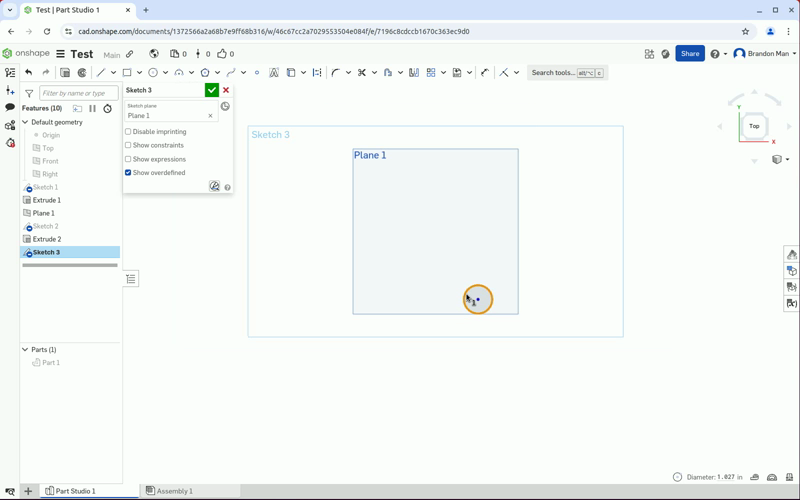
scroll(-6)
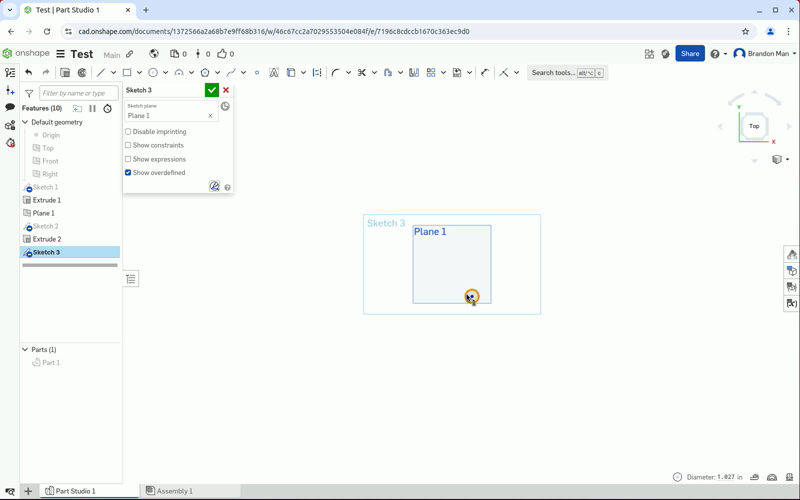
scroll(-6)
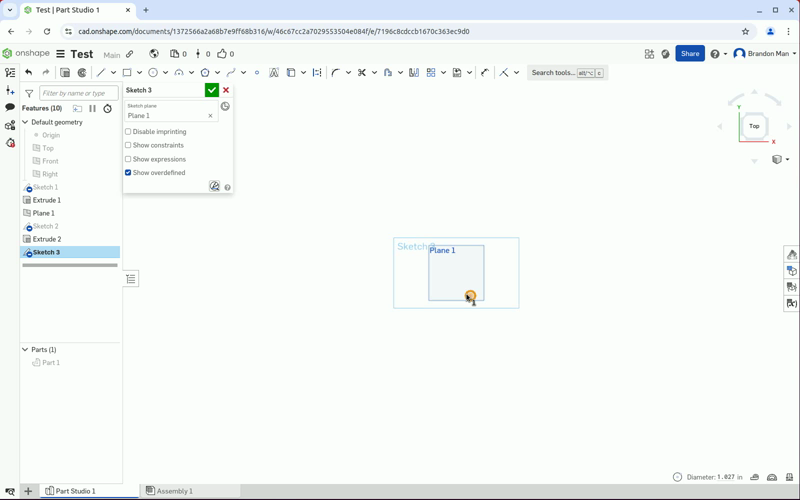
scroll(-6)
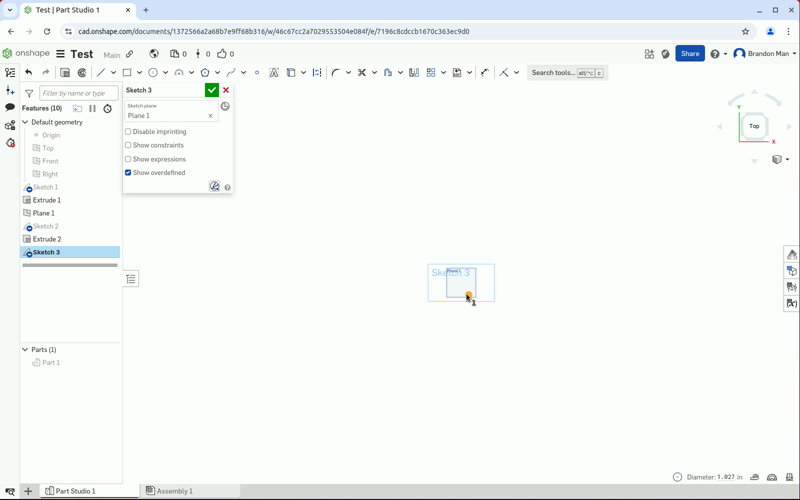
mouse_move(73, 352)
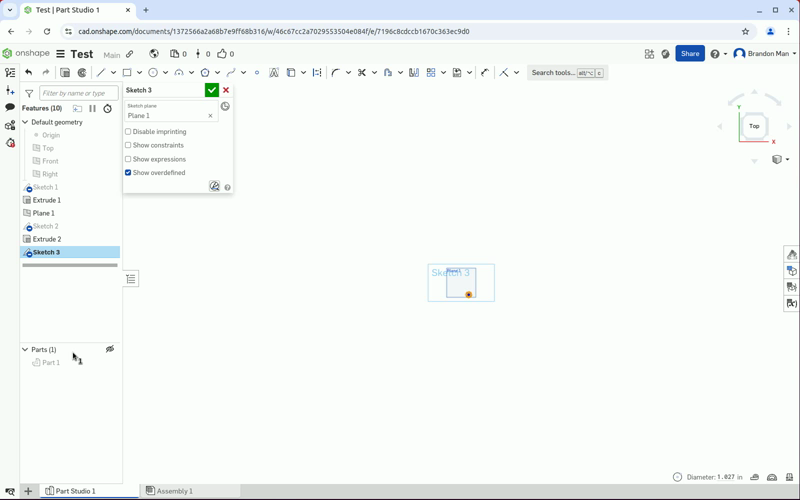
key(shift+y)
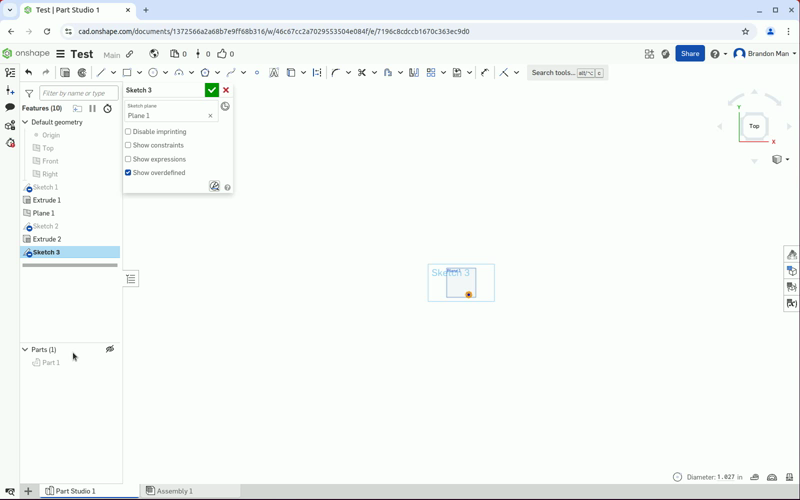
key(shift+e)
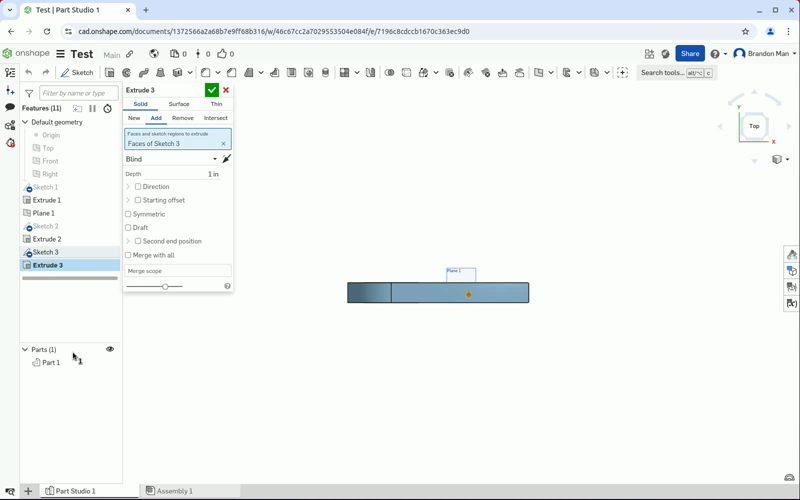
mouse_move(143, 106)
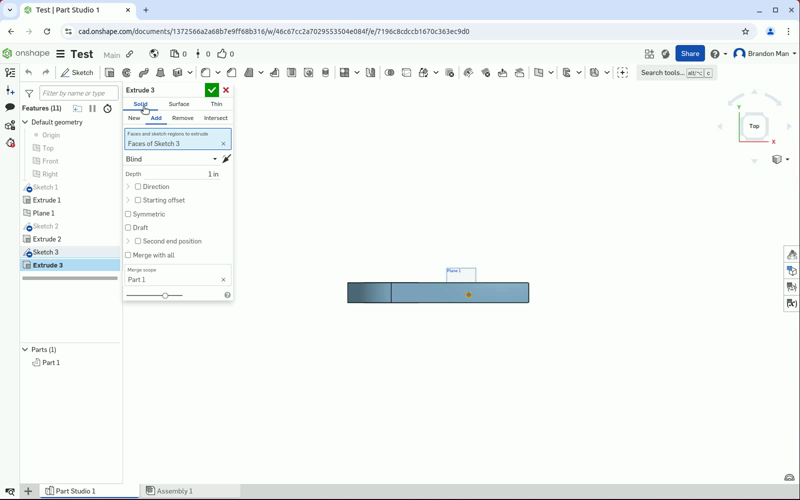
click(143, 106)
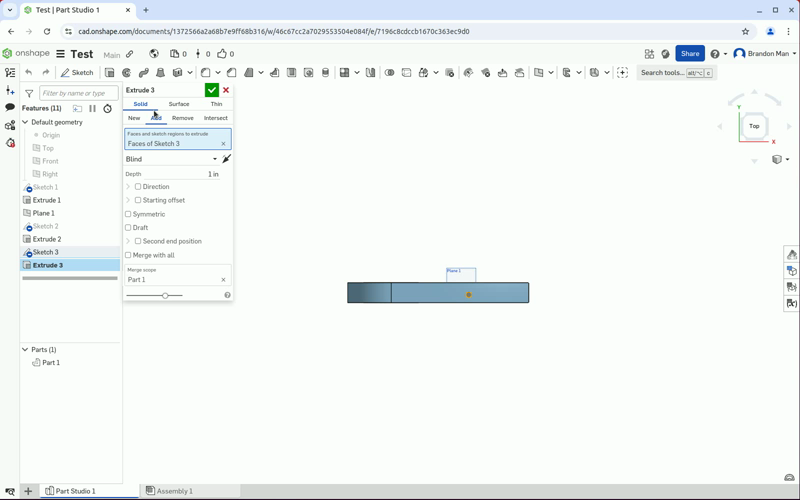
mouse_move(186, 120)
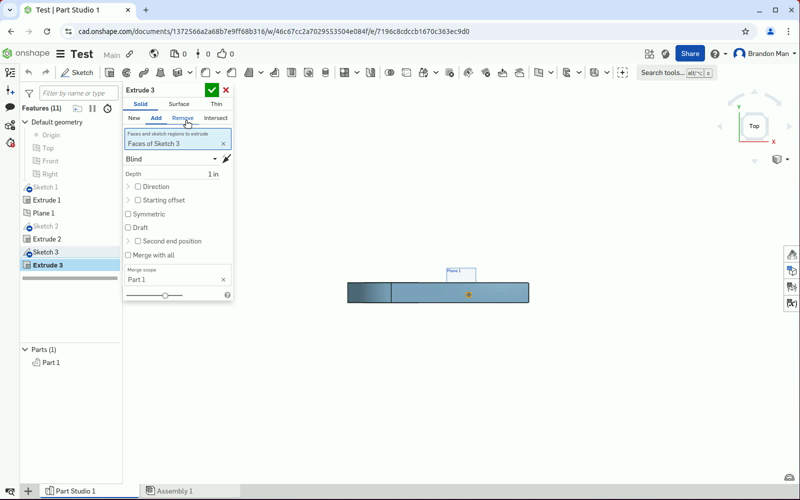
click(186, 120)
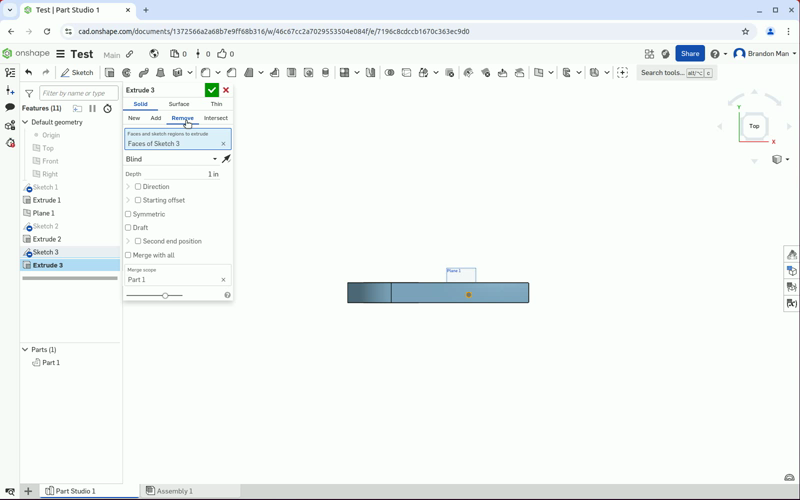
key(tab, 4)
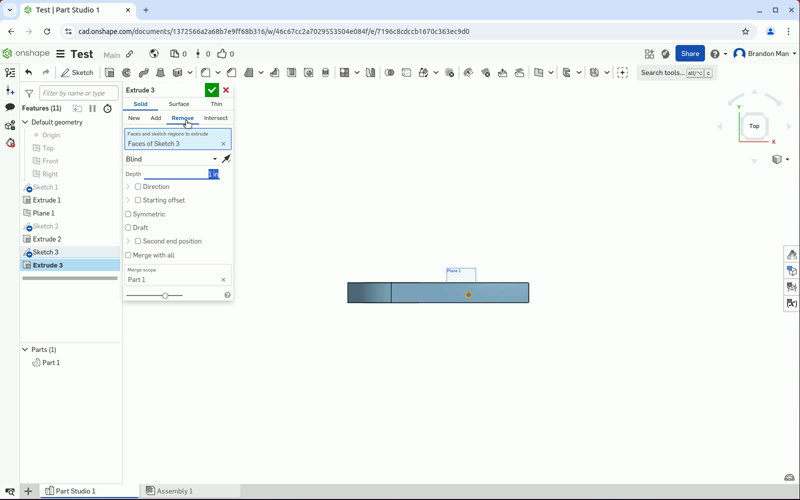
text(3.37)
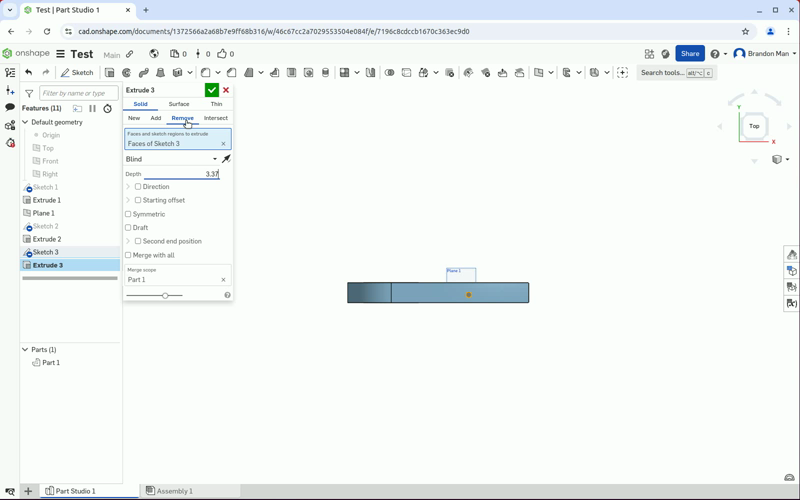
key(tab, 6)
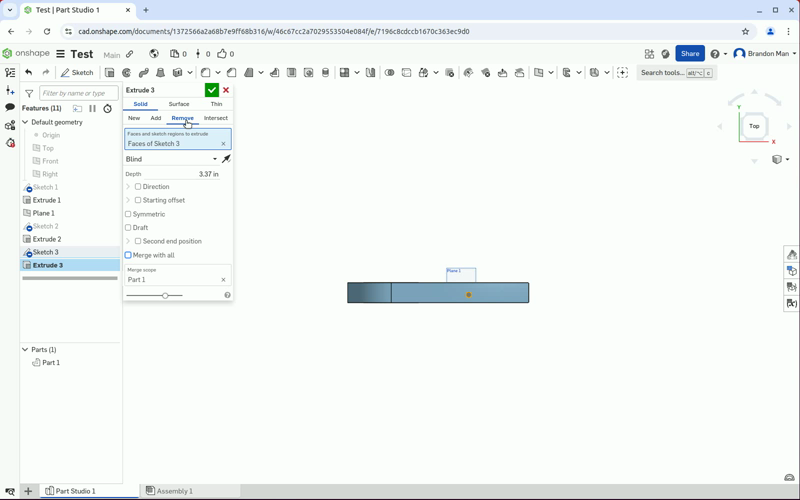
key(space)
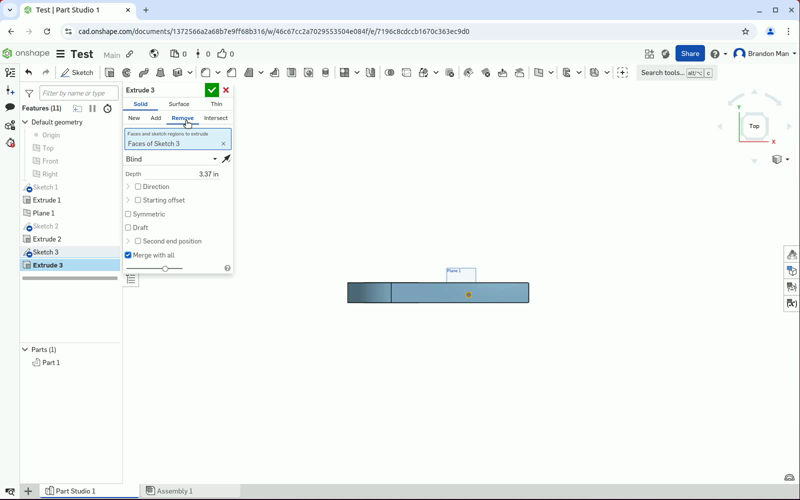
key(enter)
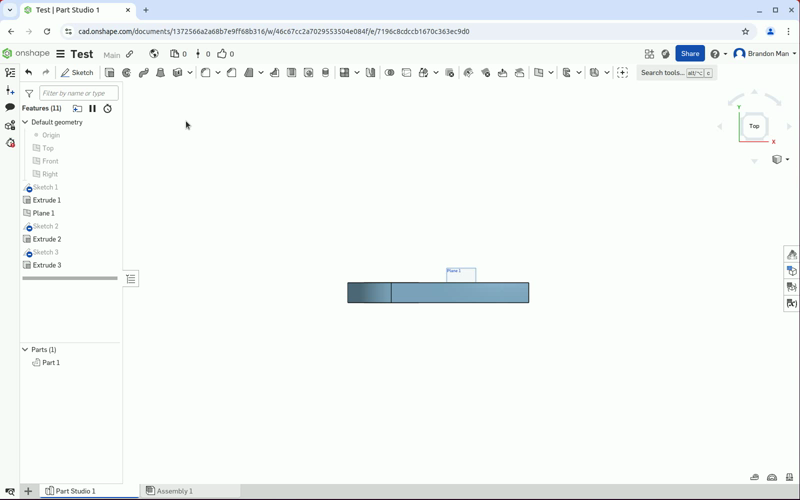
key(shift+h)
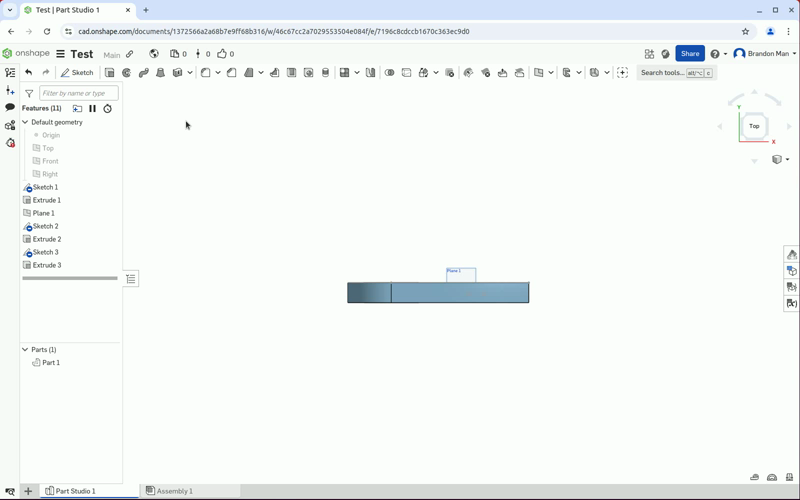
key(shift+h)
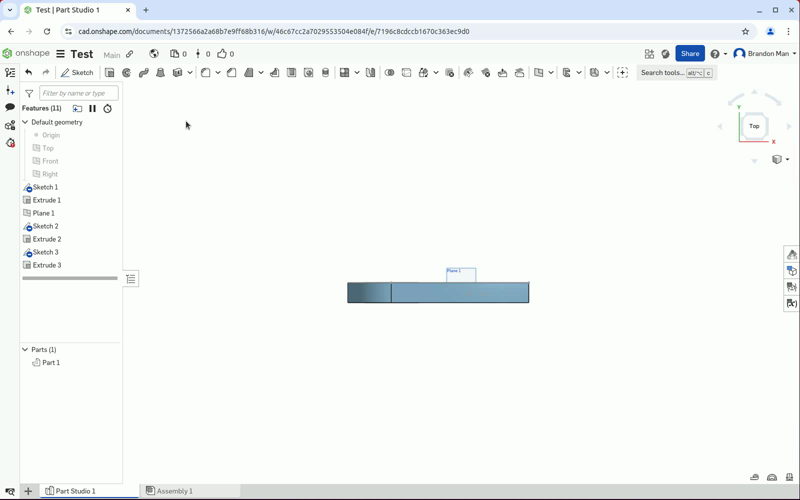
key(shift+7)
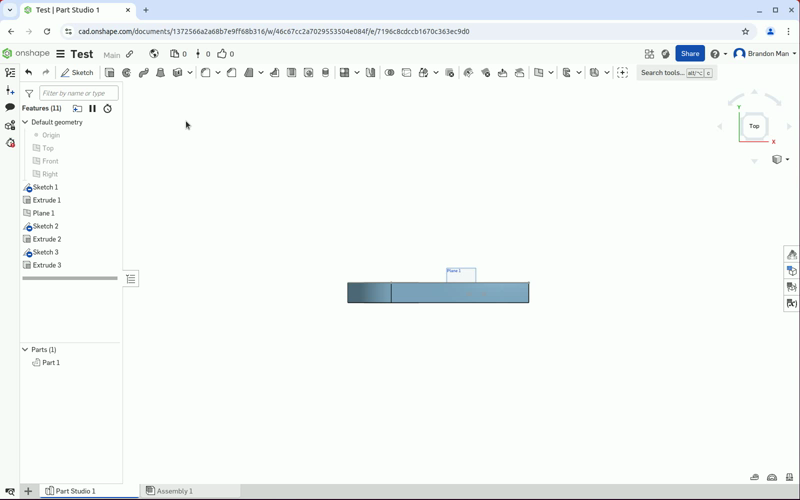
key(up, 3)
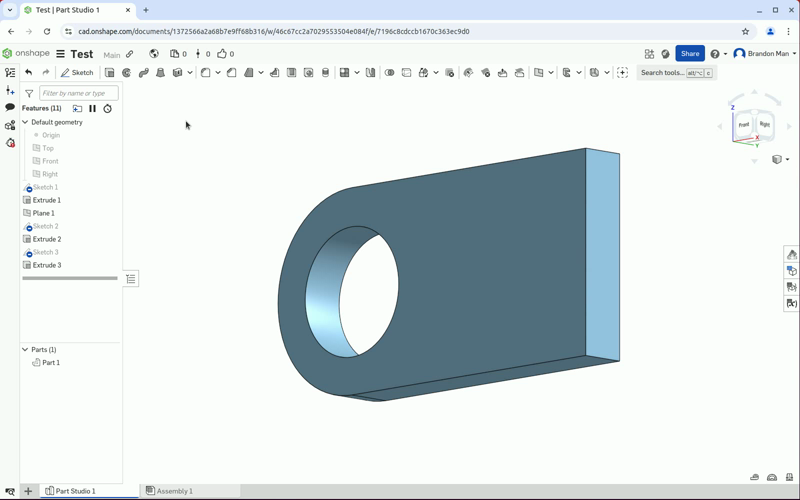
key(left, 3)
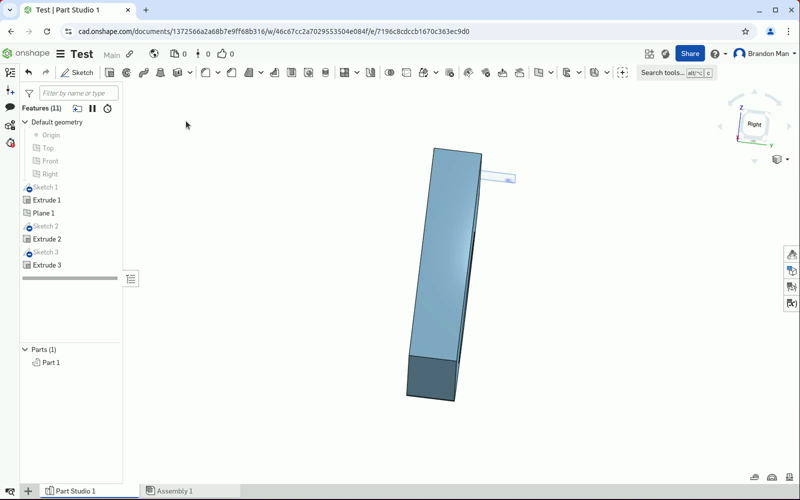
key(right, 3)
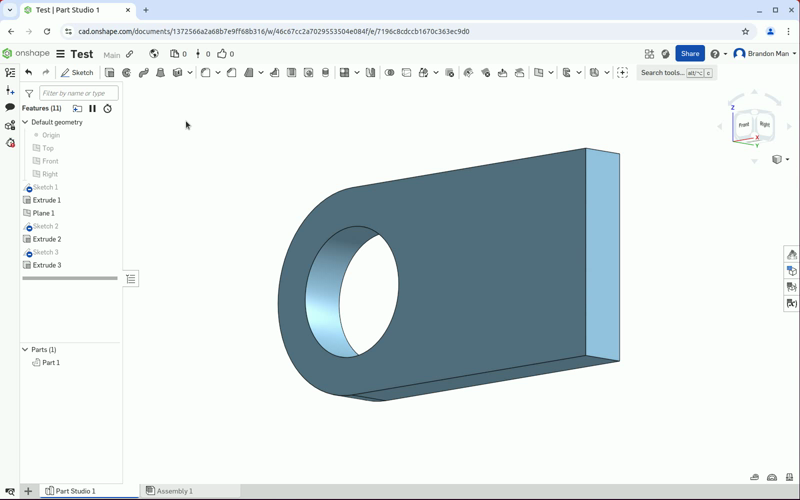
key(down, 3)
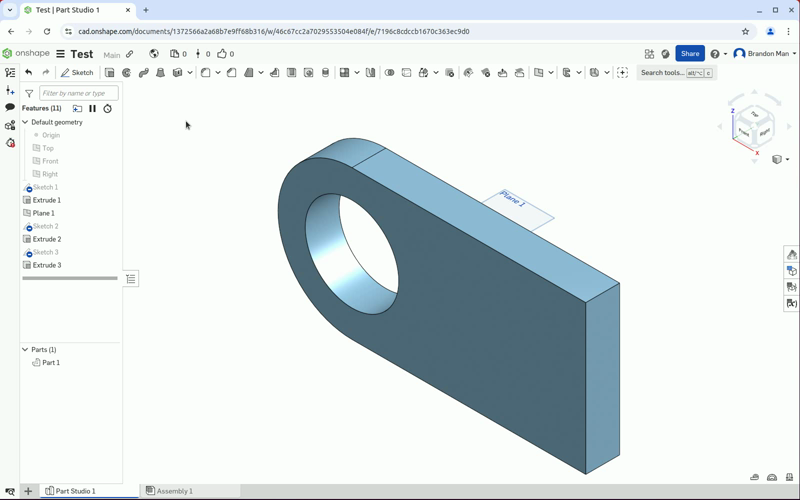
mouse_move(73, 189)
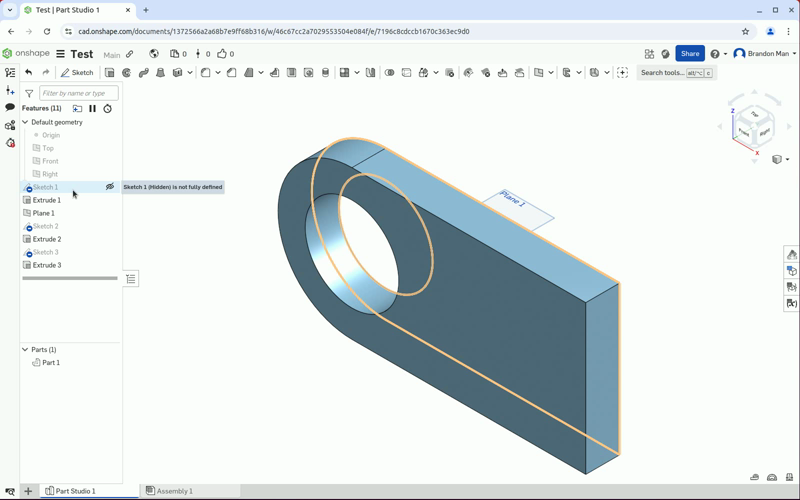
click(73, 189)